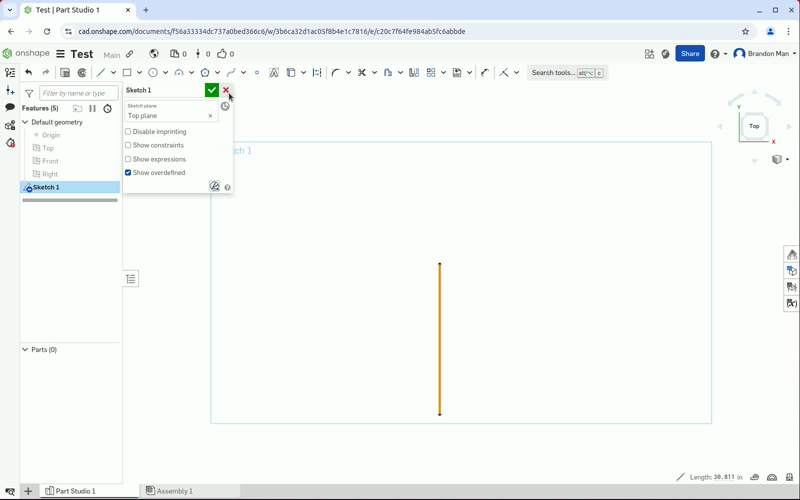
key(shift+h)
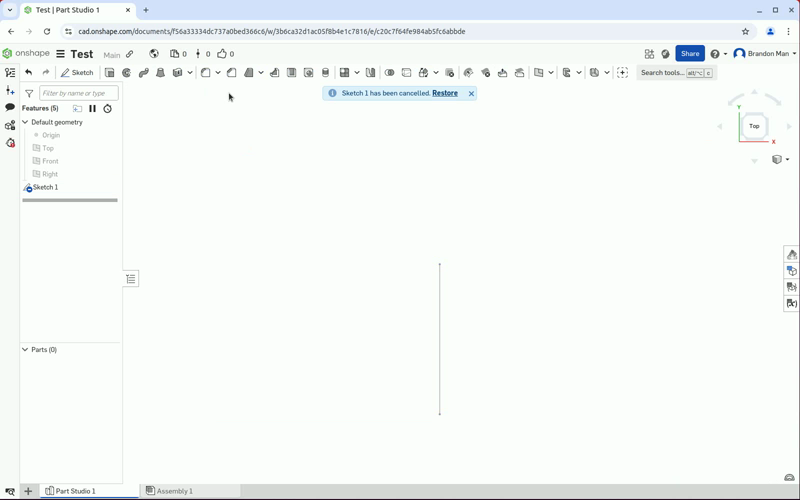
key(shift+s)
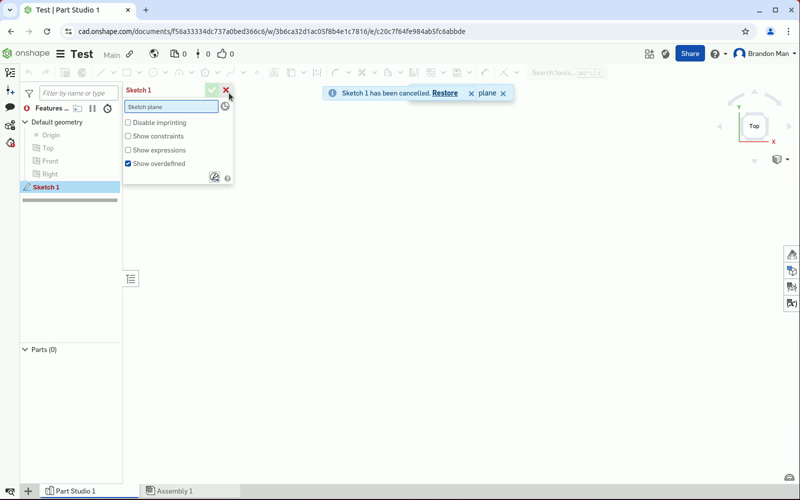
mouse_move(73, 150)
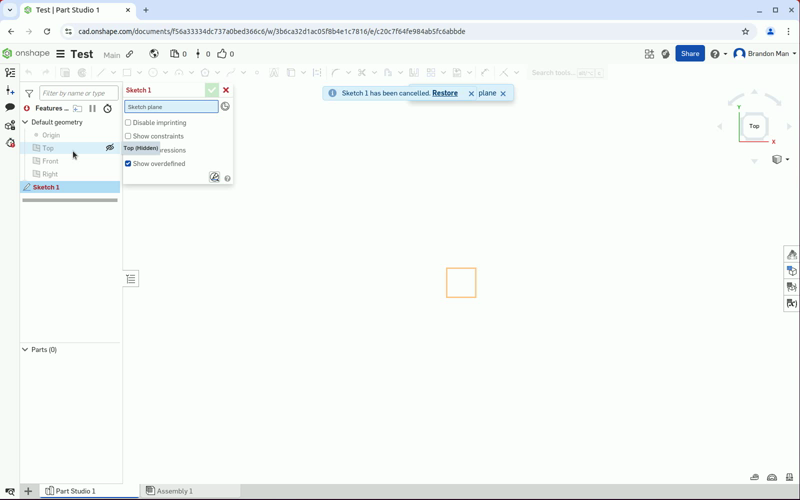
click(73, 150)
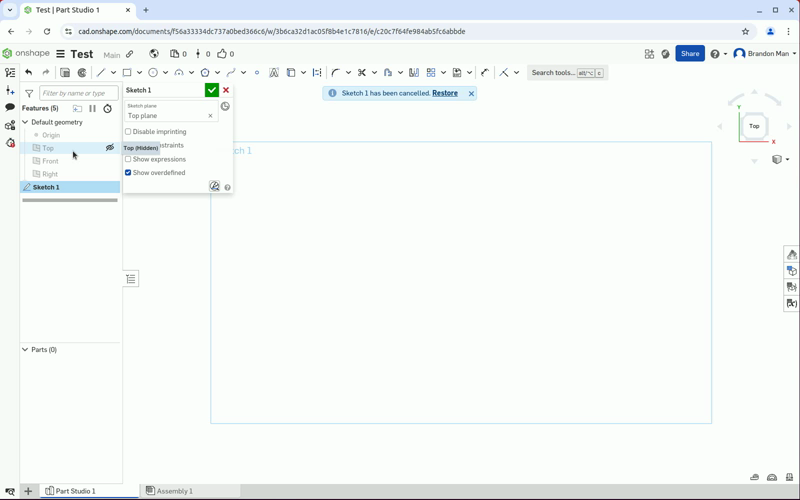
mouse_move(73, 352)
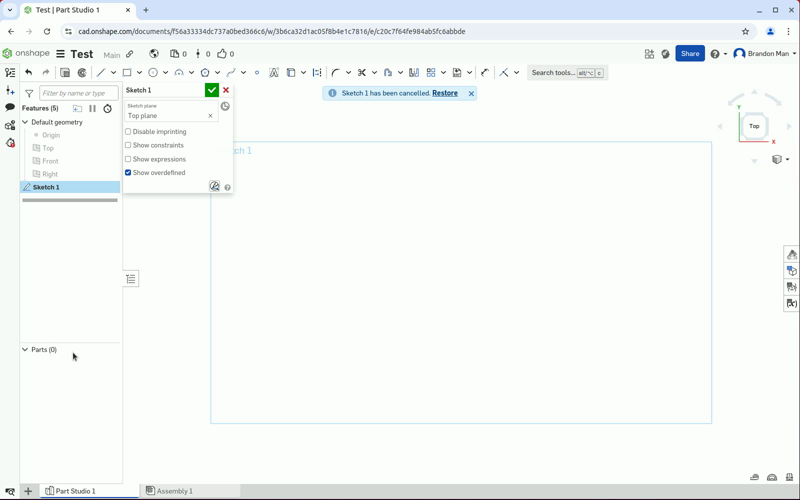
key(y)
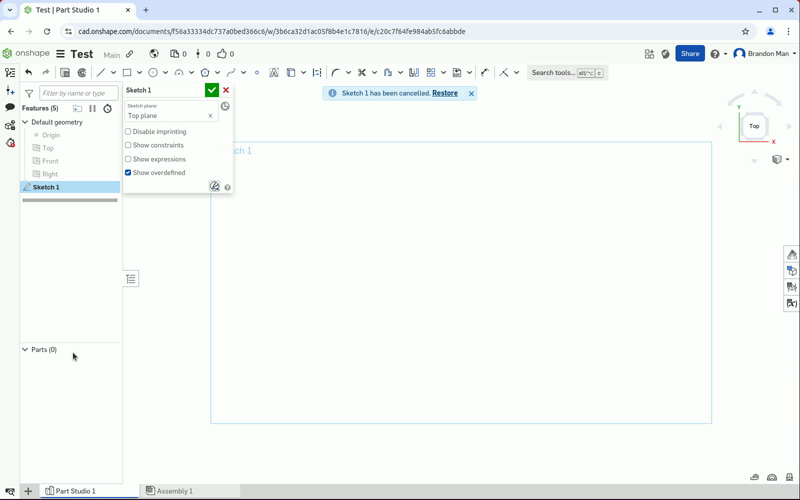
key(l)
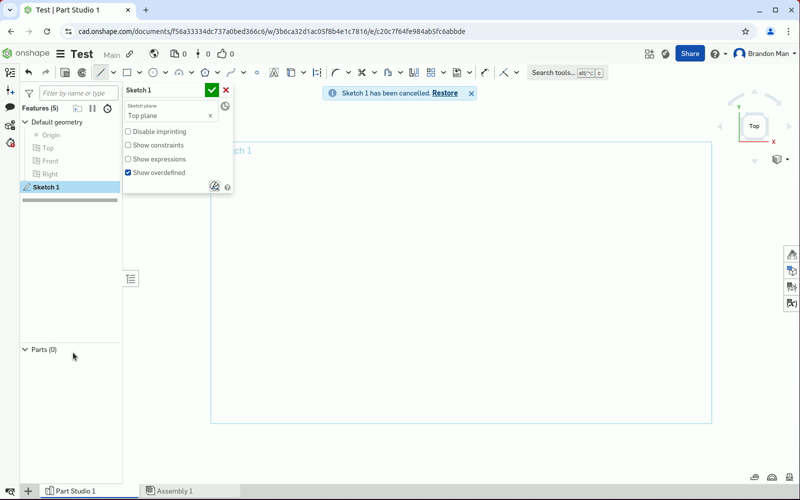
key_down(shift)
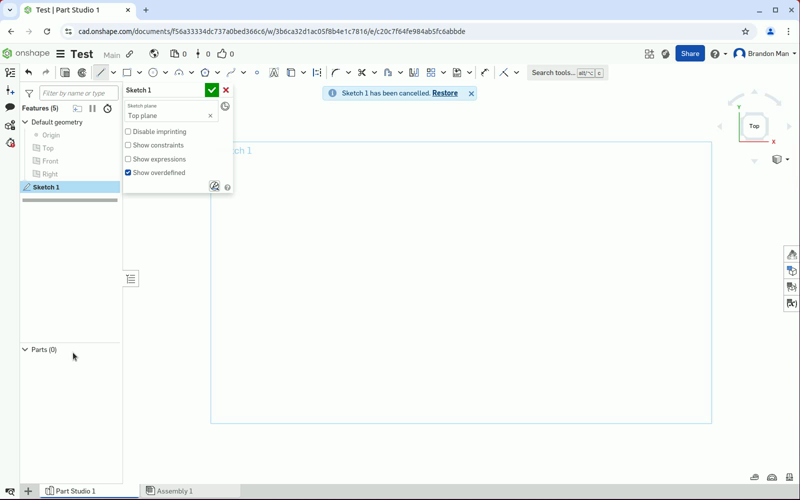
mouse_move(419, 293)
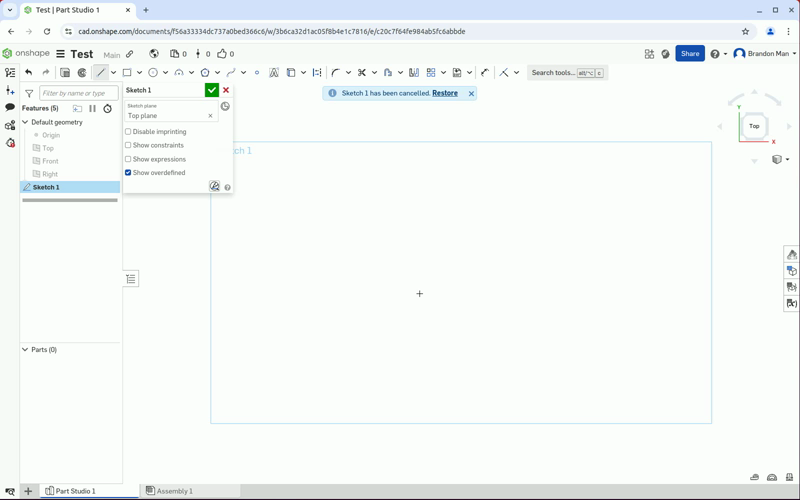
click(419, 293)
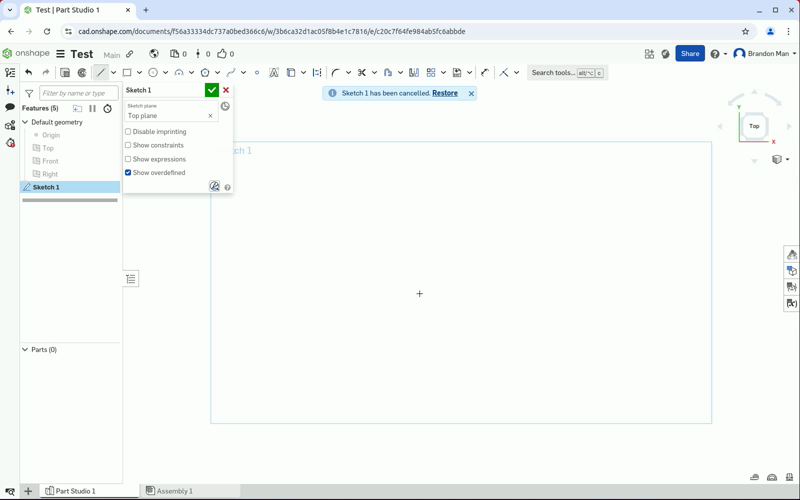
key_up(shift)
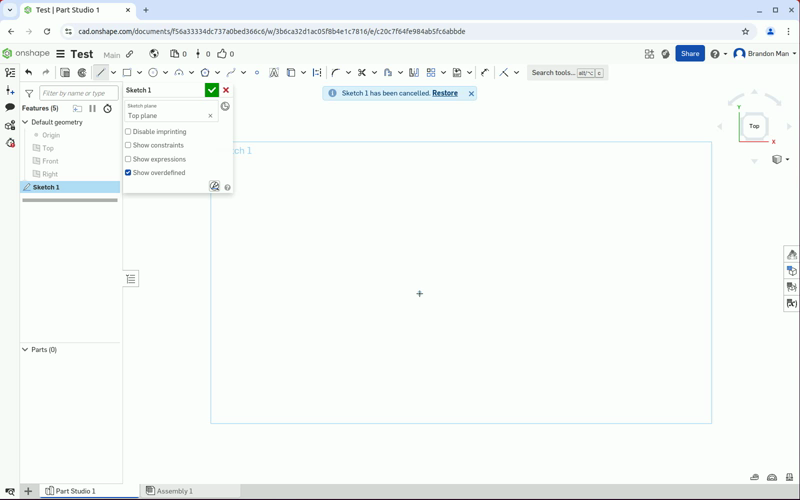
key_down(shift)
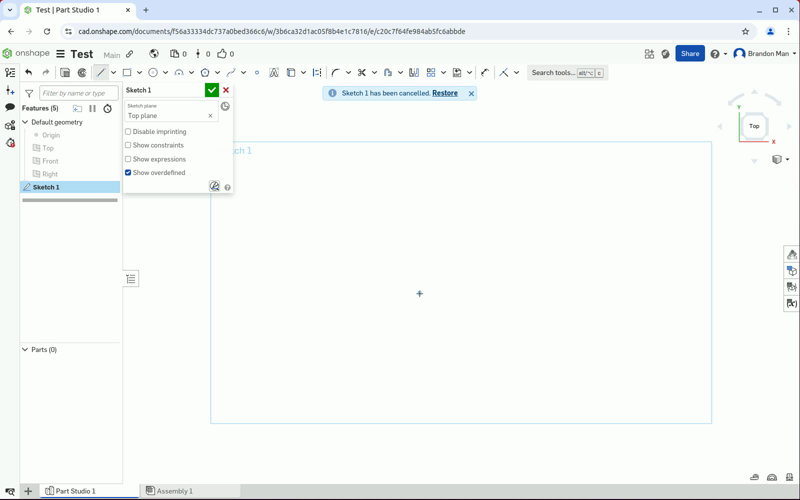
mouse_move(502, 293)
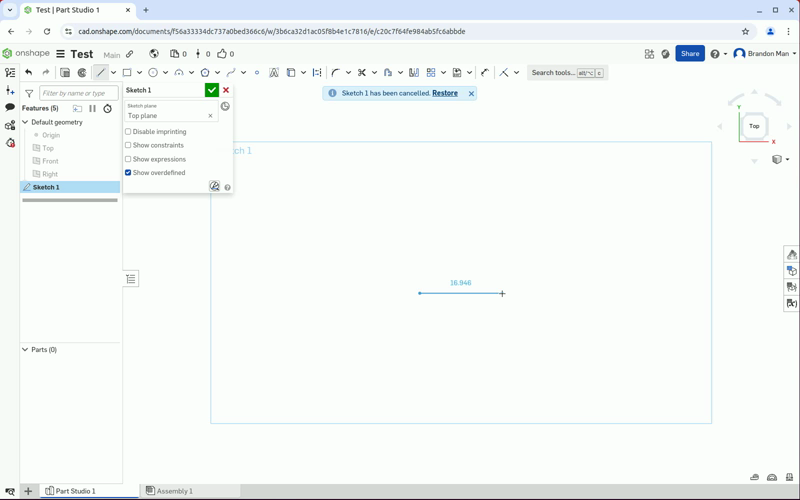
click(502, 293)
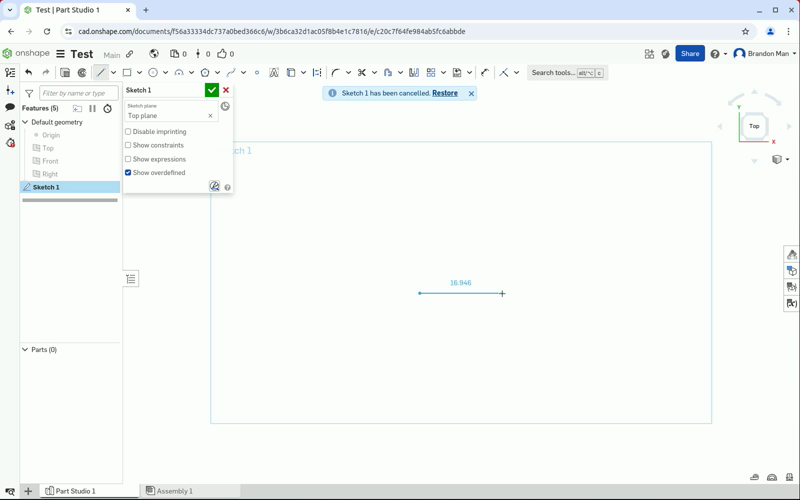
key_up(shift)
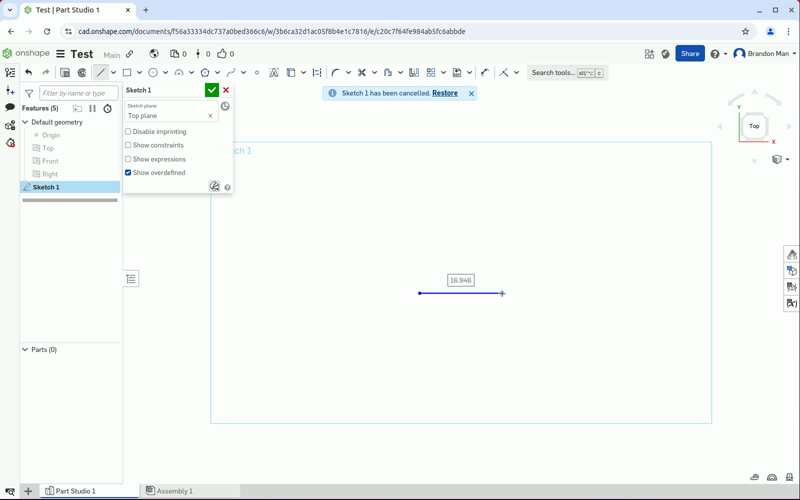
key_down(shift)
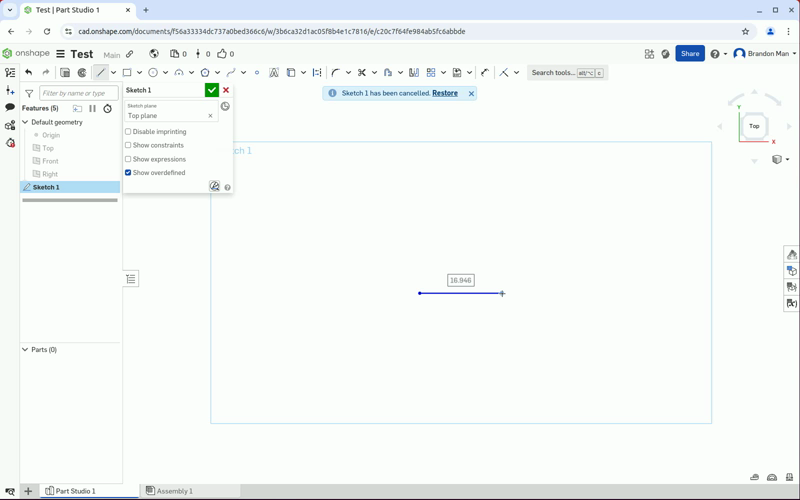
mouse_move(532, 293)
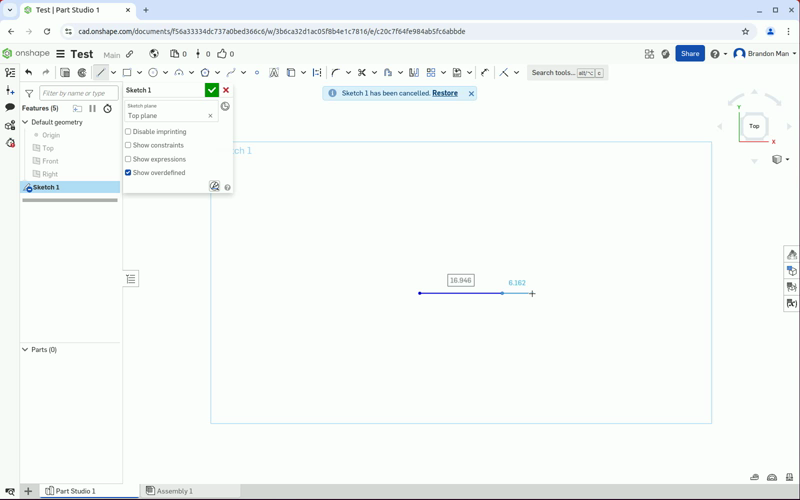
mouse_move(502, 270)
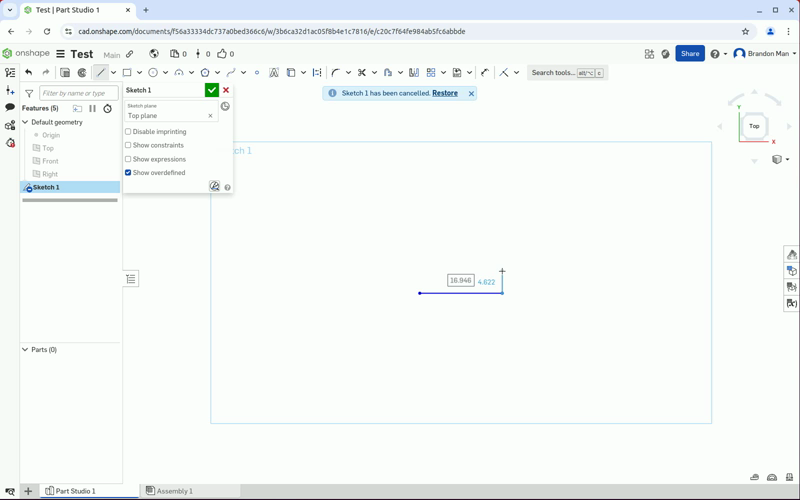
click(502, 270)
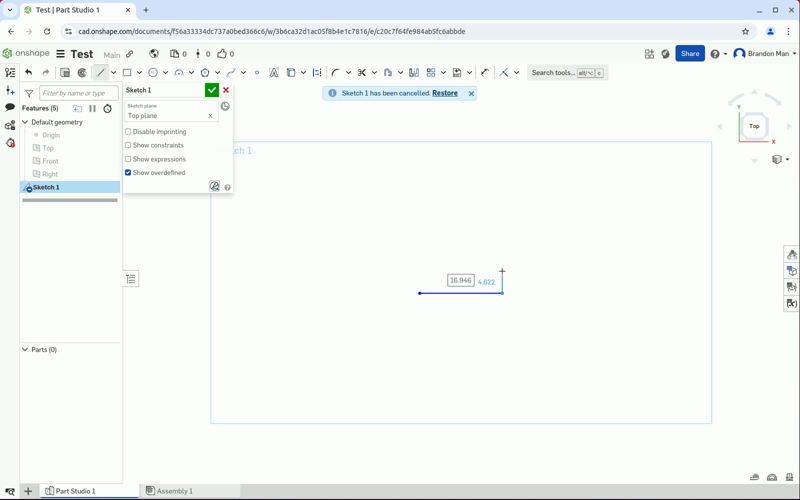
key_up(shift)
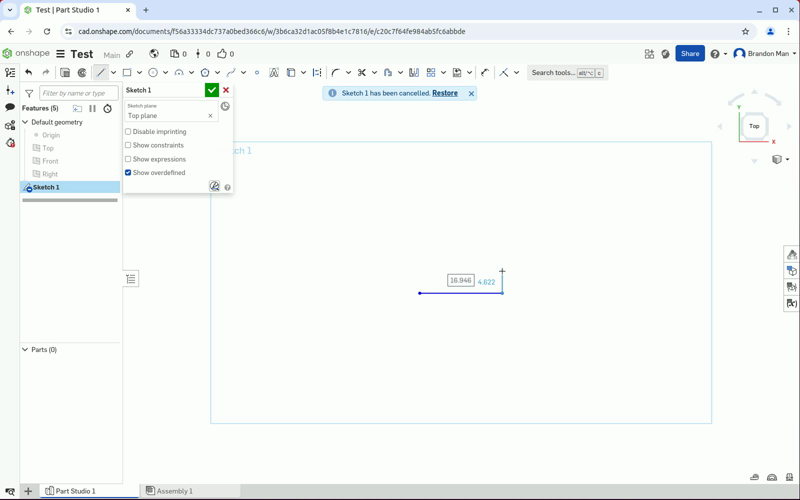
key_down(shift)
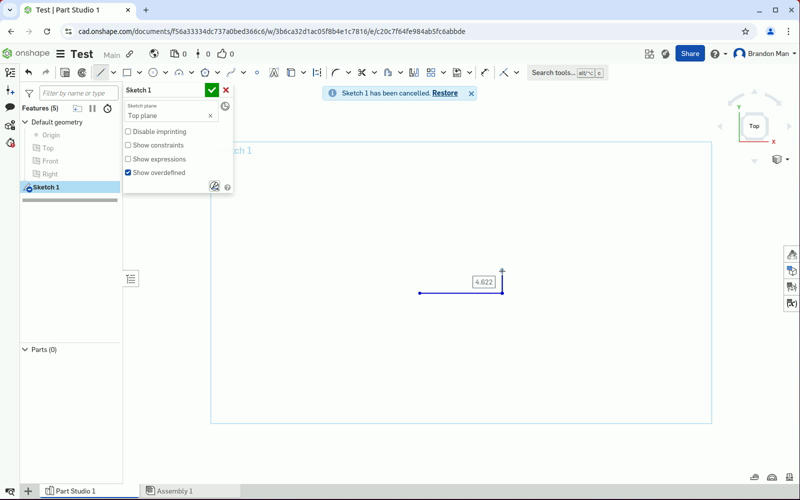
mouse_move(419, 270)
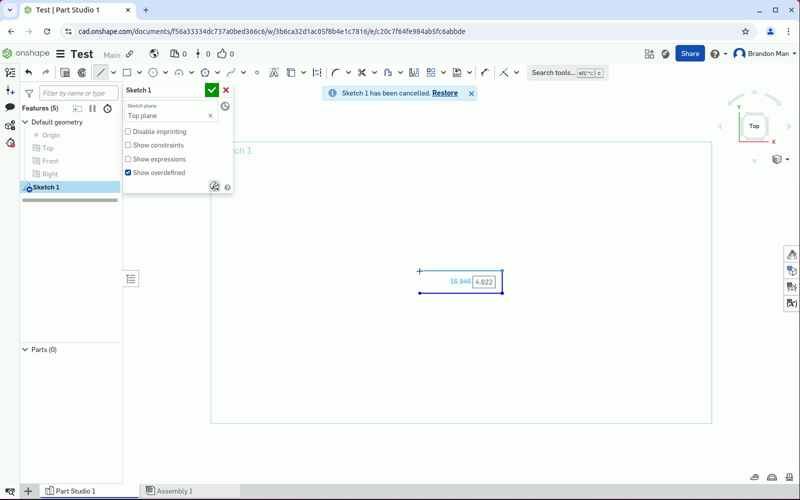
click(419, 270)
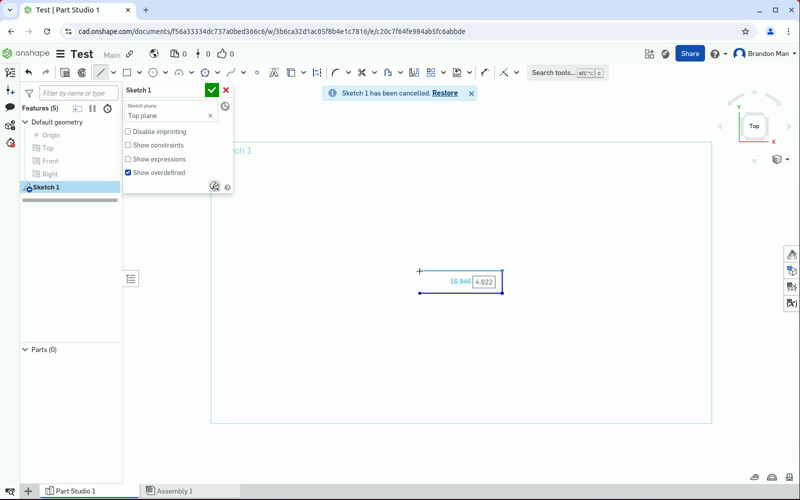
key_up(shift)
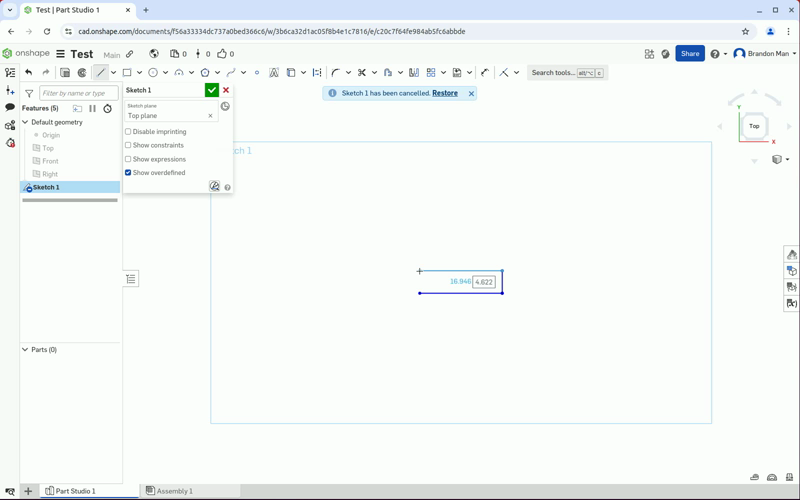
mouse_move(449, 270)
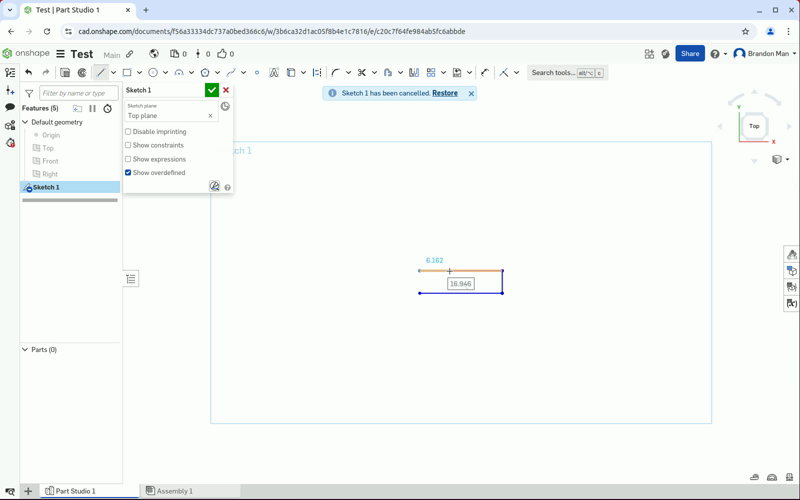
key_down(shift)
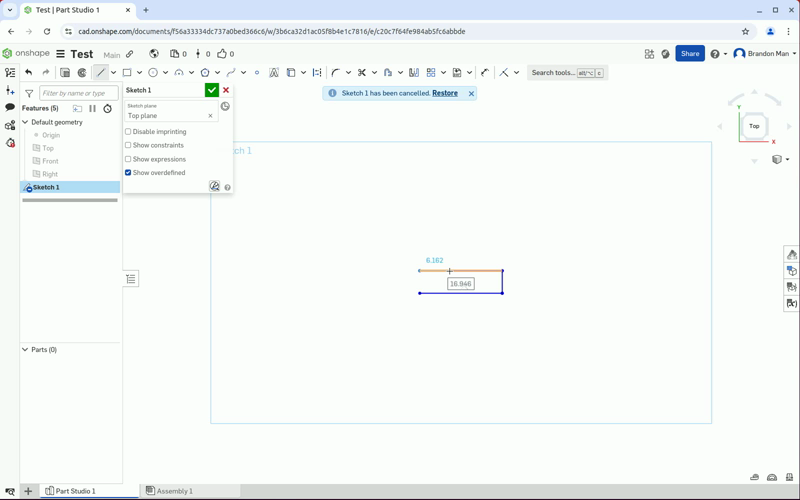
mouse_move(419, 293)
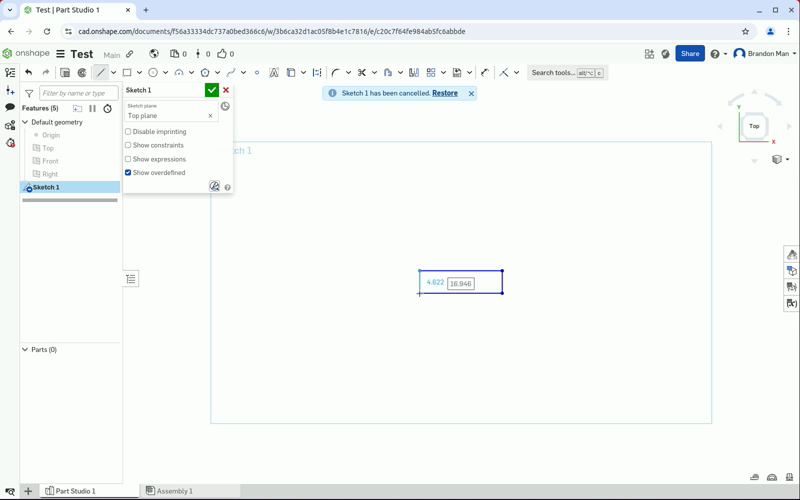
key_up(shift)
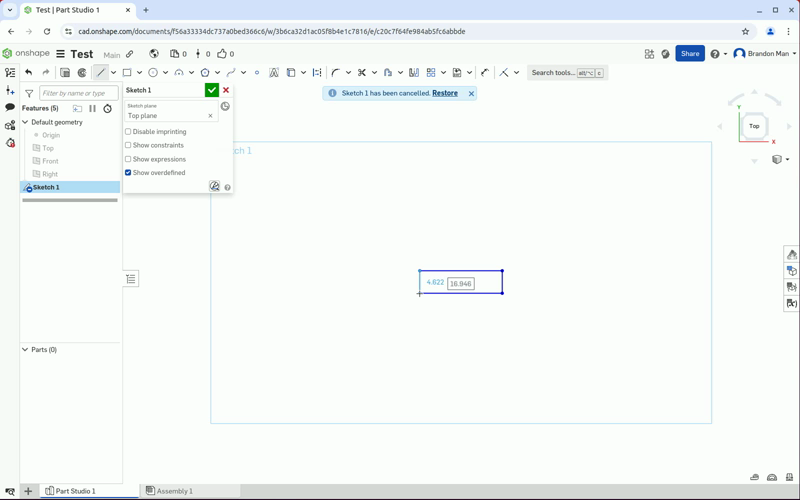
click(419, 293)
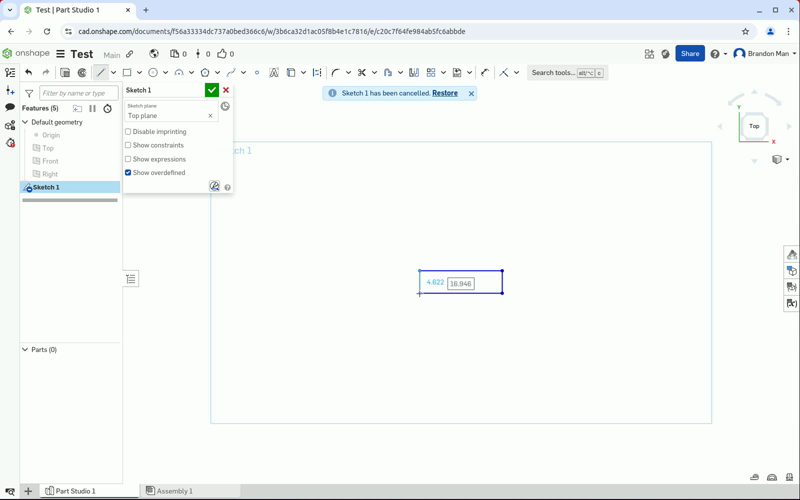
key(esc)
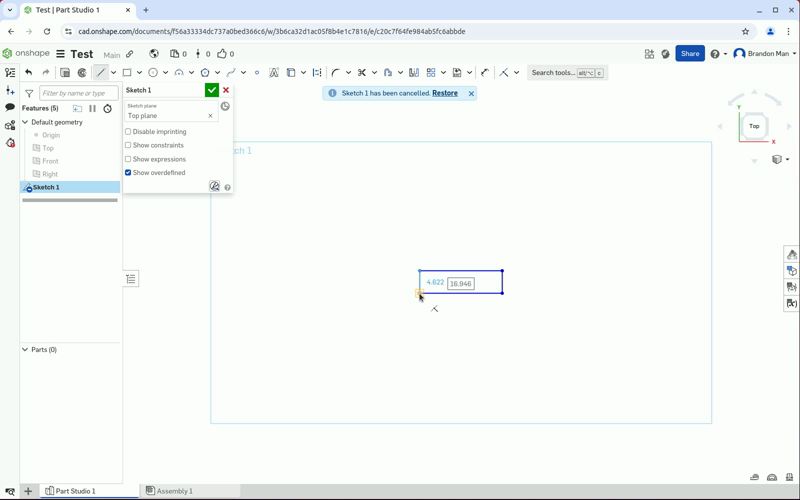
mouse_move(447, 274)
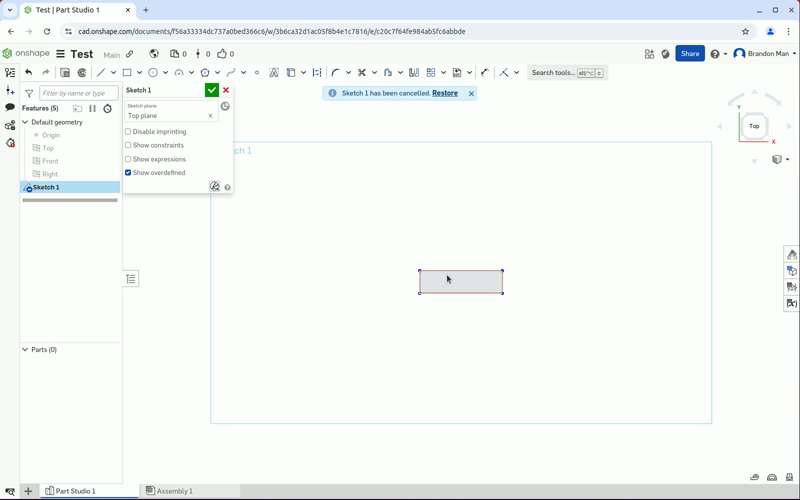
click(447, 274)
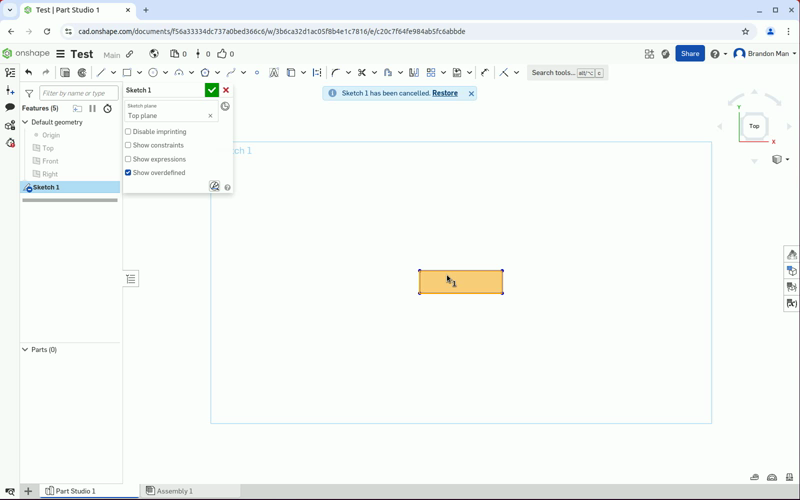
mouse_move(73, 352)
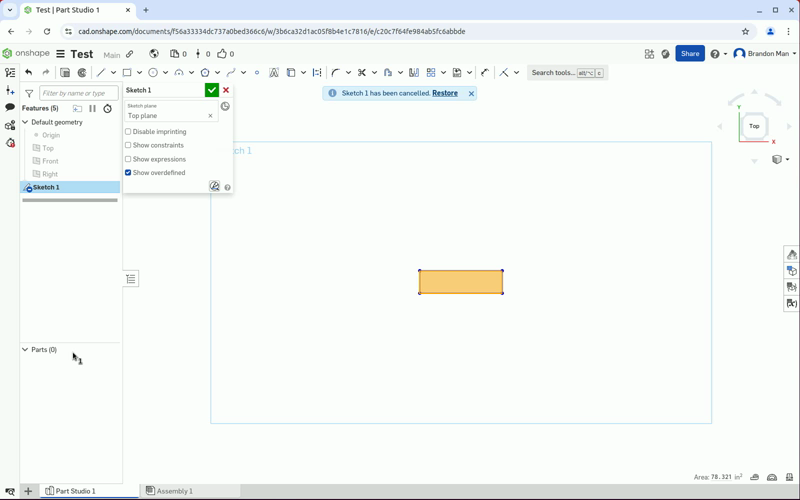
key(shift+y)
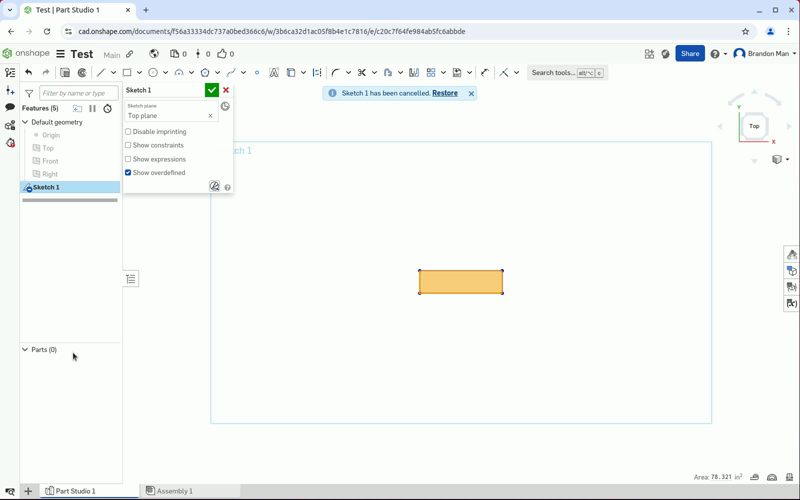
key(shift+e)
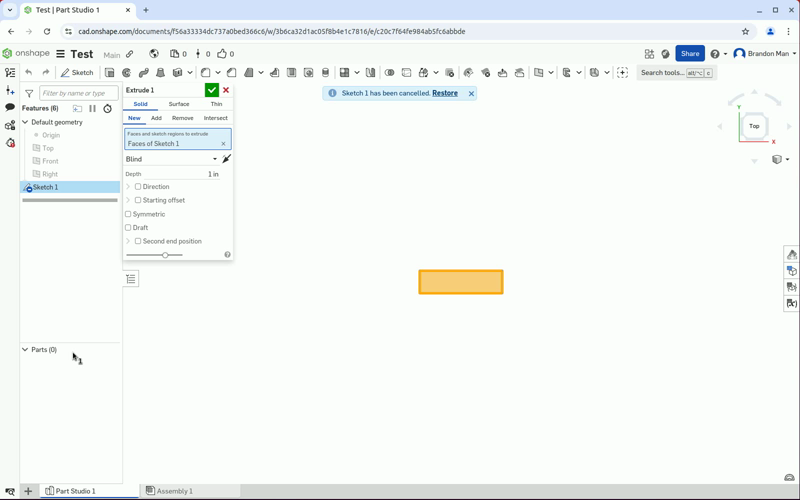
mouse_move(143, 106)
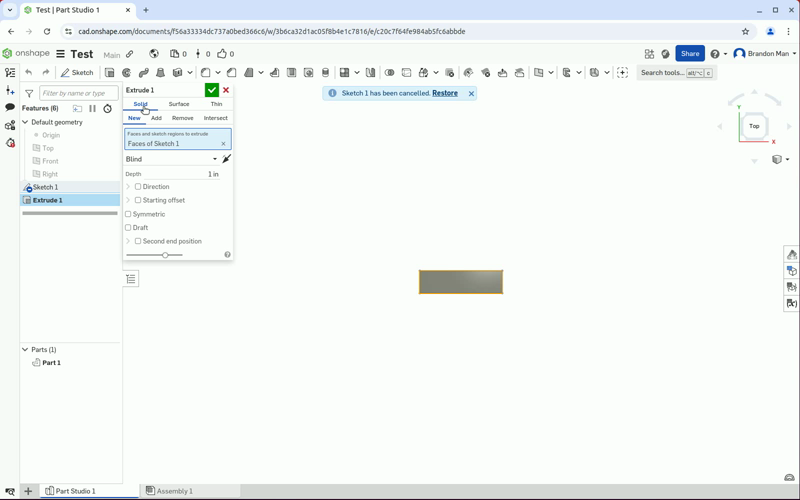
click(143, 106)
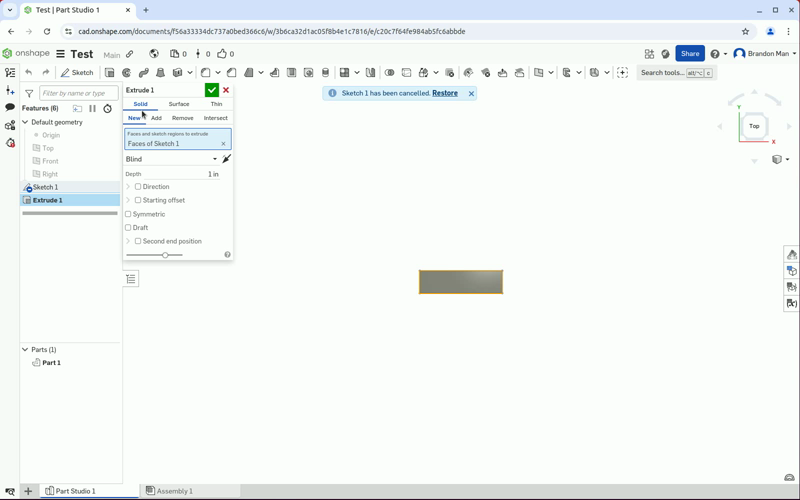
mouse_move(137, 120)
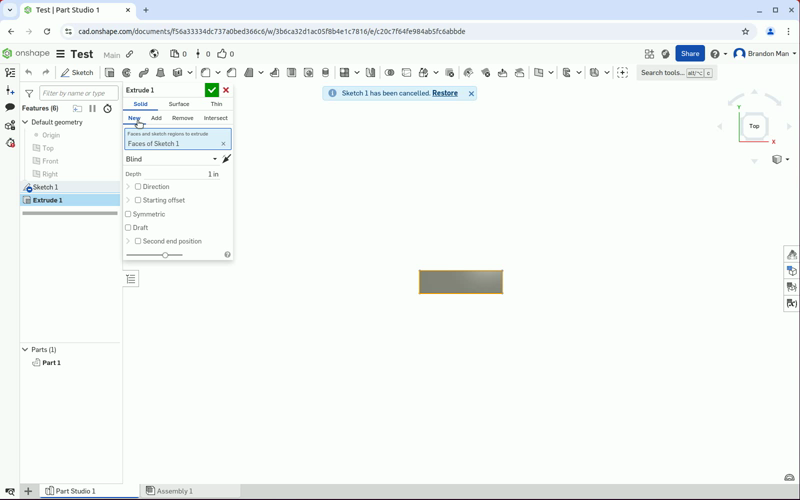
click(137, 120)
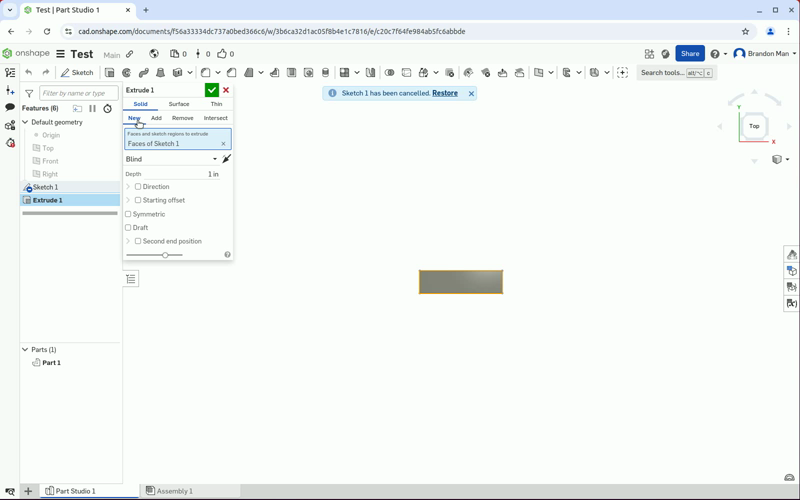
key(tab, 4)
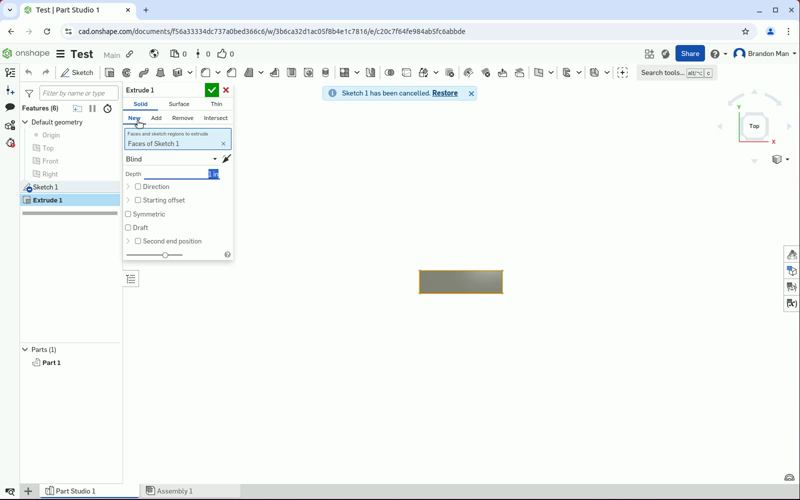
text(23.108)
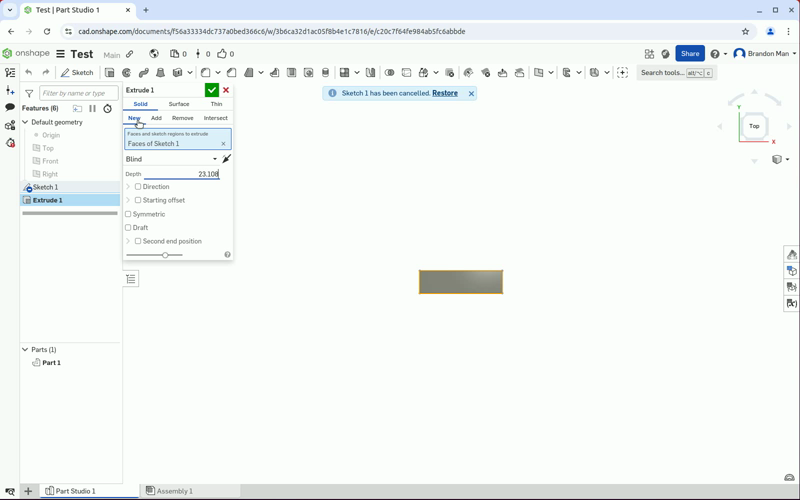
key(enter)
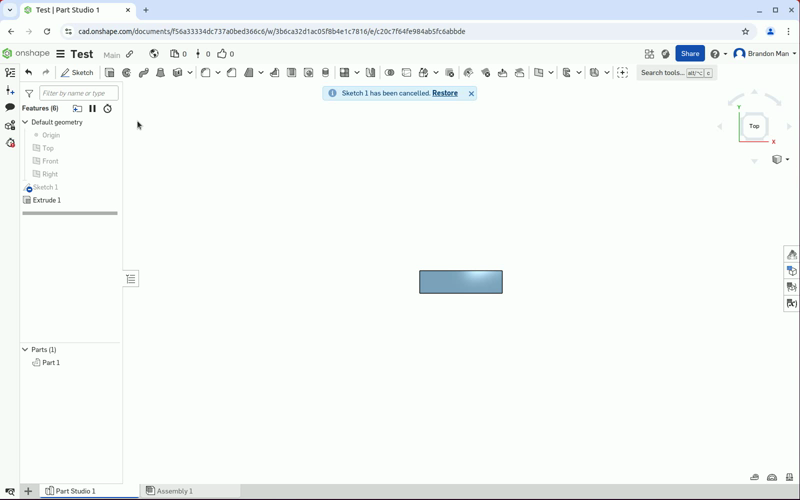
key(shift+h)
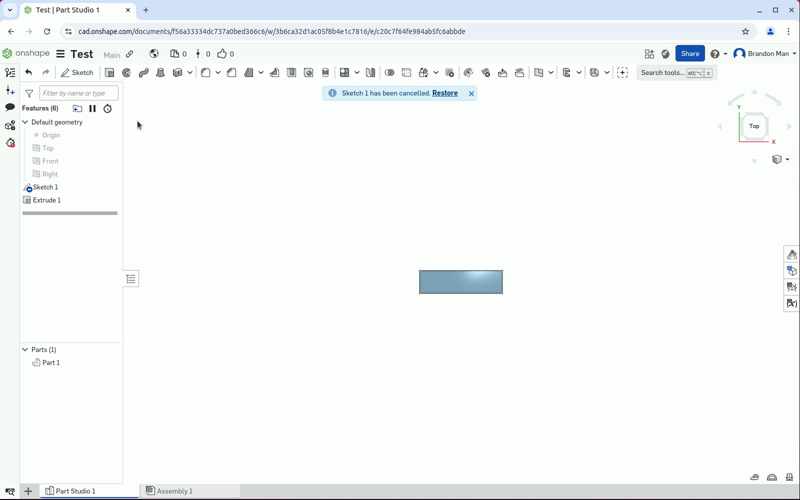
key(shift+h)
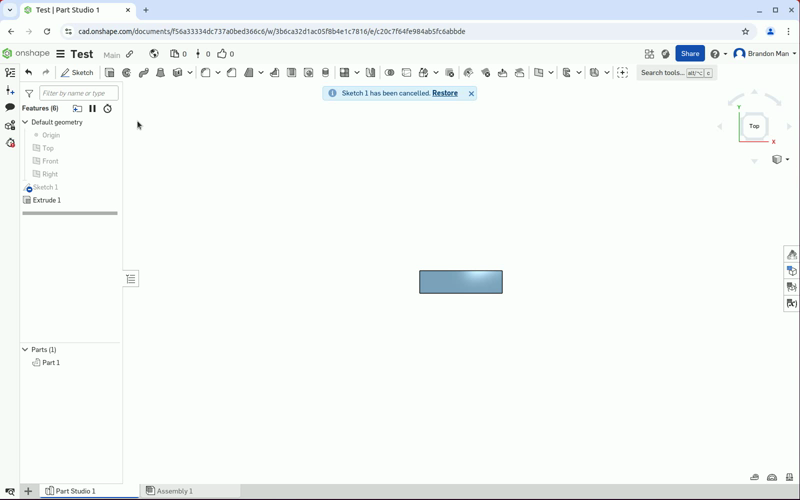
mouse_move(73, 189)
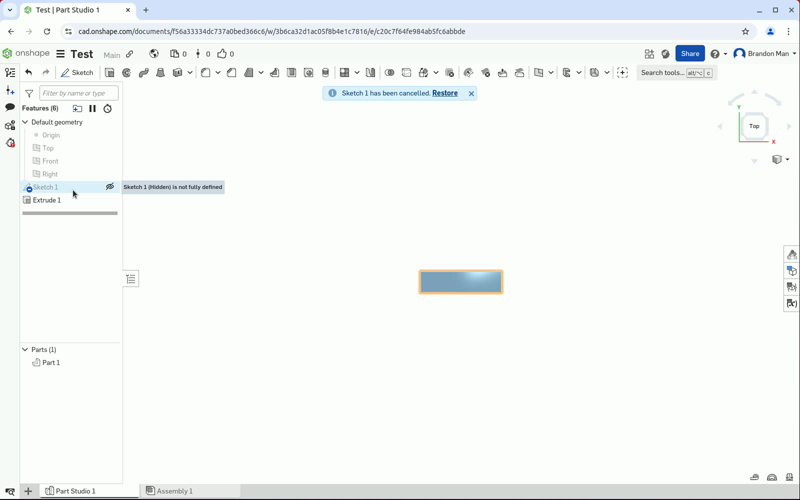
click(73, 189)
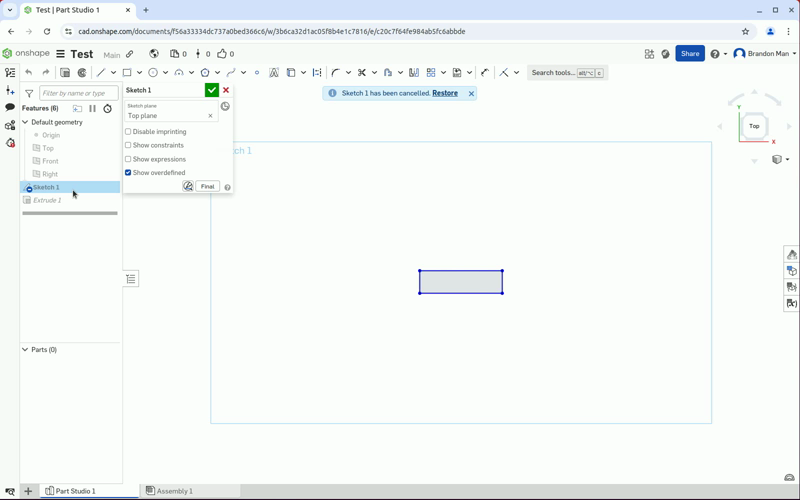
mouse_move(229, 92)
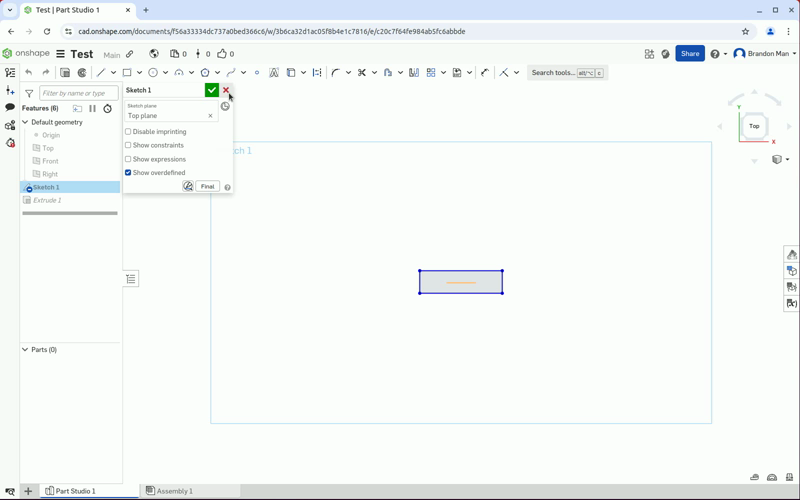
click(229, 92)
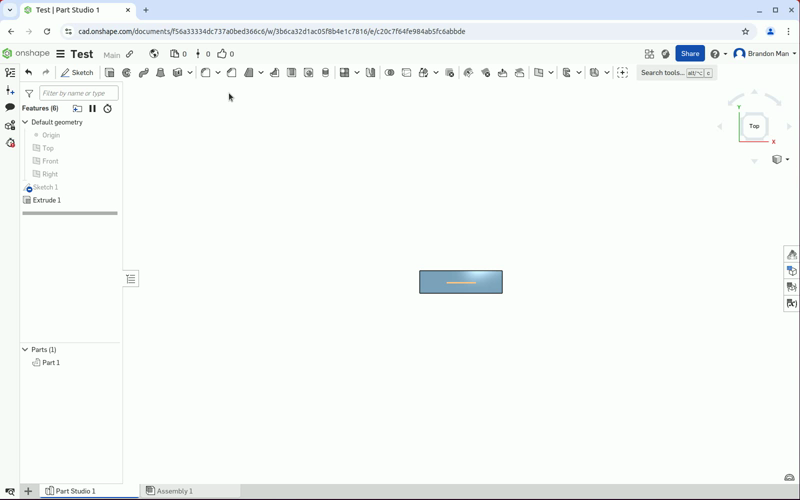
mouse_move(73, 352)
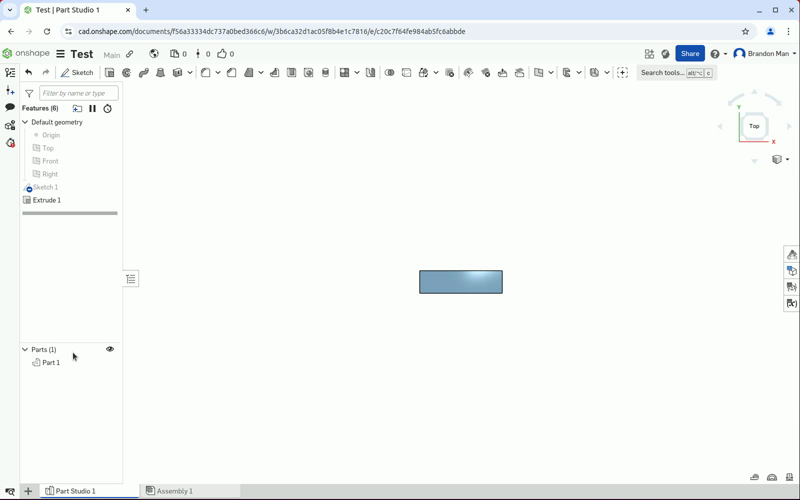
key(y)
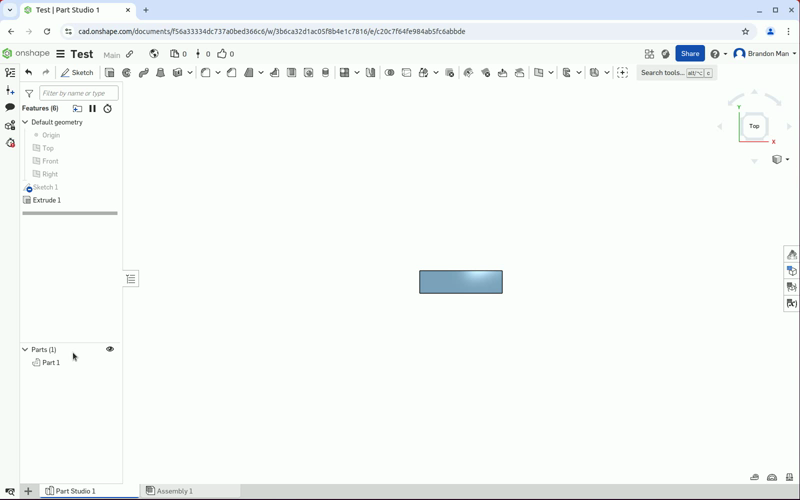
key(shift+p)
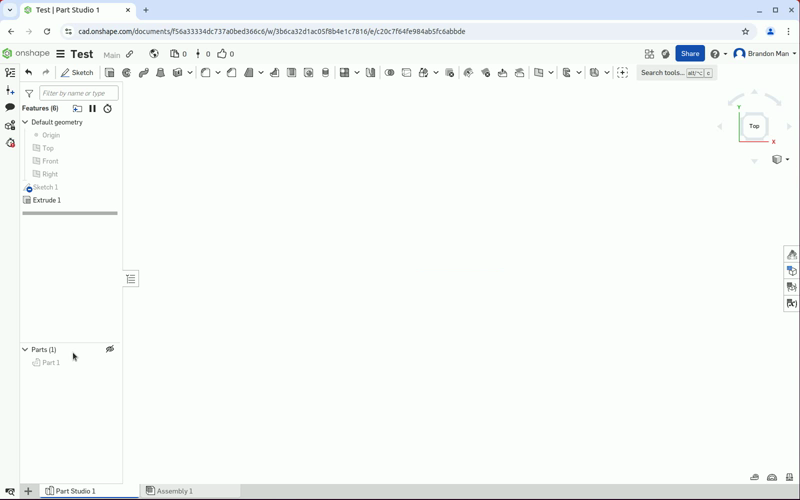
key(space)
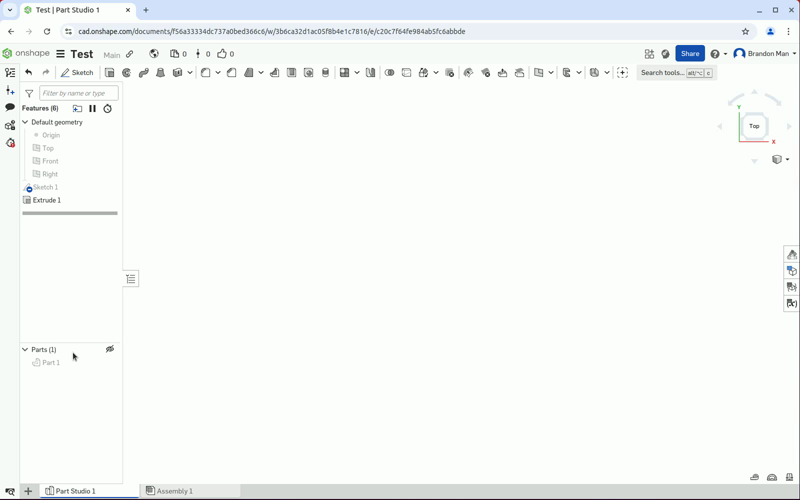
key_down(shift)
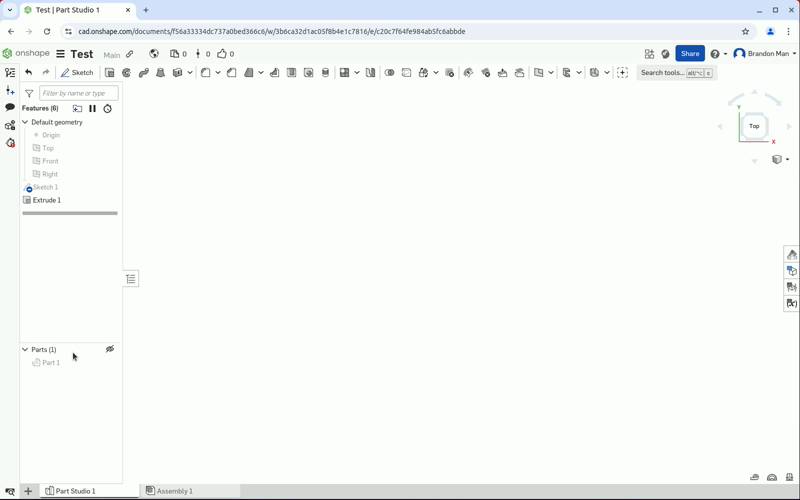
key(up)
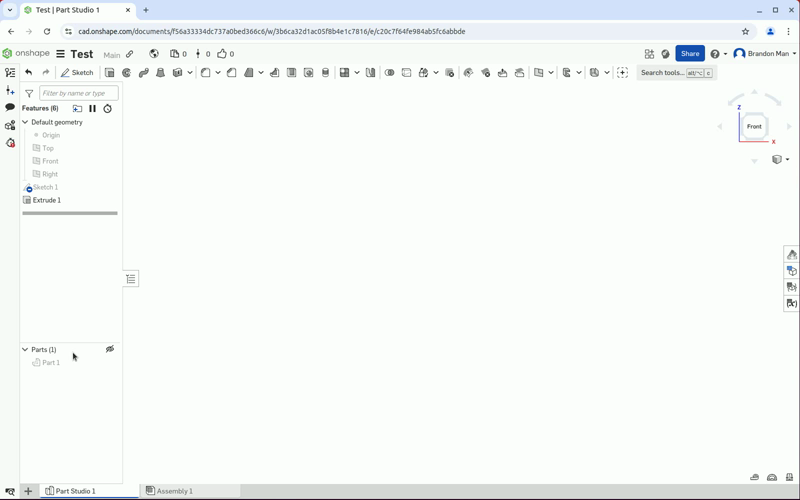
key_up(shift)
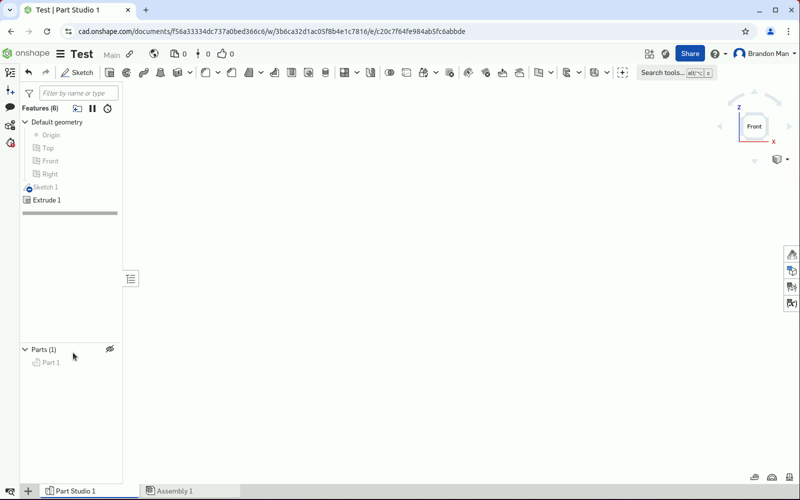
mouse_move(73, 352)
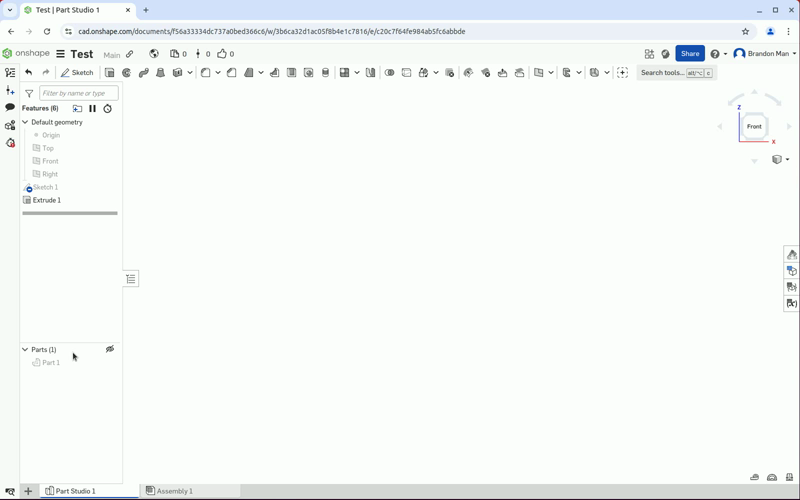
key(shift+y)
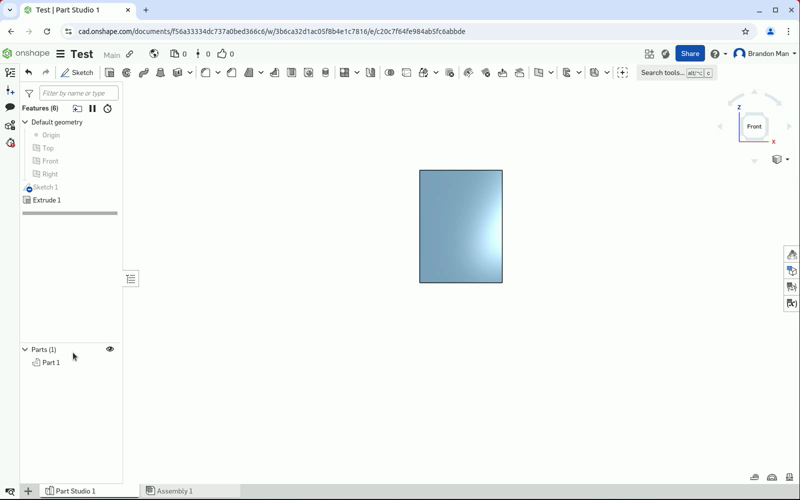
mouse_move(541, 75)
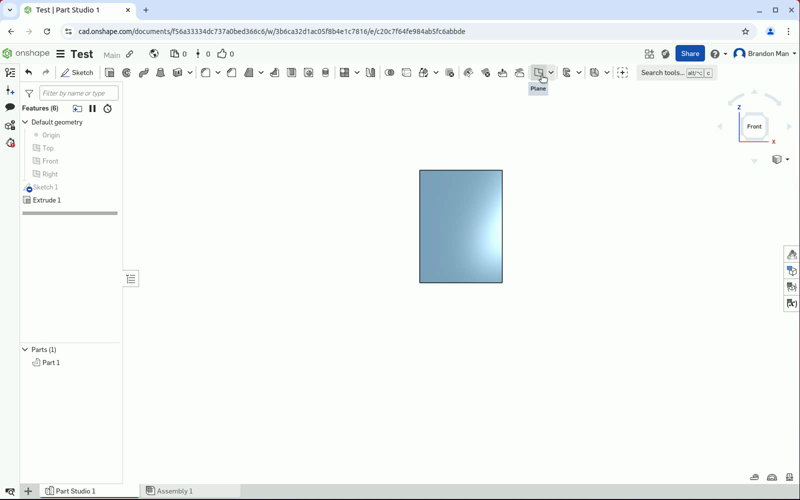
click(541, 75)
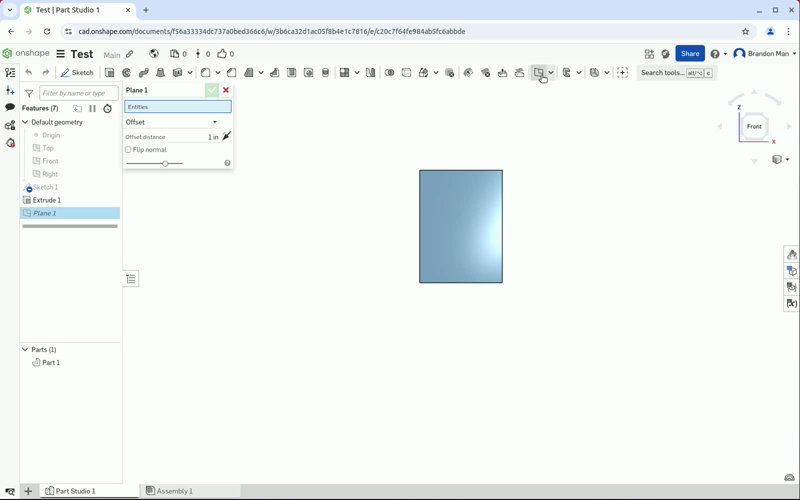
mouse_move(73, 163)
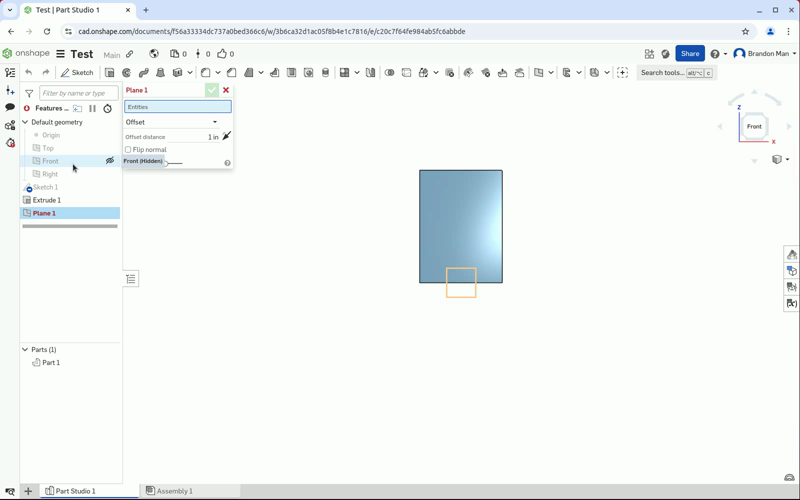
click(73, 163)
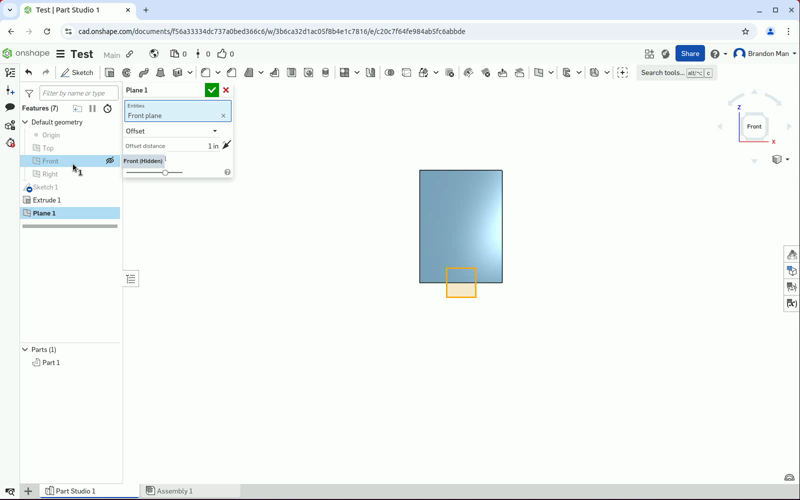
key(tab, 2)
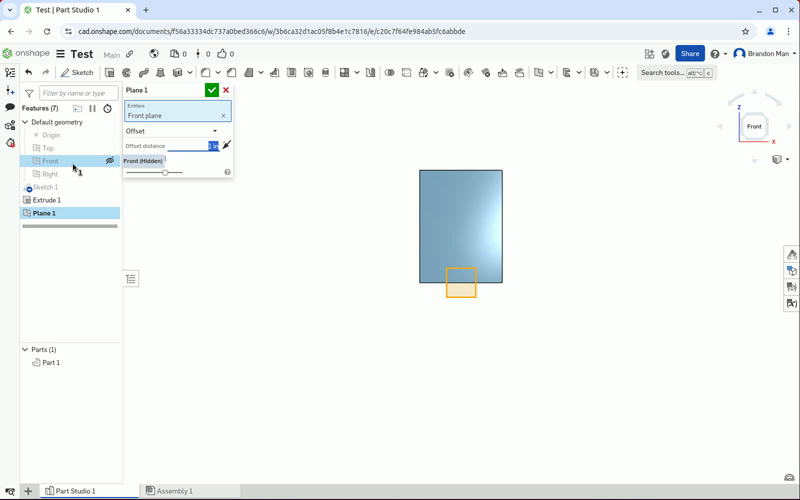
text(2.157)
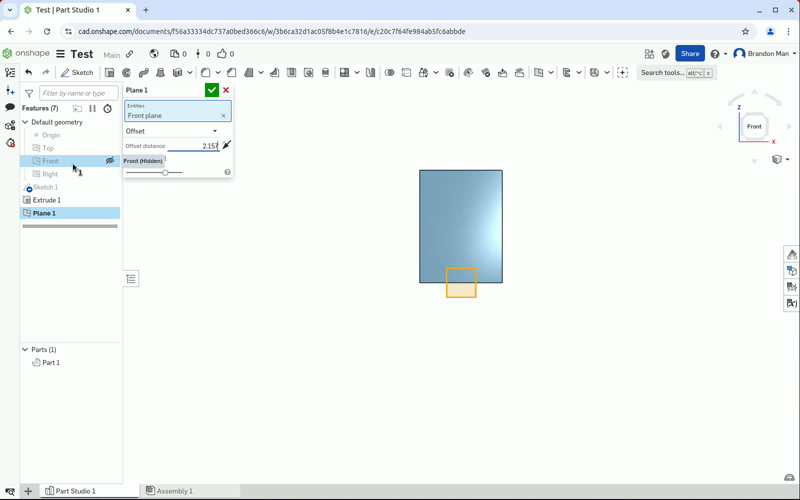
key(enter, 2)
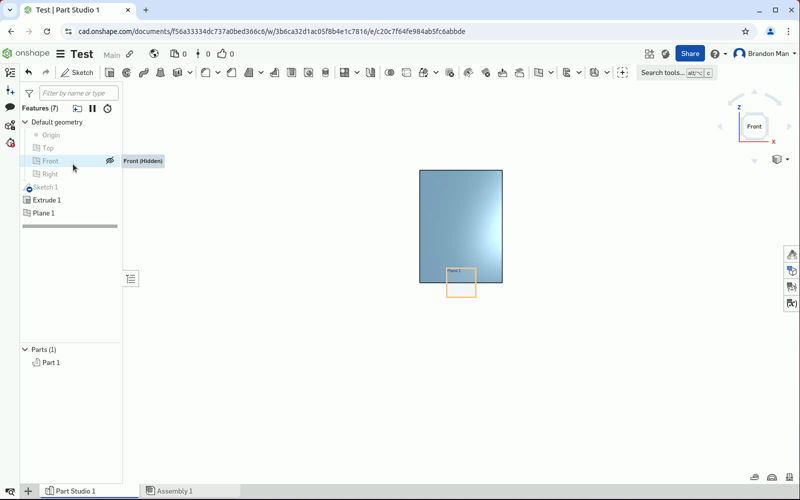
key(shift+s)
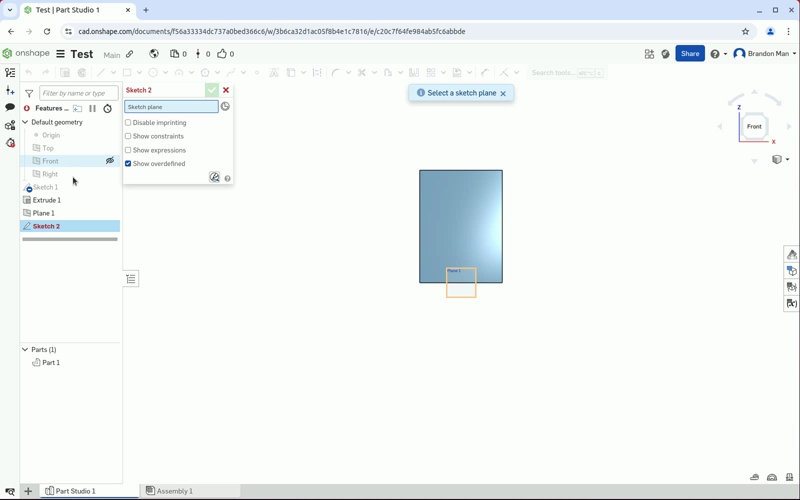
mouse_move(73, 215)
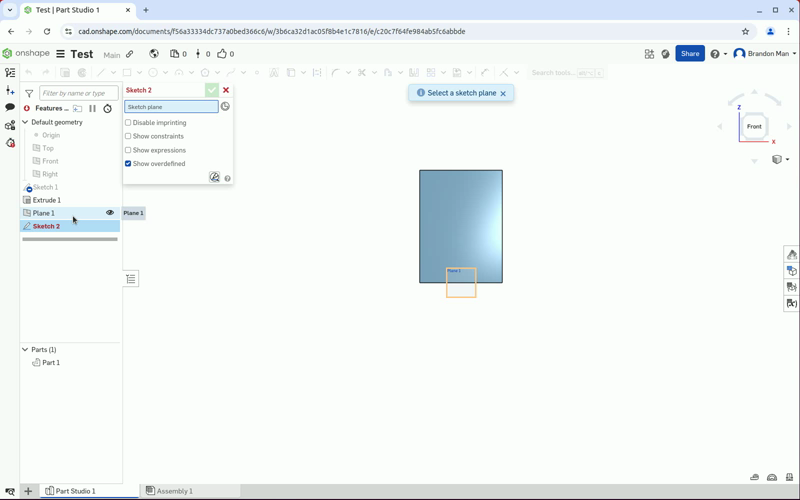
click(73, 215)
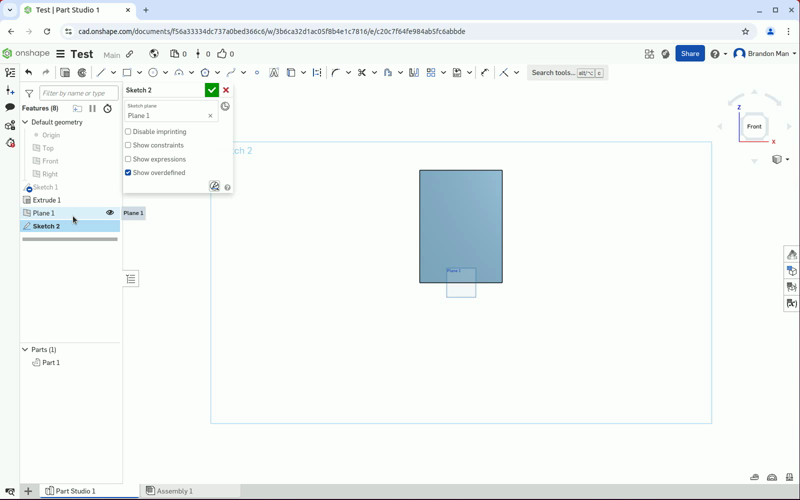
mouse_move(73, 352)
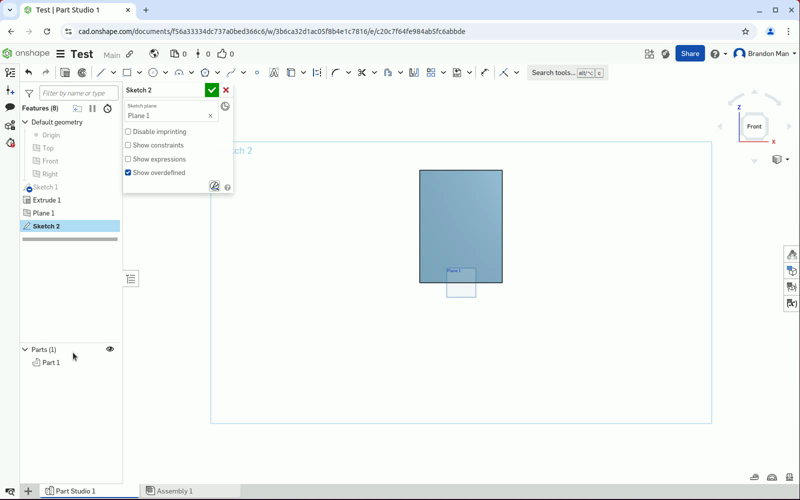
key(y)
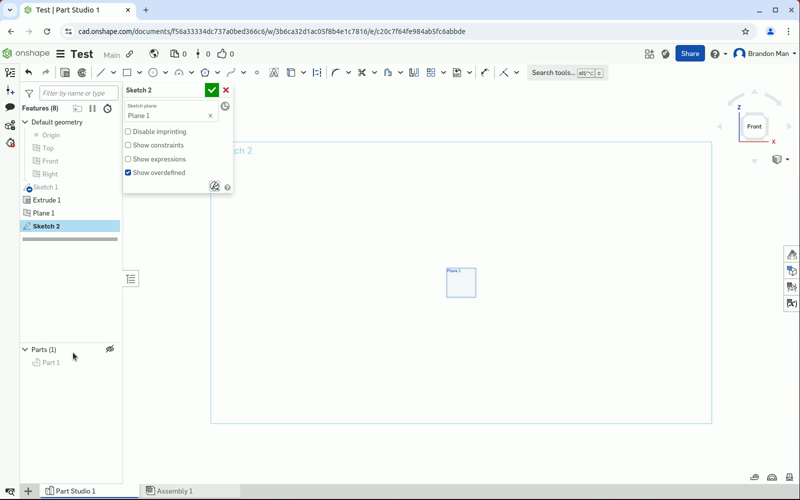
key(l)
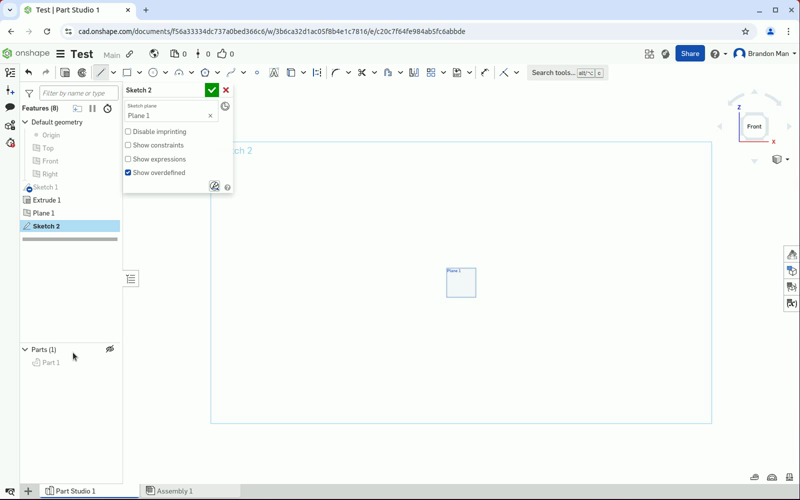
key_down(shift)
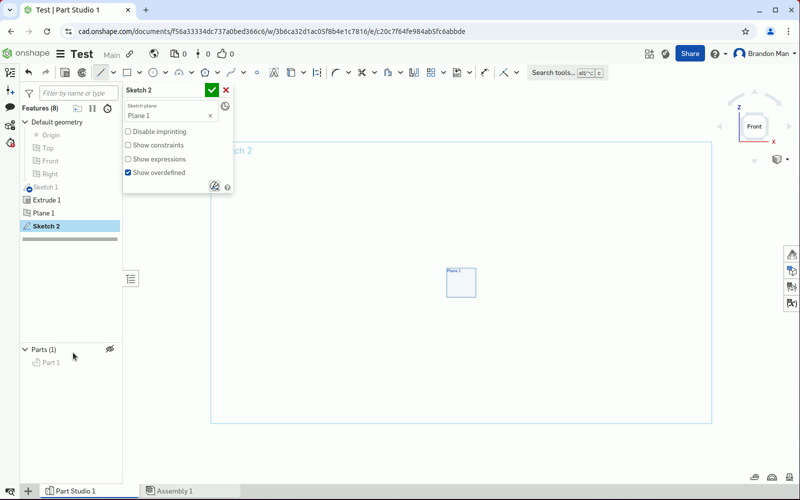
mouse_move(420, 206)
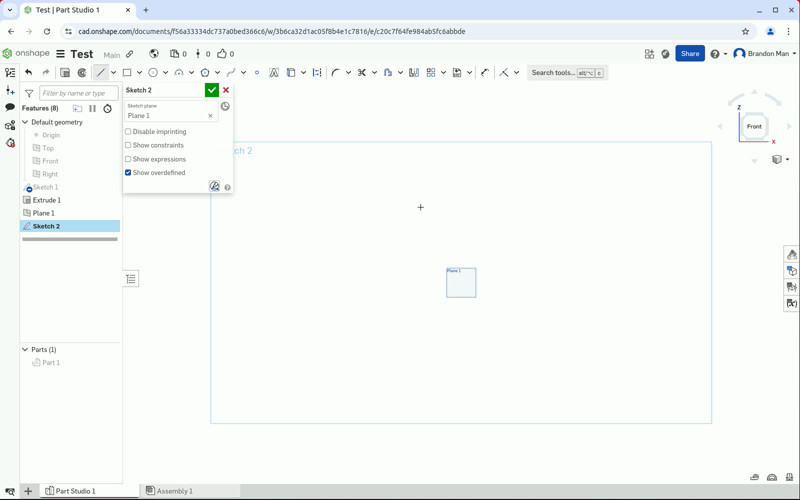
click(420, 206)
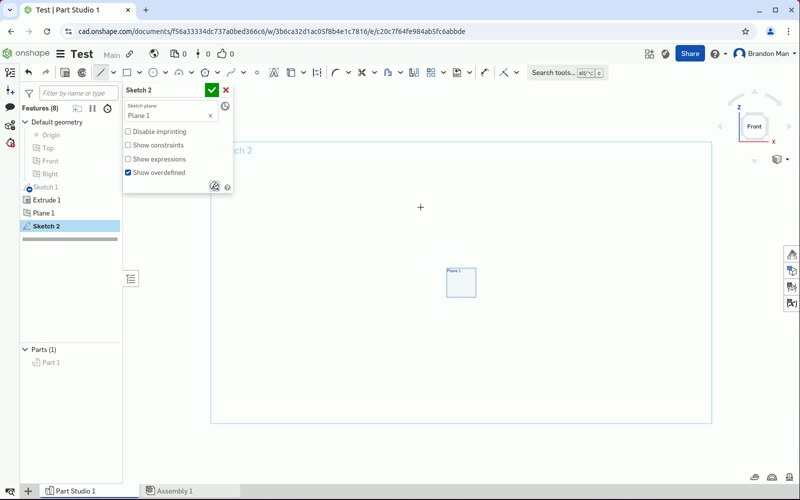
key_up(shift)
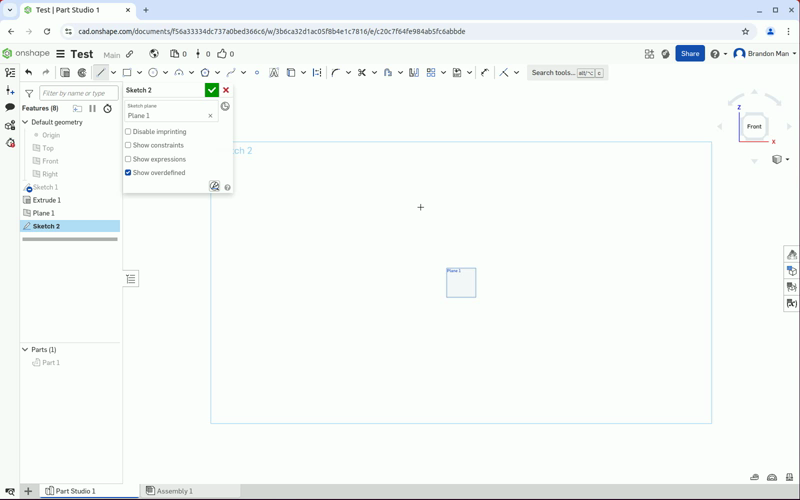
key_down(shift)
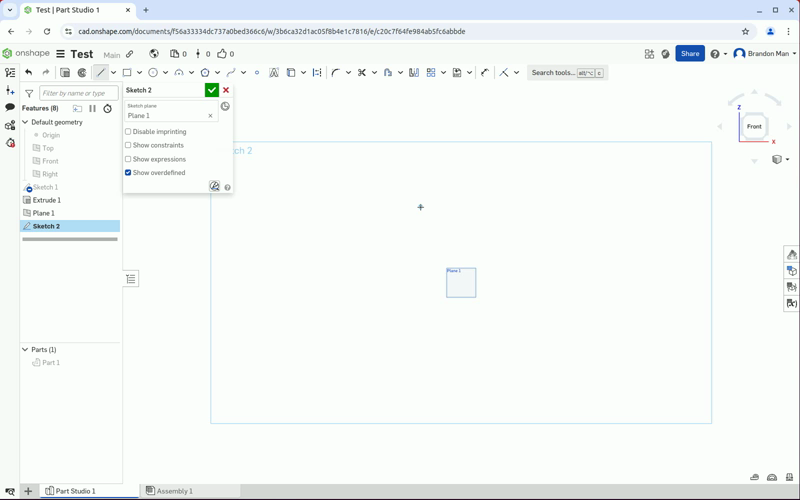
mouse_move(499, 206)
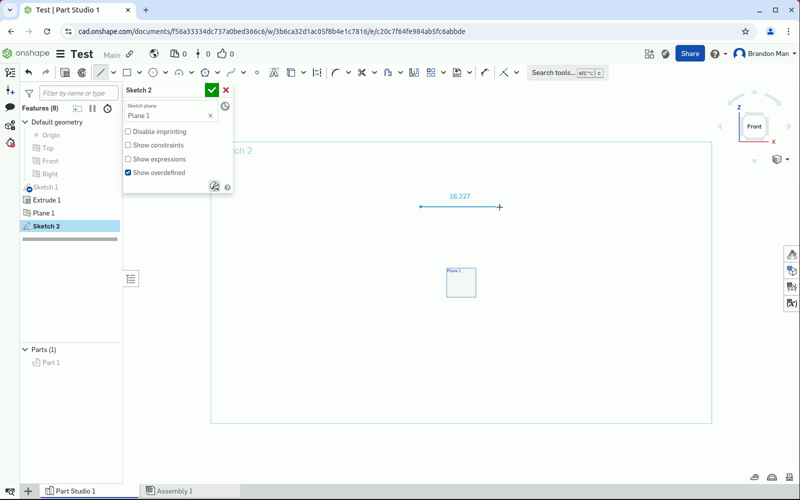
click(499, 206)
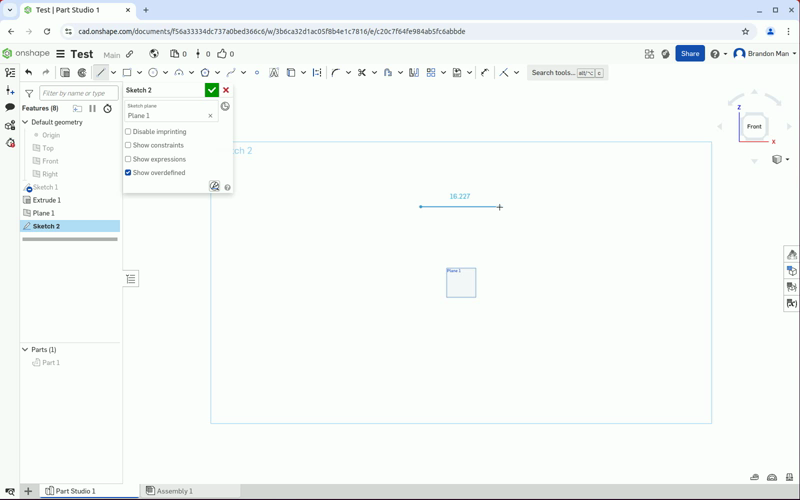
key_up(shift)
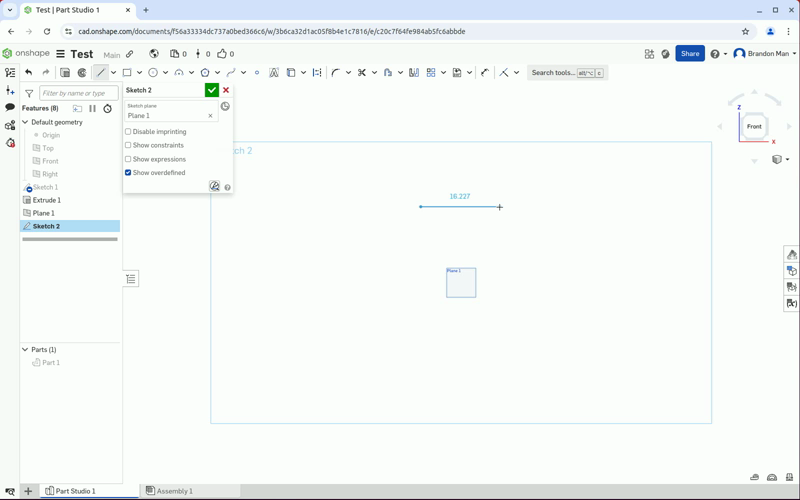
key_down(shift)
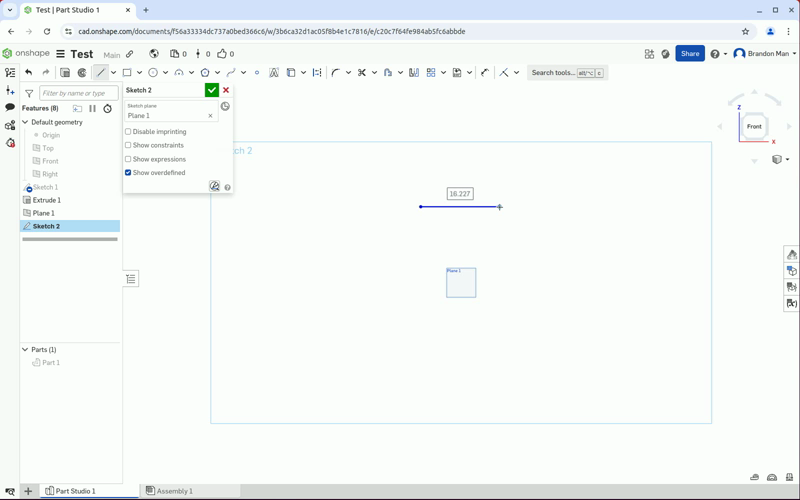
mouse_move(529, 206)
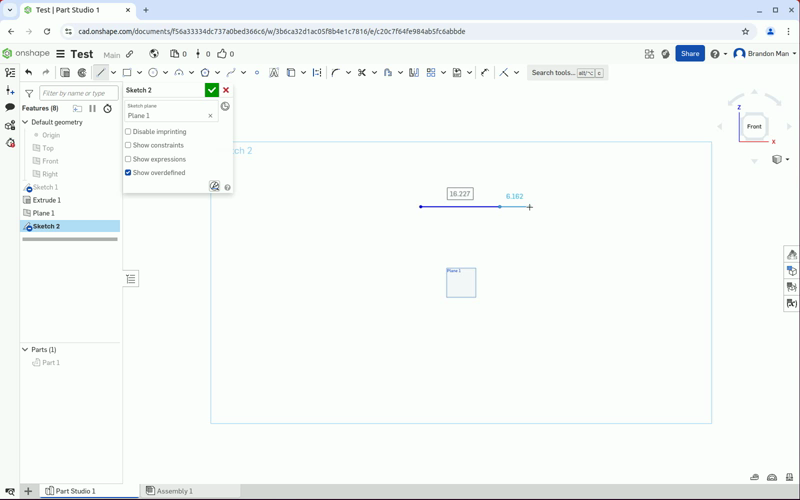
mouse_move(499, 171)
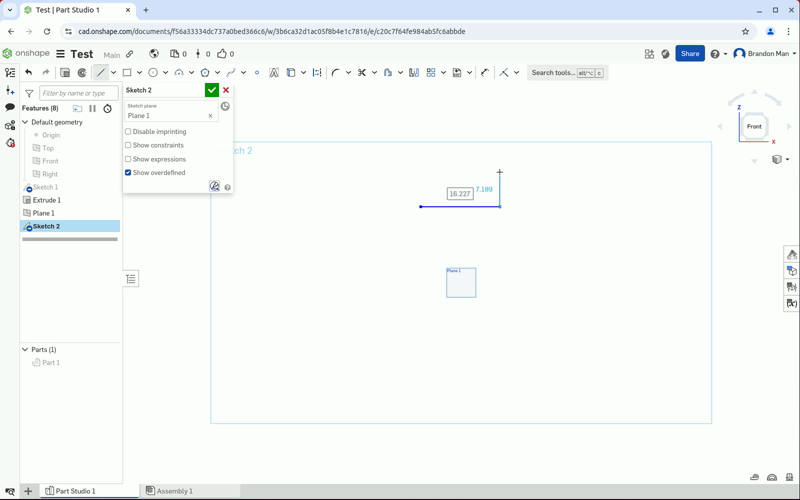
click(499, 171)
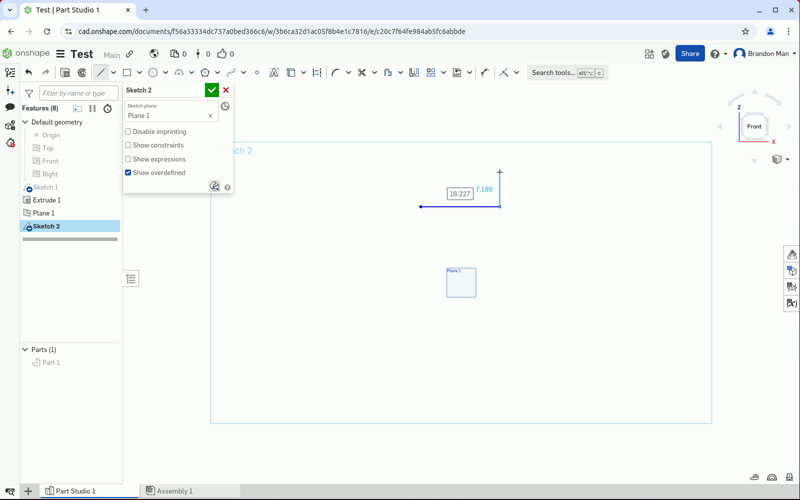
key_up(shift)
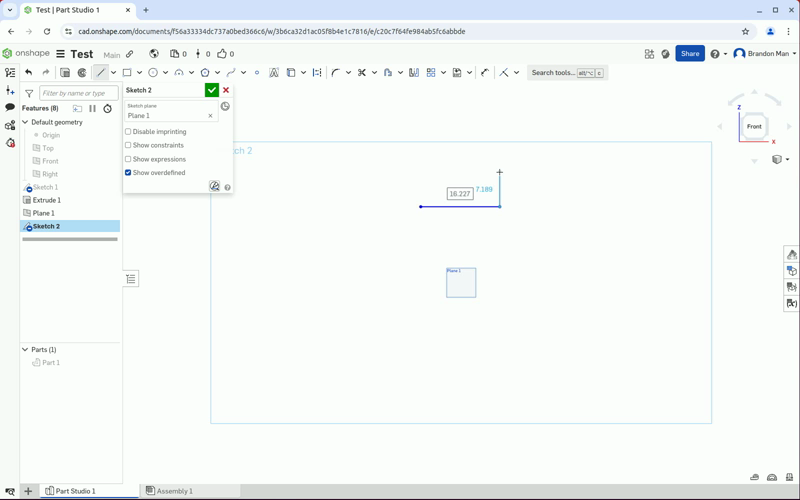
key_down(shift)
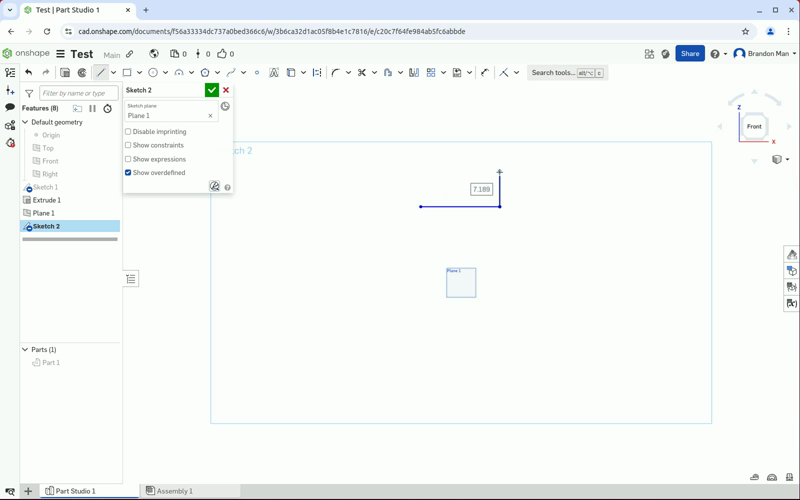
mouse_move(420, 171)
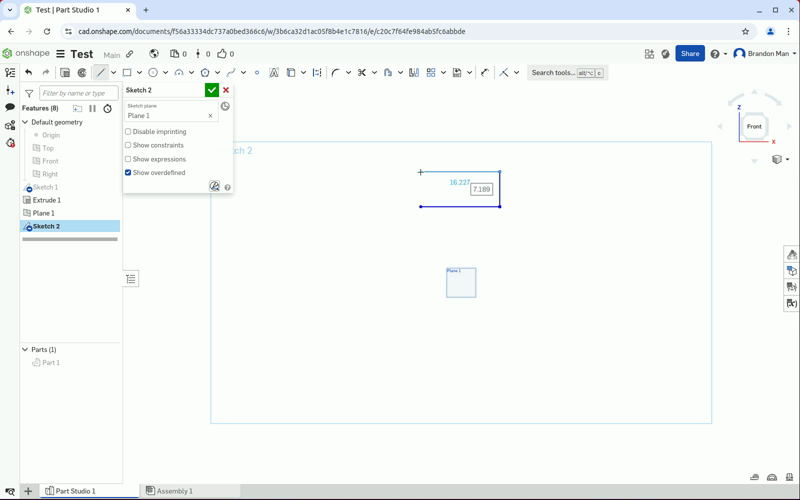
click(420, 171)
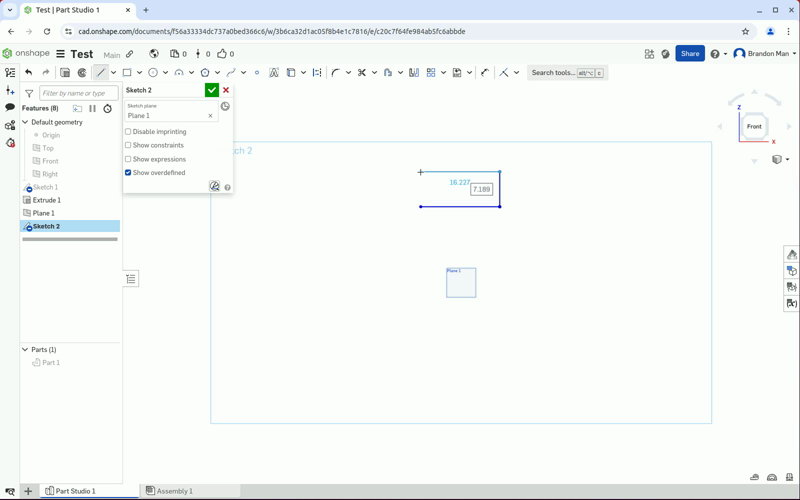
key_up(shift)
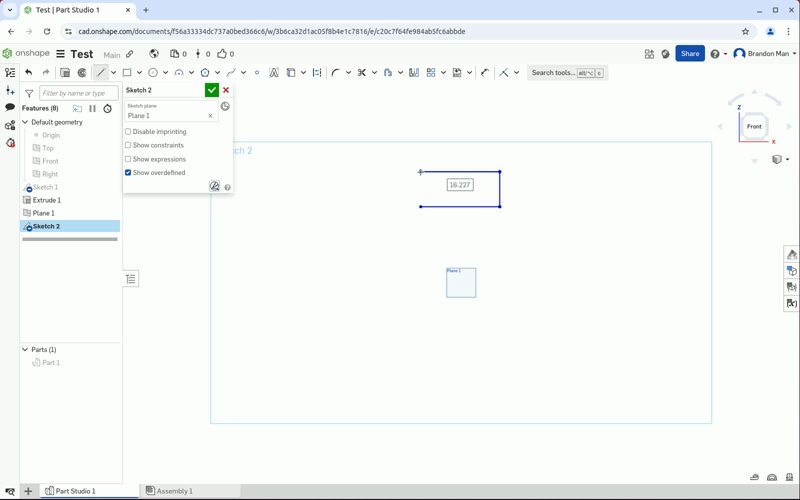
mouse_move(450, 171)
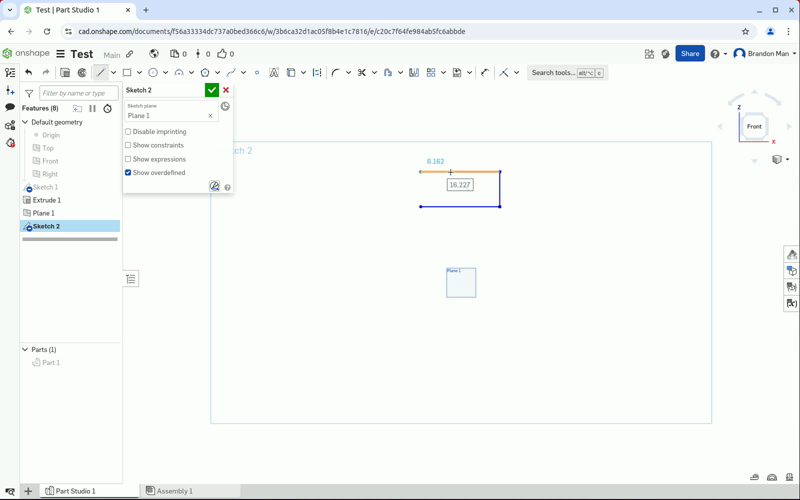
key_down(shift)
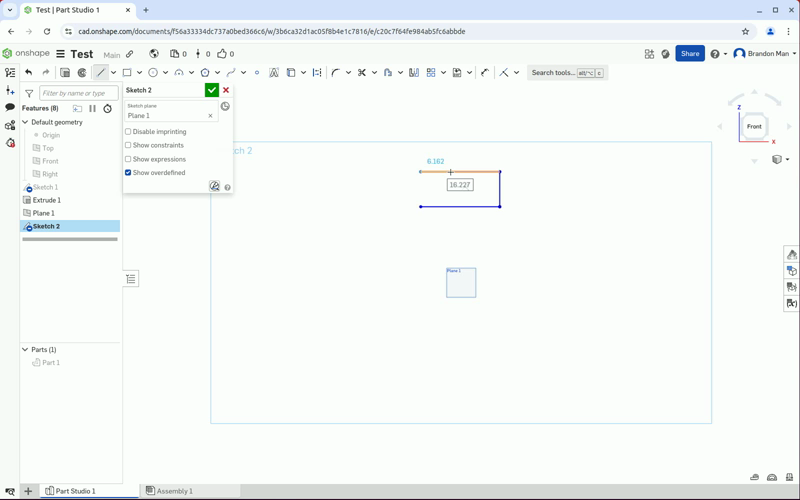
mouse_move(420, 206)
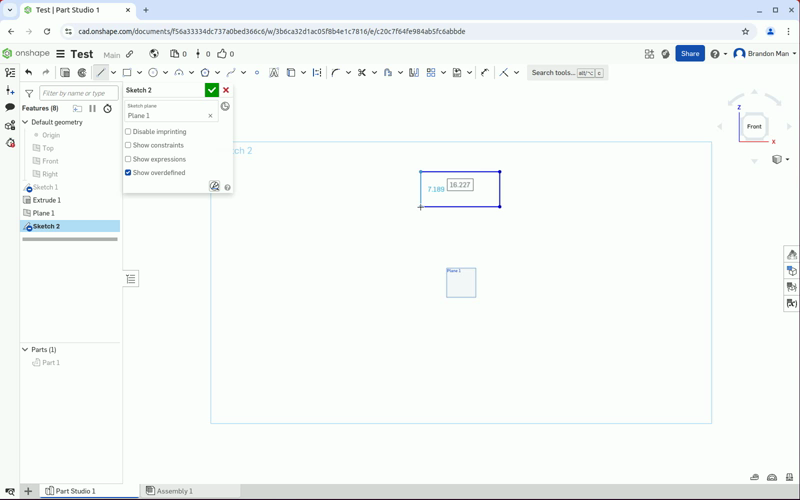
key_up(shift)
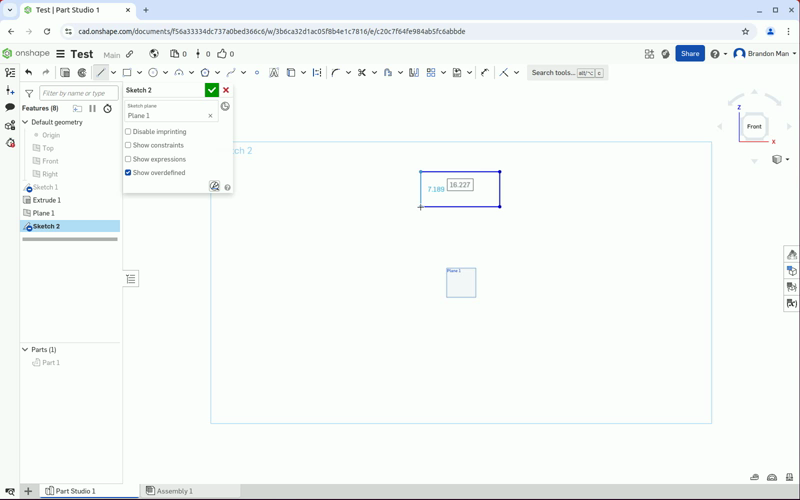
click(420, 206)
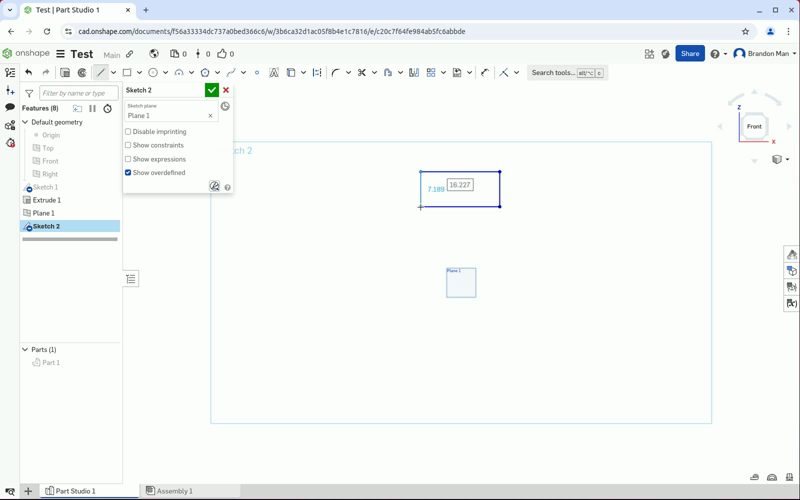
key(esc)
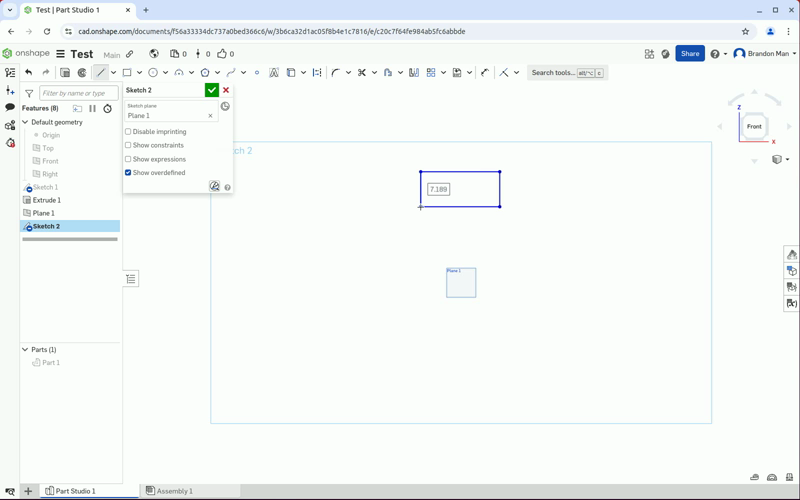
mouse_move(441, 183)
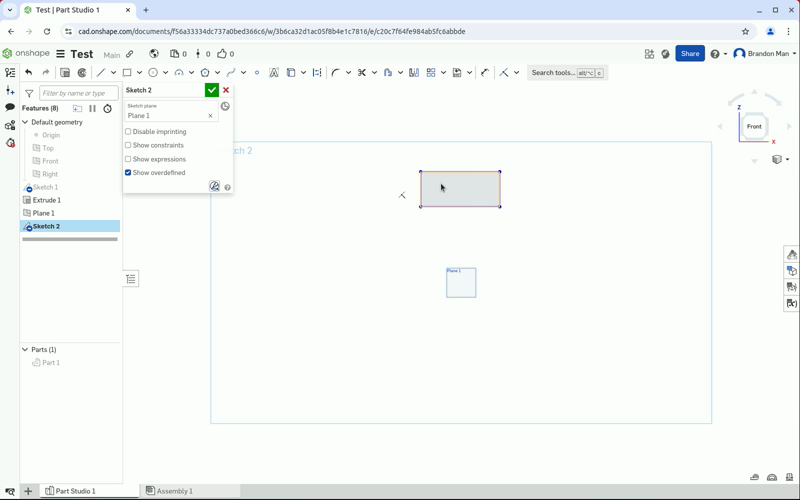
click(441, 183)
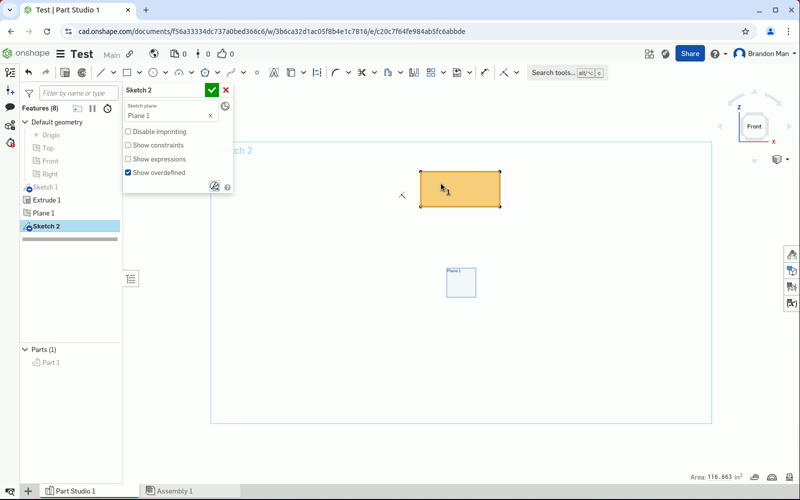
mouse_move(73, 352)
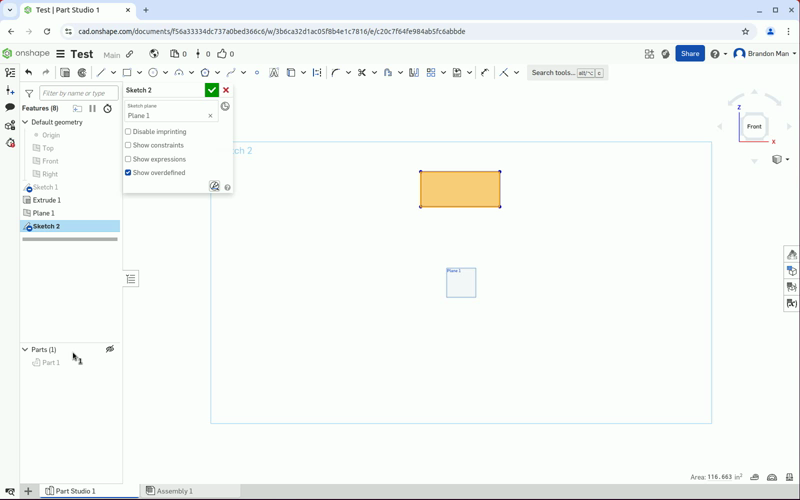
key(shift+y)
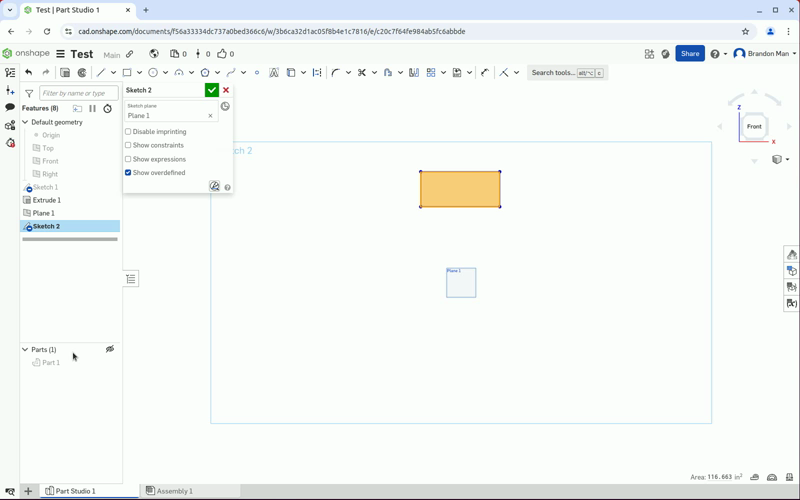
key(shift+e)
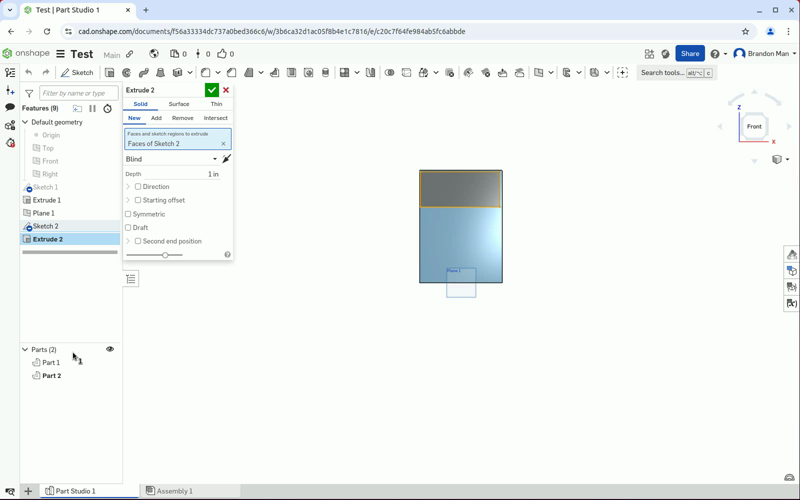
mouse_move(143, 106)
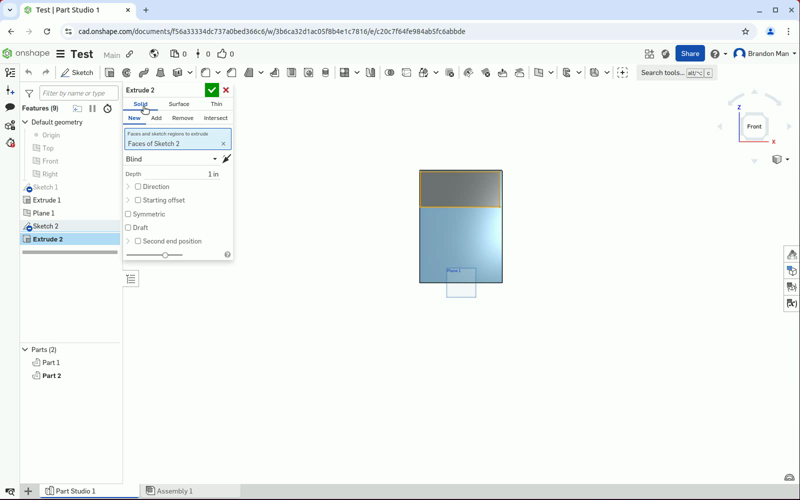
click(143, 106)
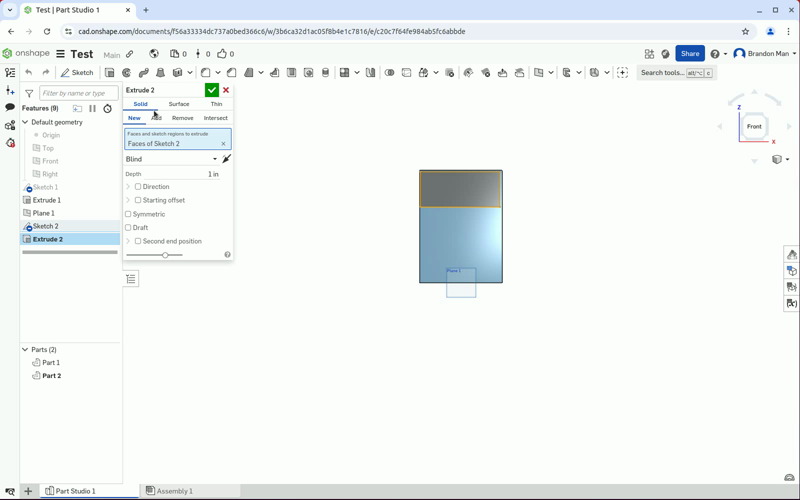
mouse_move(186, 120)
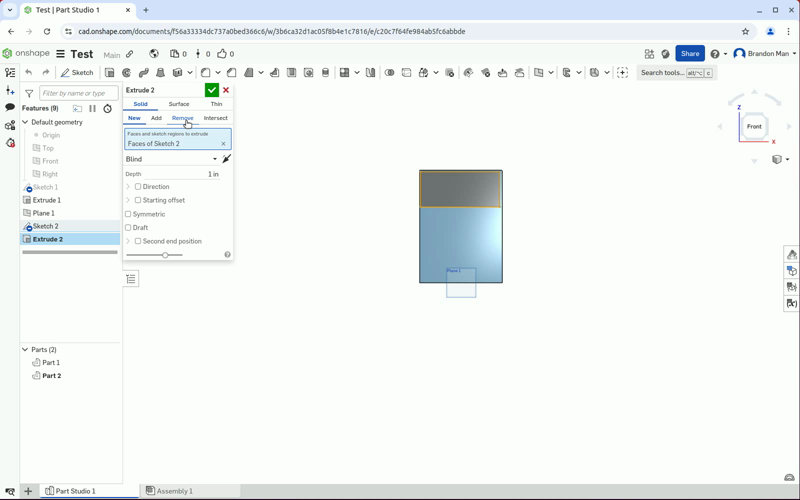
click(186, 120)
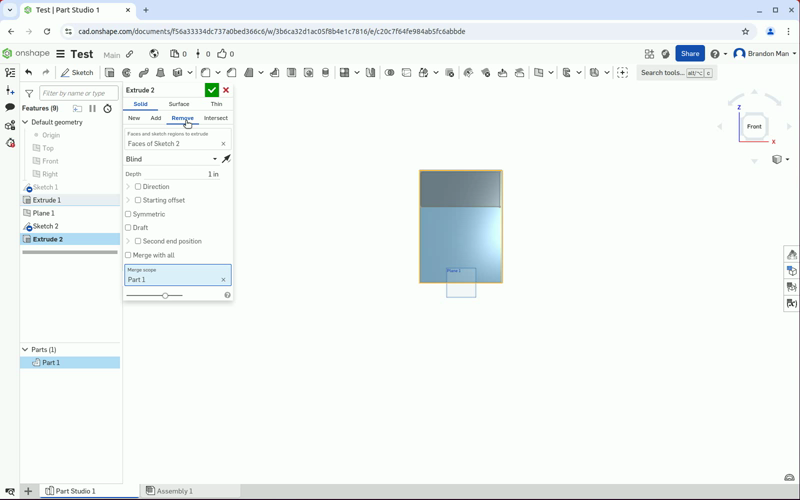
key(tab, 4)
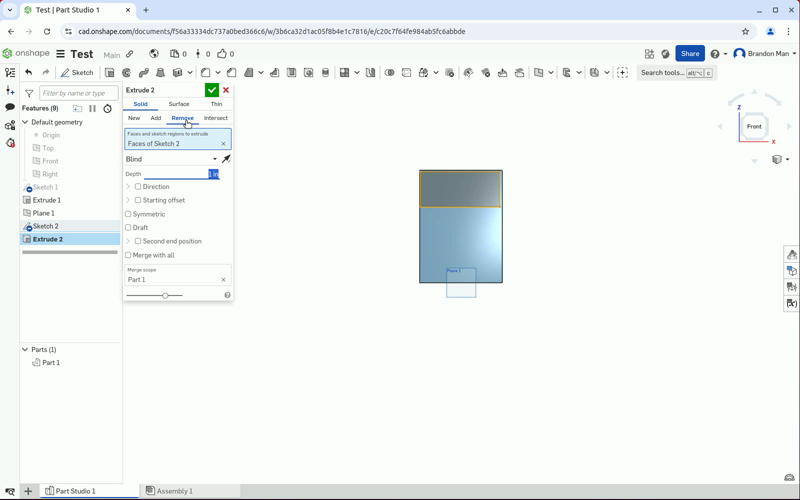
text(4.333)
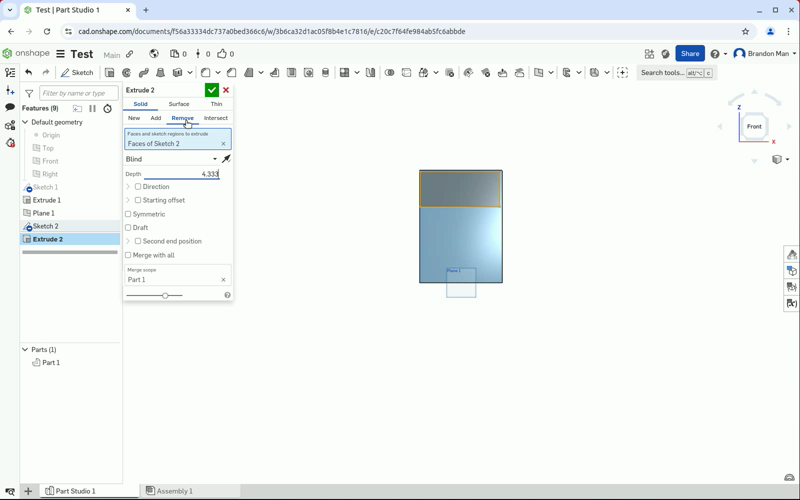
key(tab, 6)
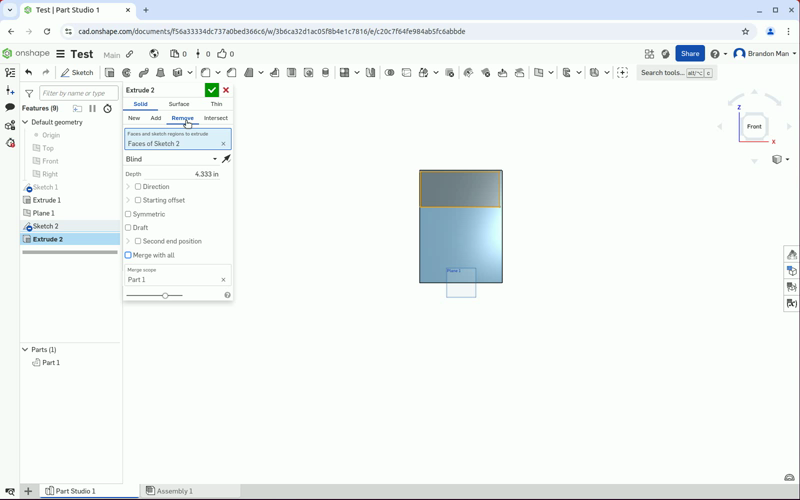
key(space)
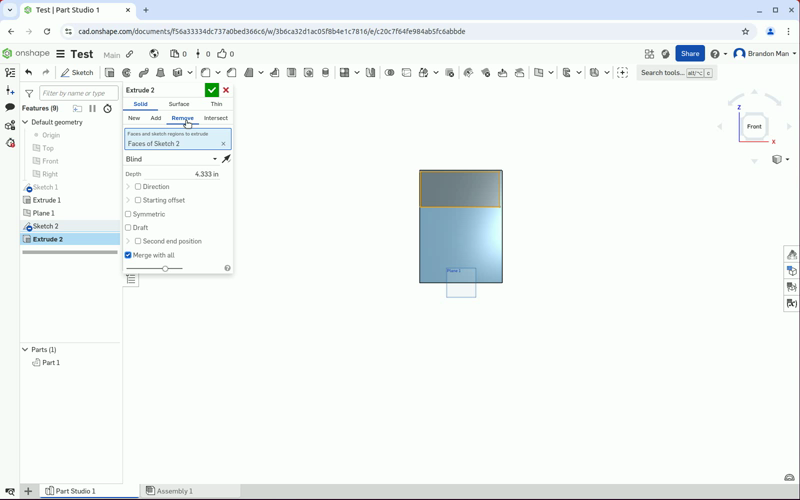
key(enter)
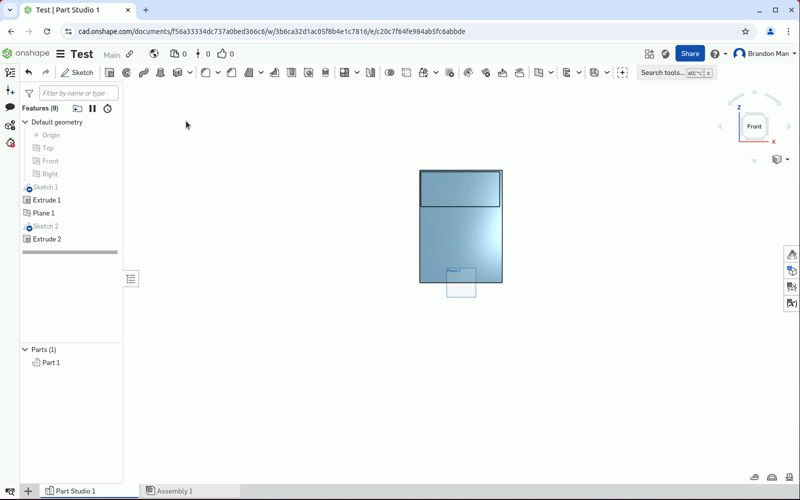
key(shift+h)
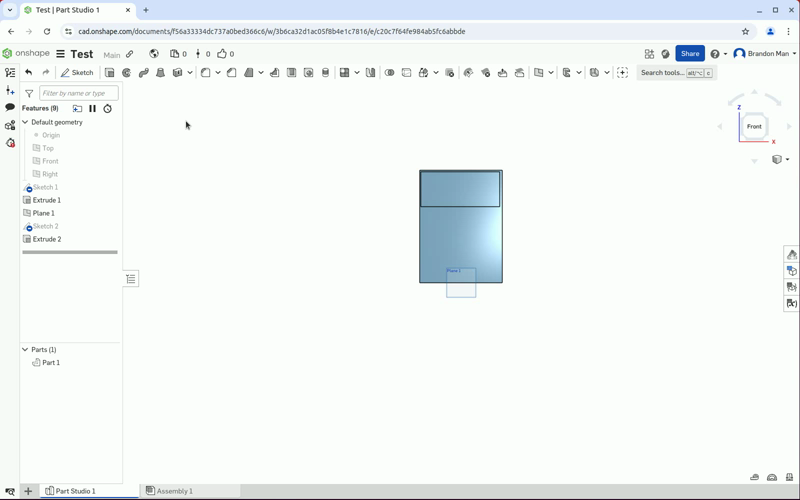
key(shift+h)
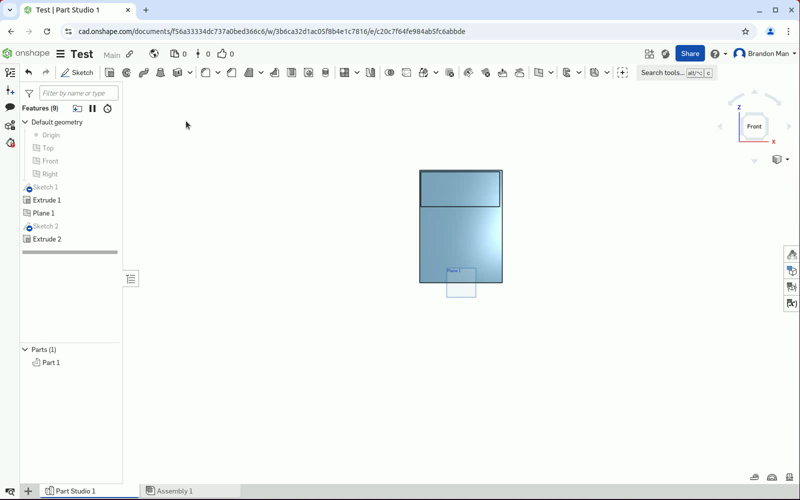
mouse_move(73, 189)
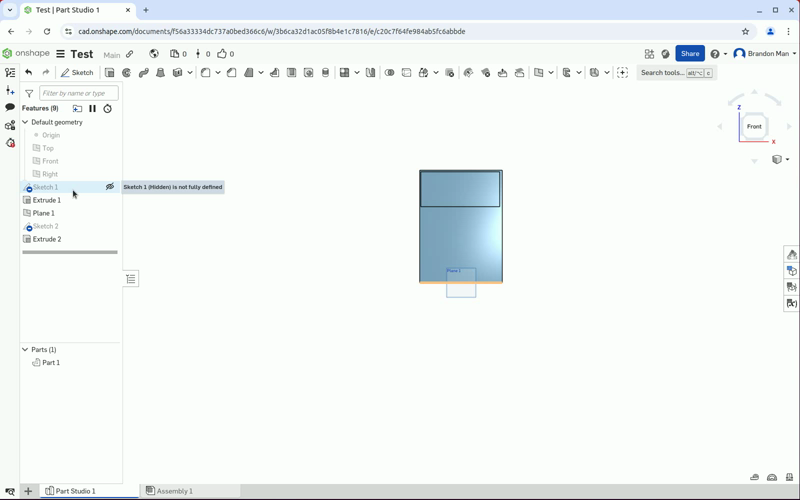
click(73, 189)
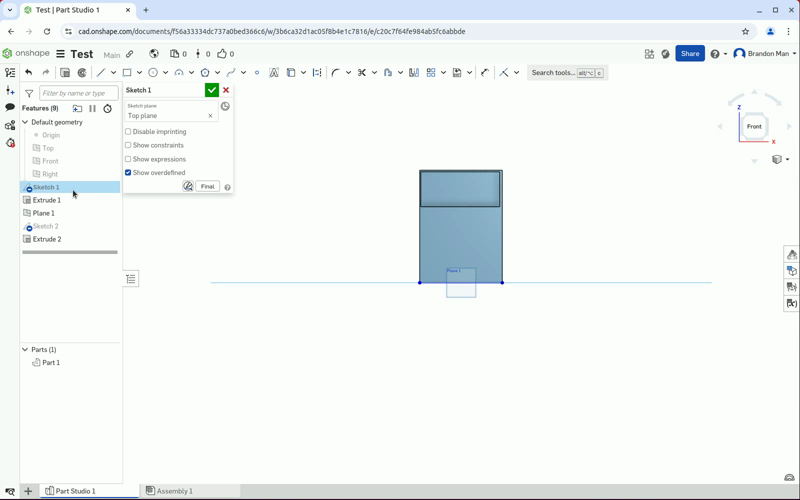
mouse_move(229, 92)
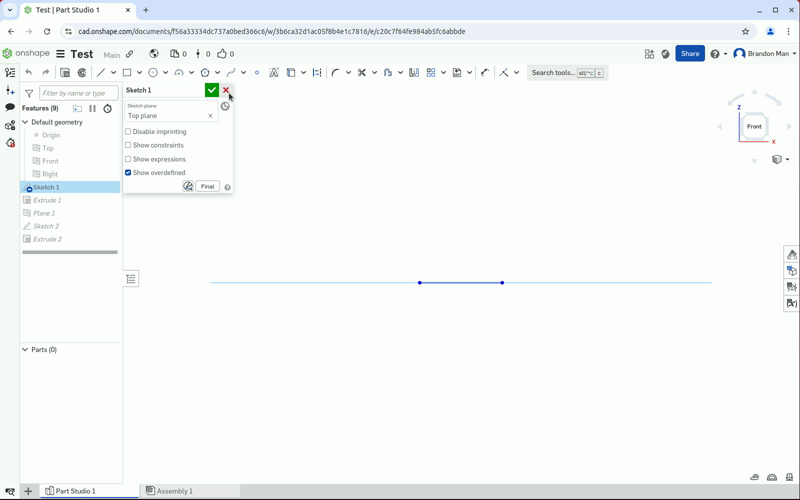
click(229, 92)
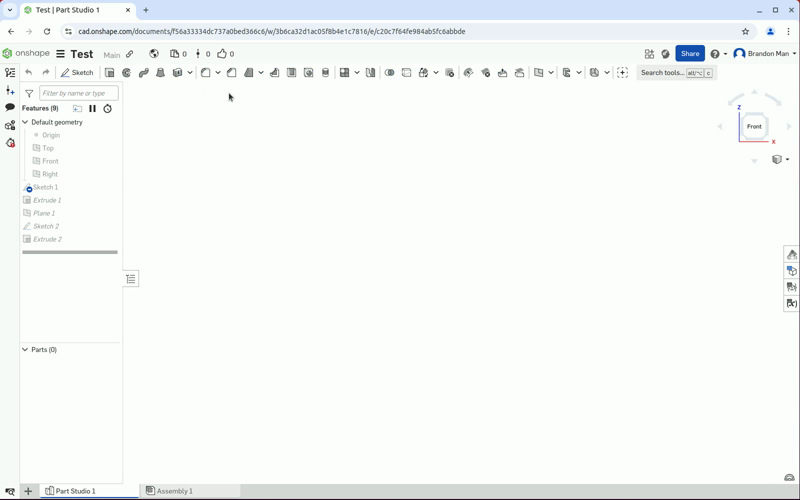
key(shift+s)
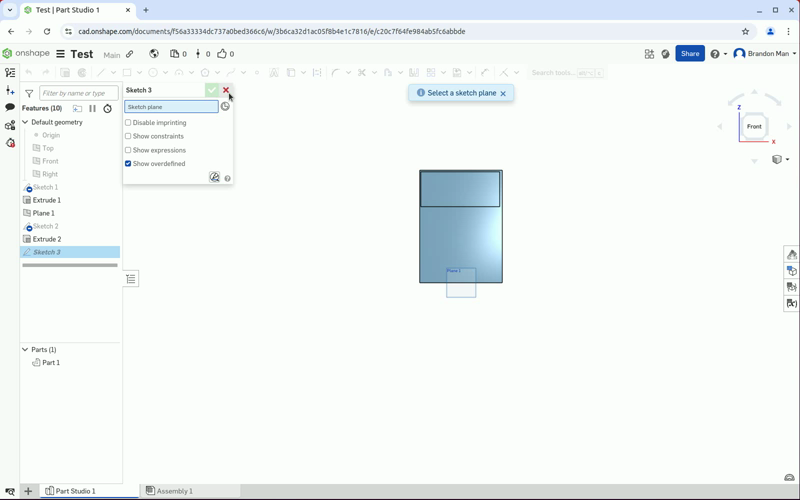
mouse_move(73, 215)
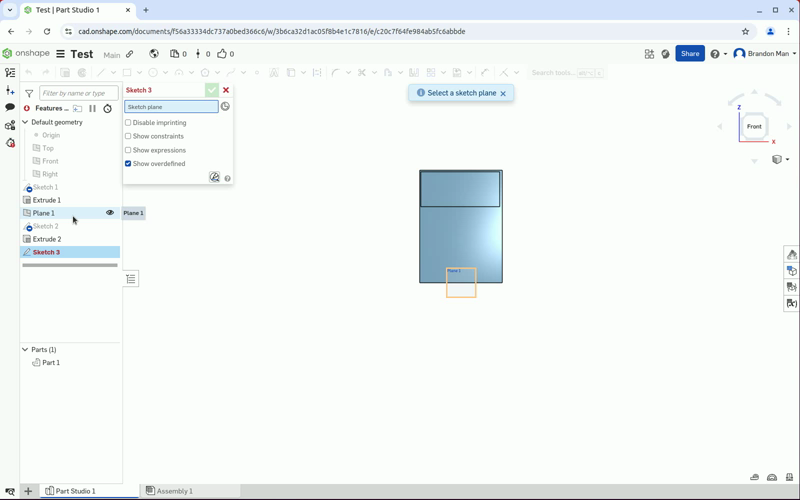
click(73, 215)
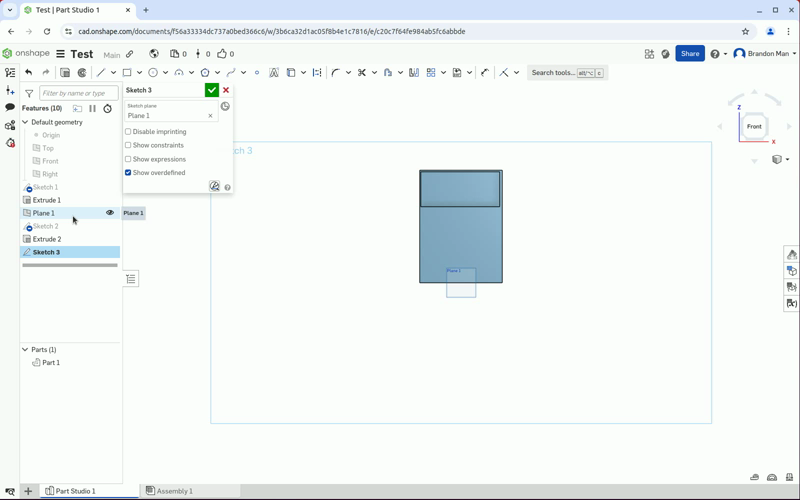
mouse_move(73, 352)
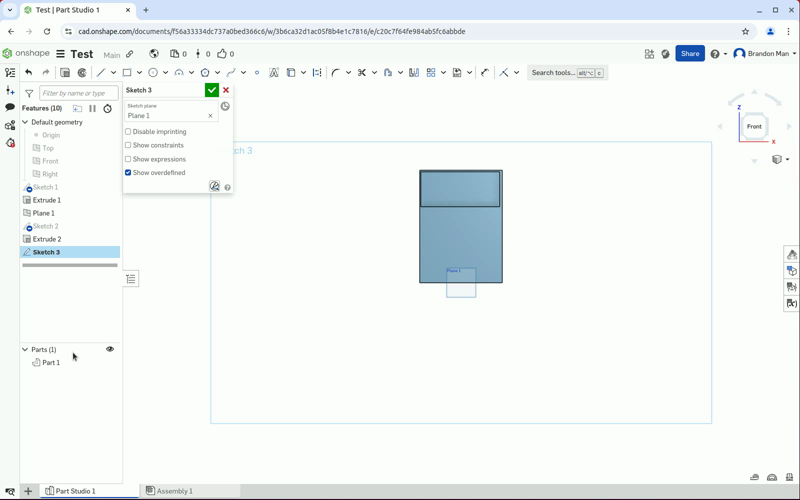
key(y)
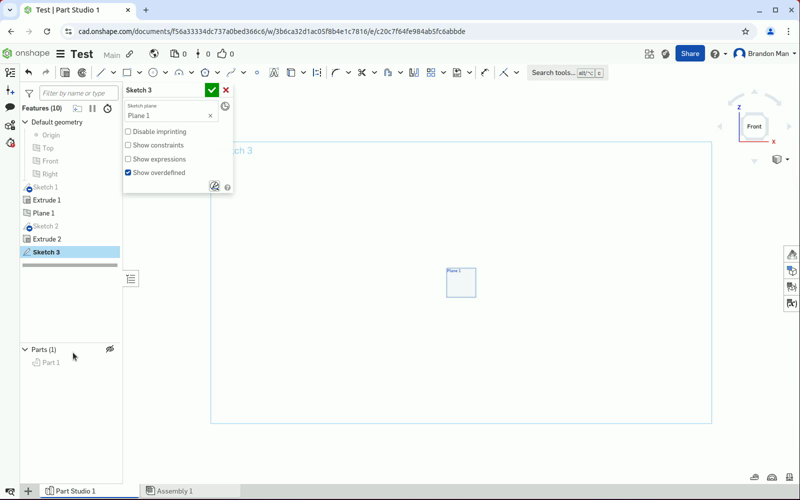
key(l)
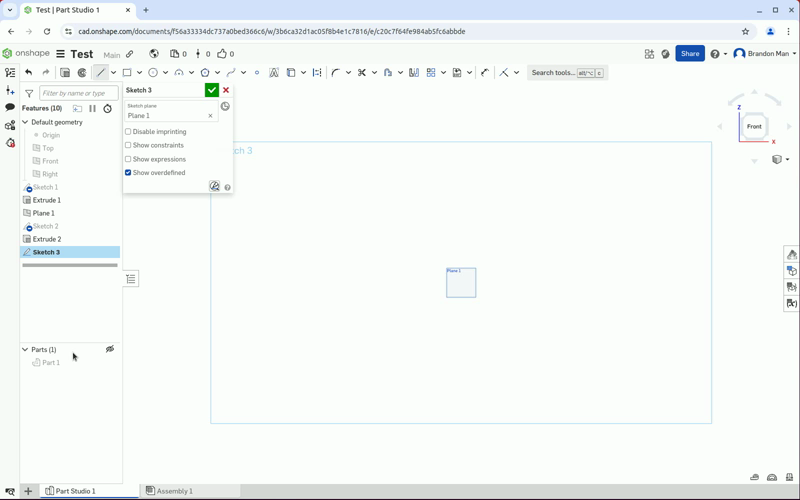
key_down(shift)
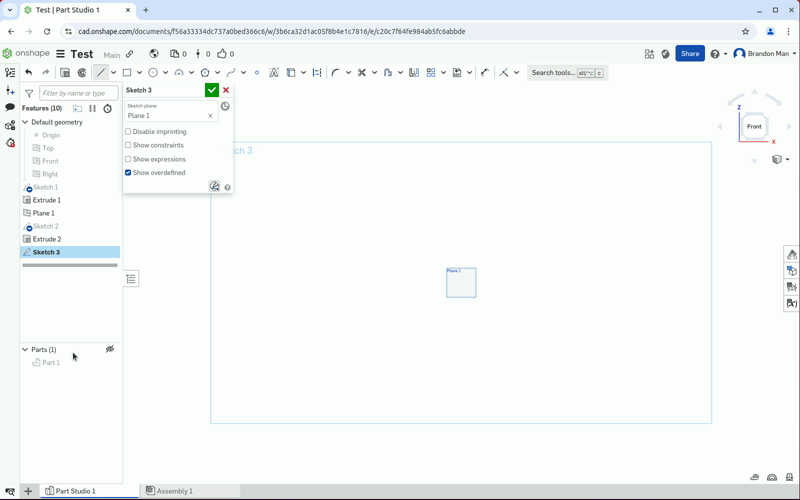
mouse_move(420, 244)
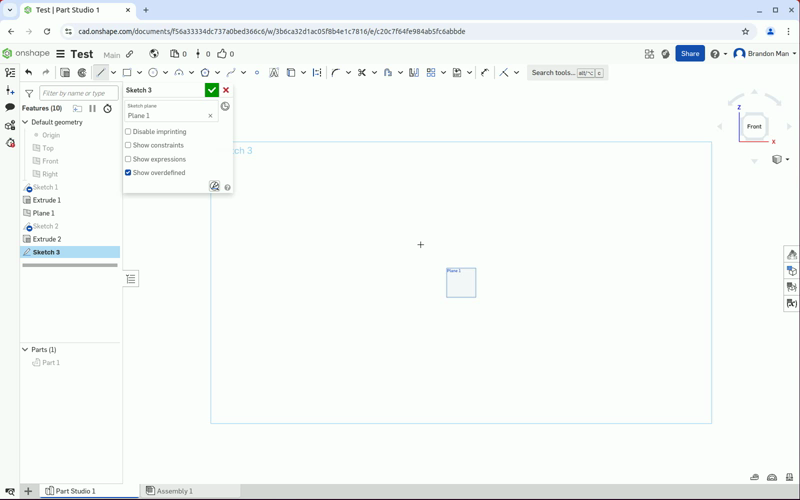
click(420, 244)
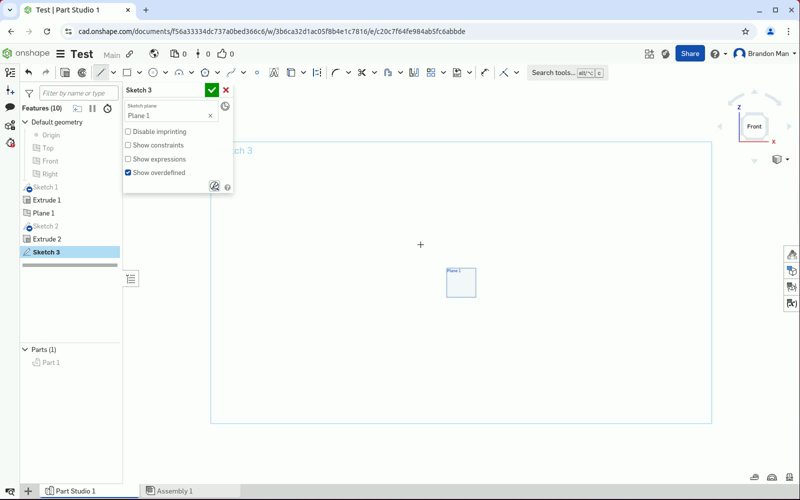
key_up(shift)
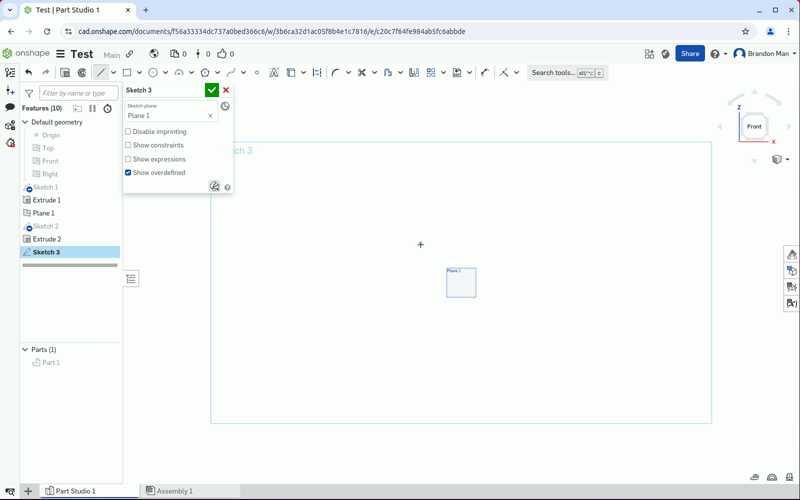
key_down(shift)
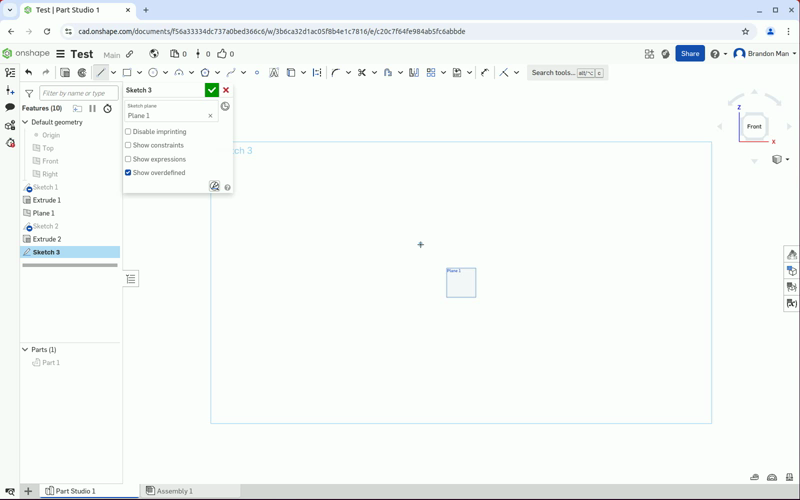
mouse_move(499, 244)
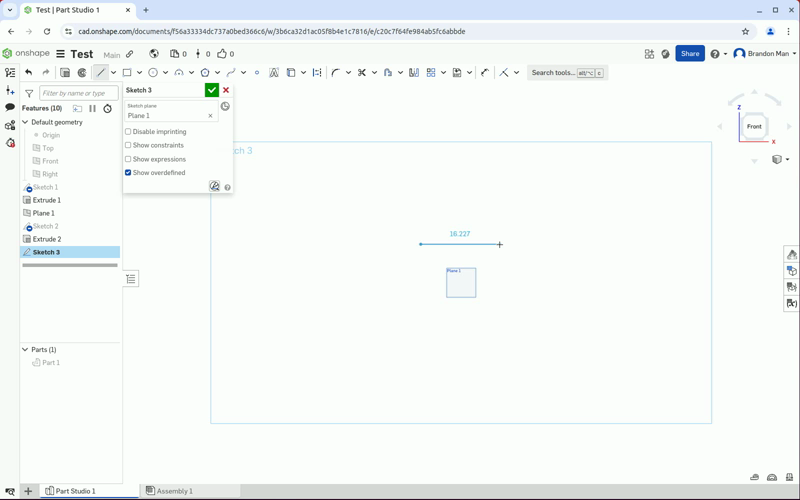
click(499, 244)
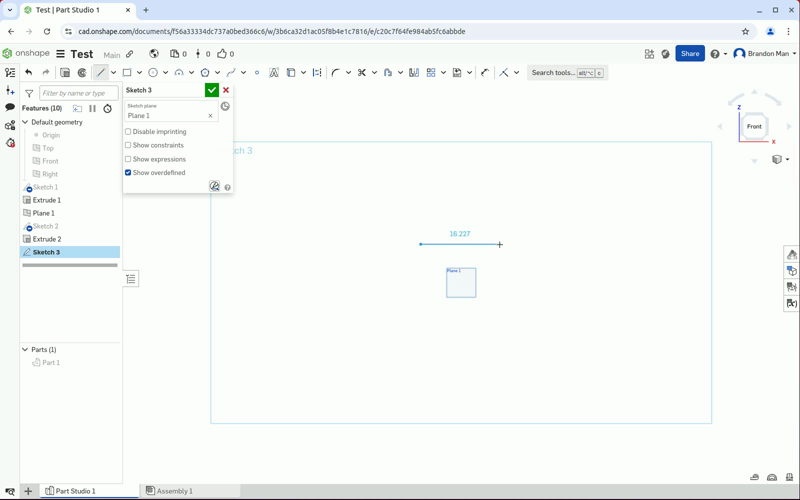
key_up(shift)
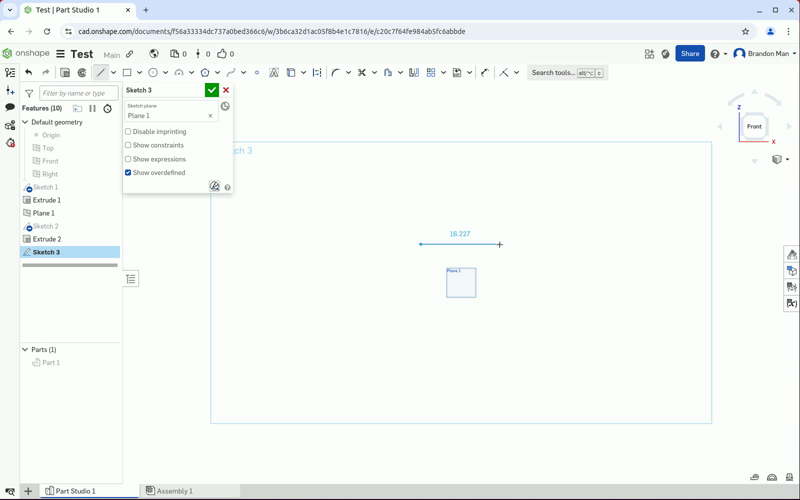
key_down(shift)
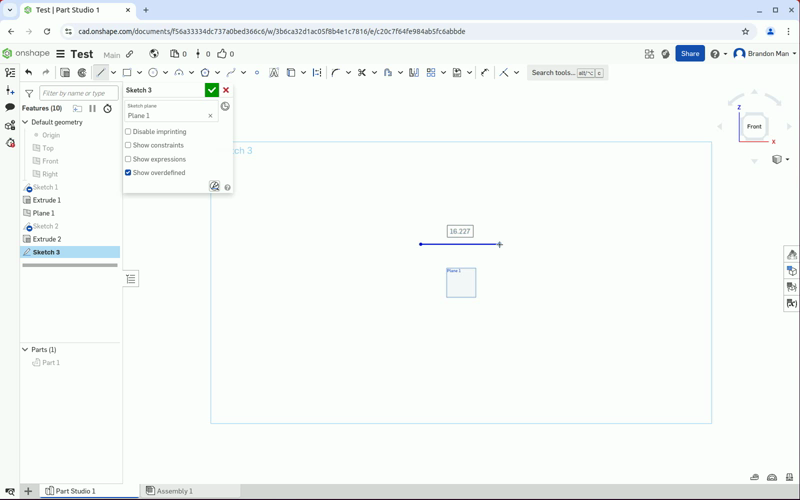
mouse_move(529, 244)
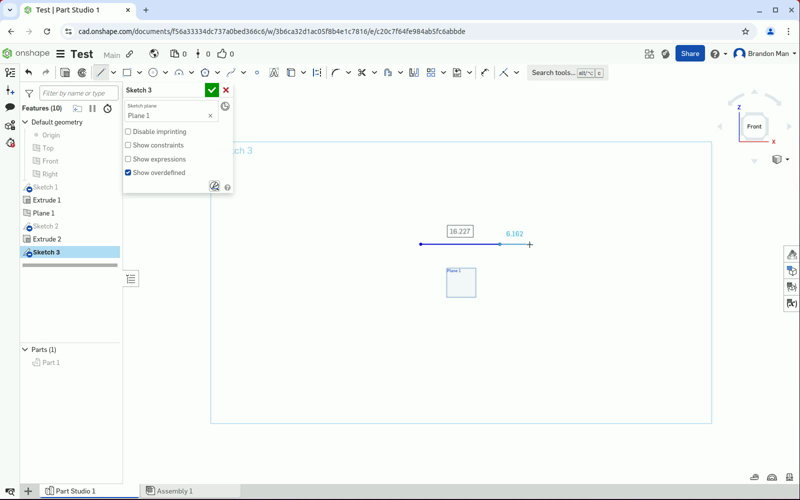
mouse_move(499, 209)
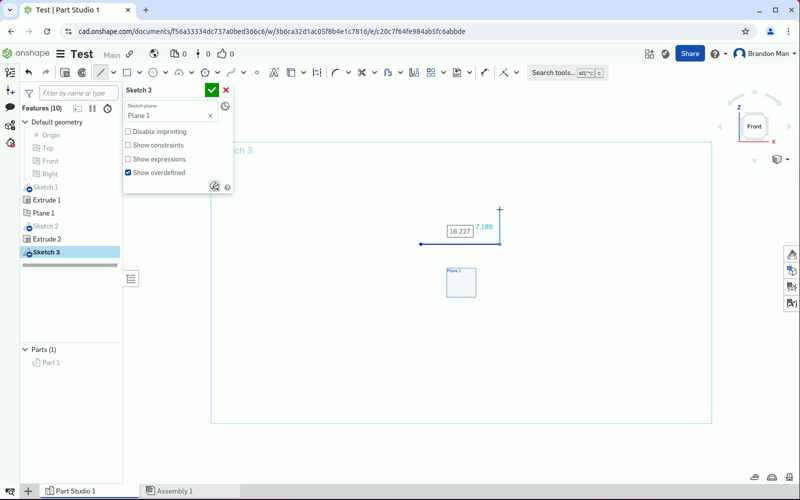
click(499, 209)
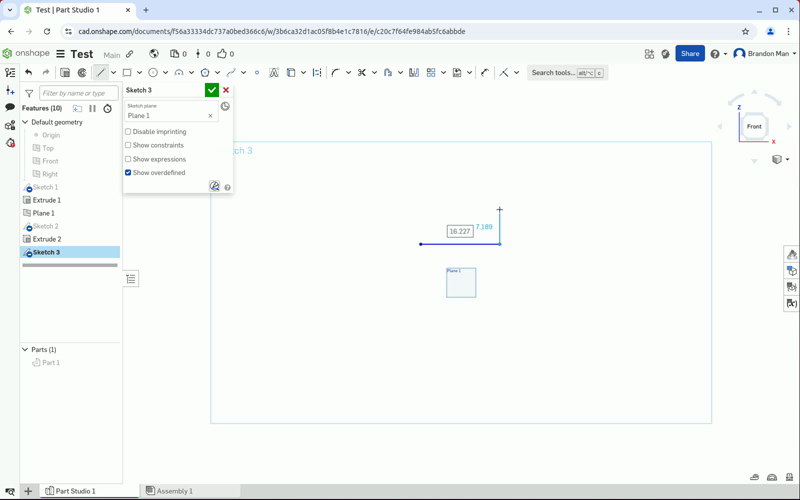
key_up(shift)
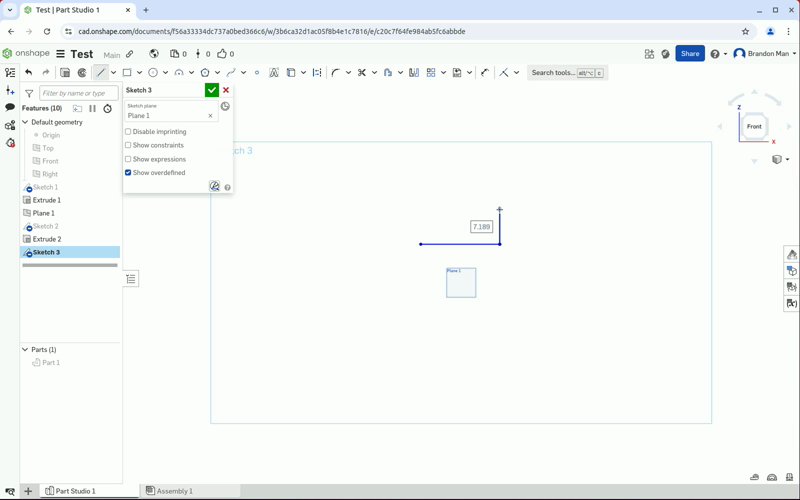
key_down(shift)
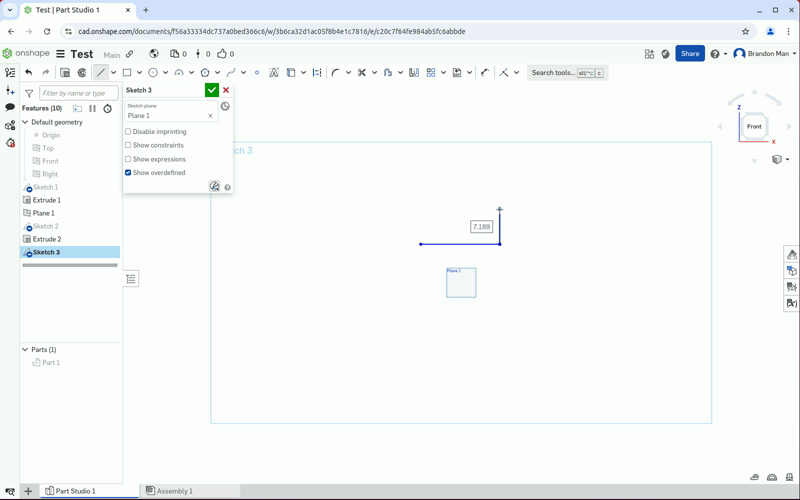
mouse_move(420, 209)
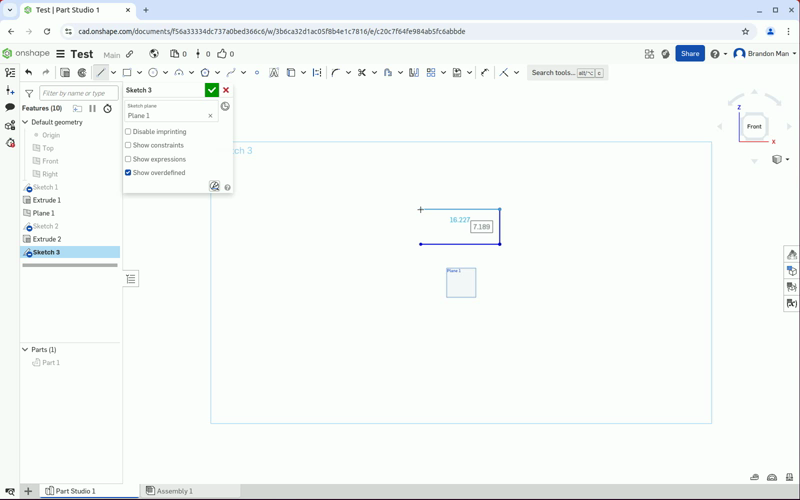
click(420, 209)
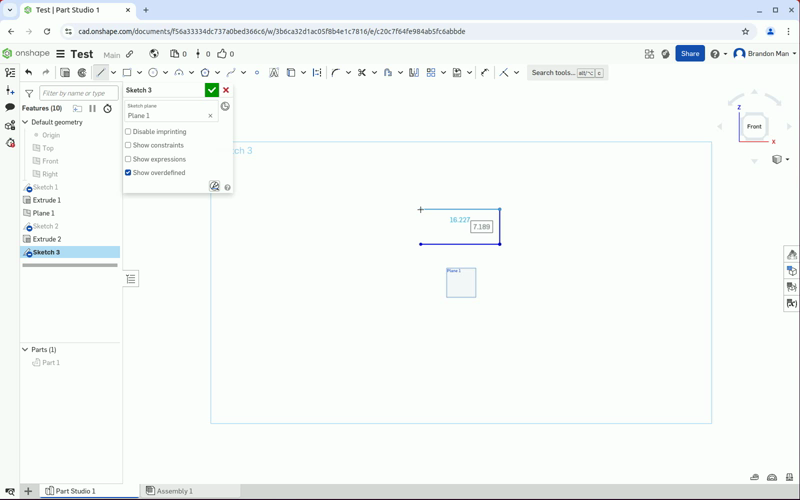
key_up(shift)
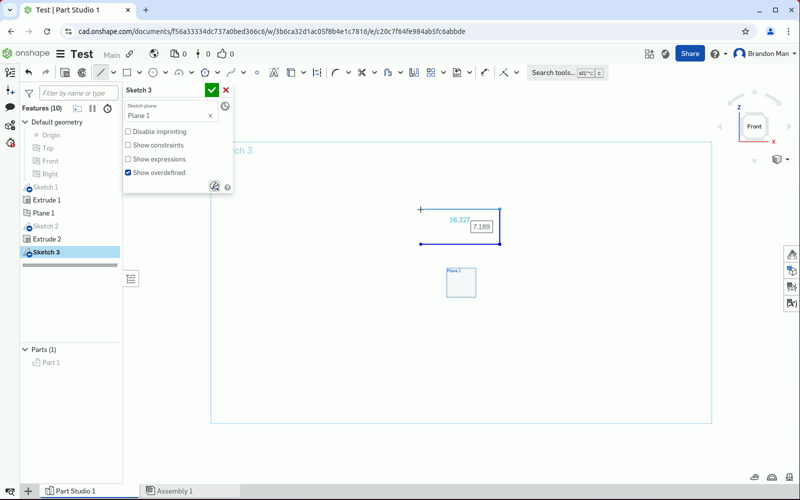
mouse_move(450, 209)
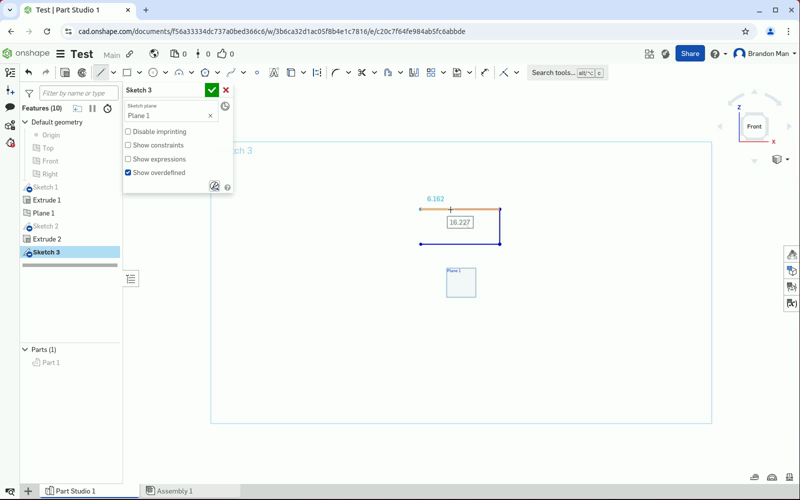
key_down(shift)
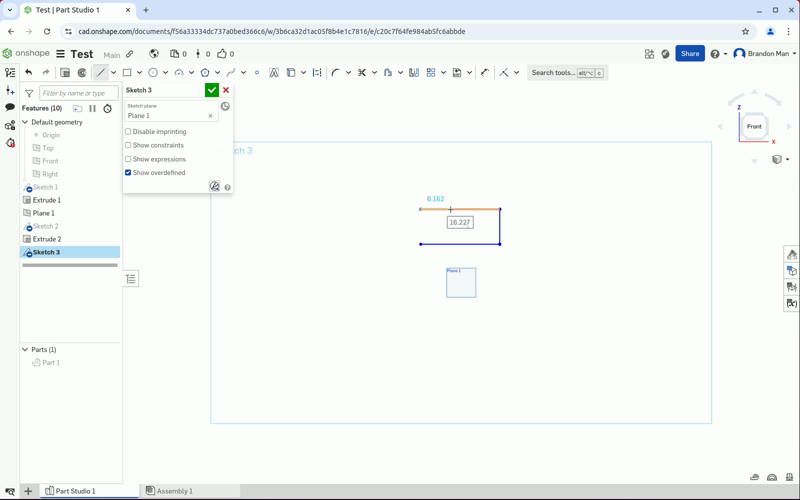
mouse_move(420, 244)
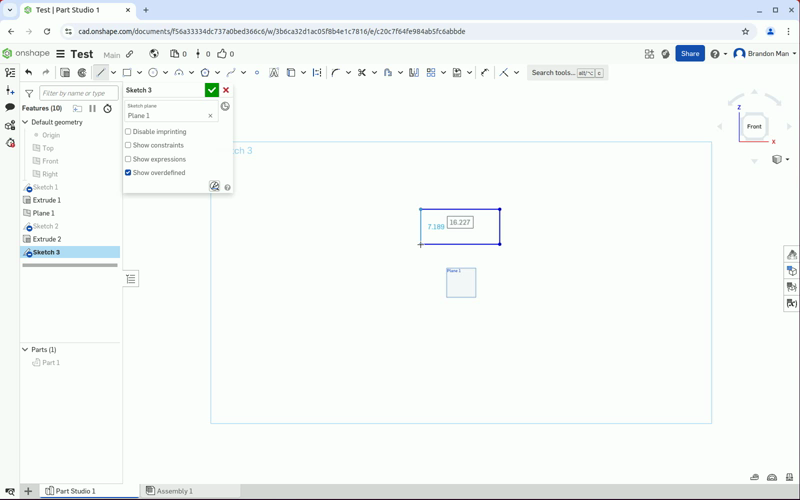
key_up(shift)
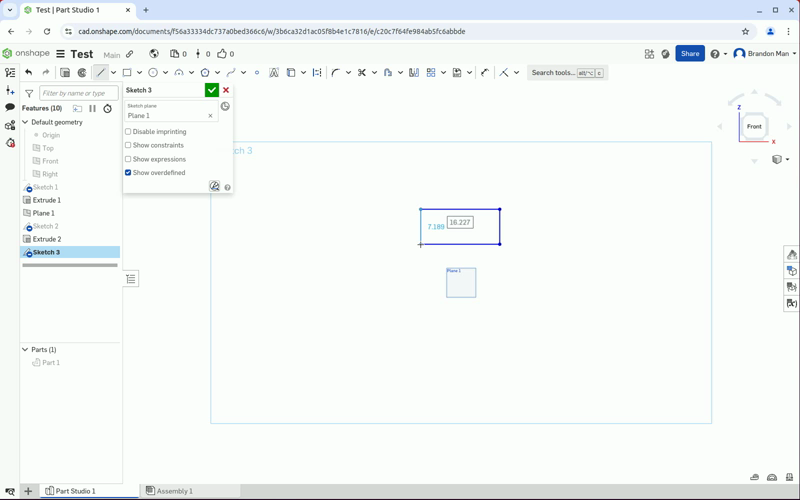
click(420, 244)
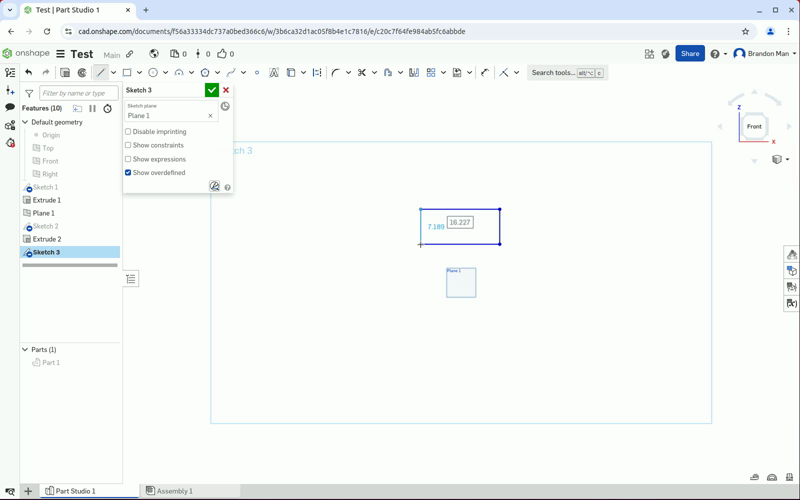
key(esc)
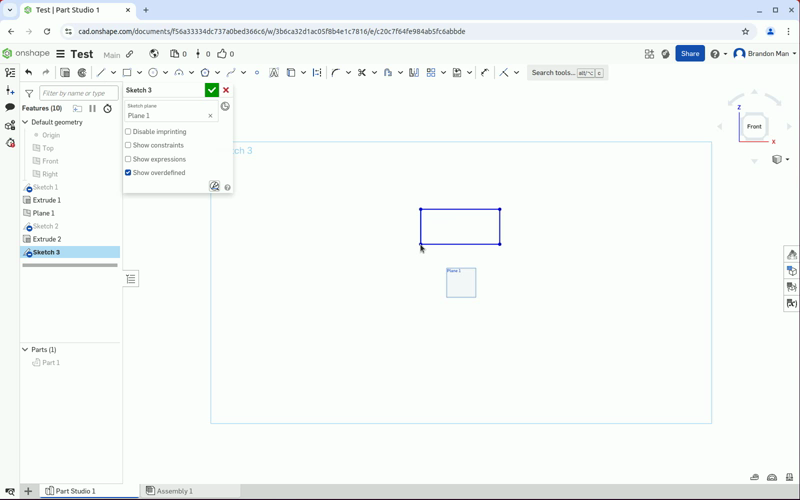
mouse_move(481, 220)
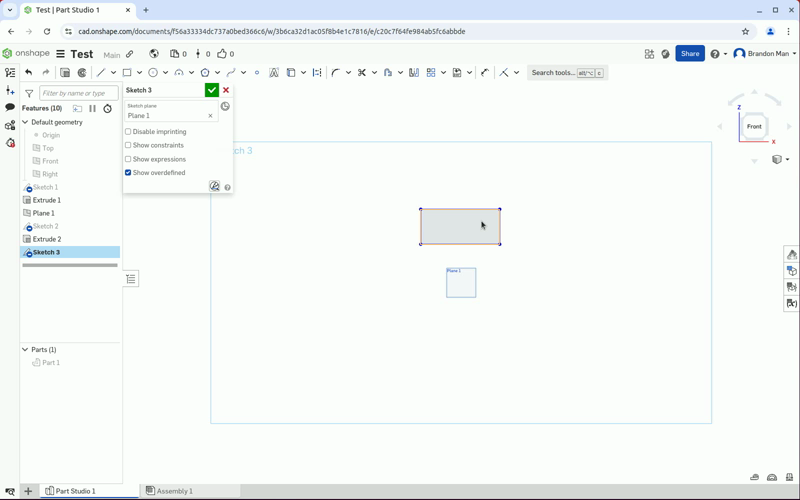
click(481, 220)
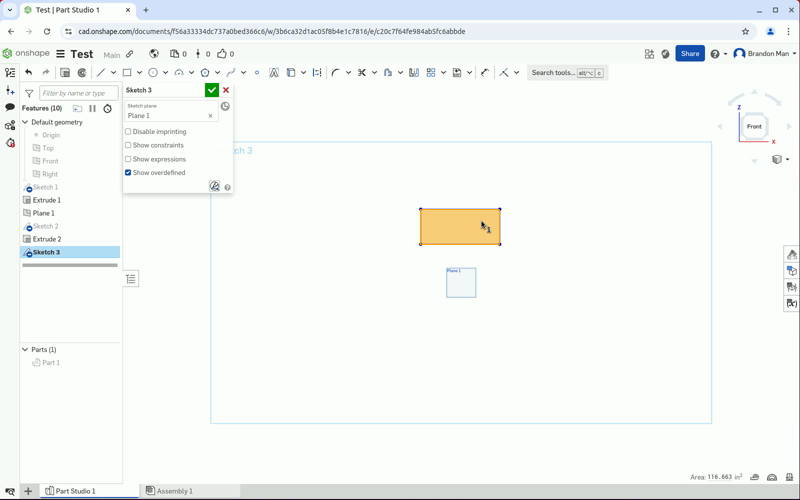
mouse_move(73, 352)
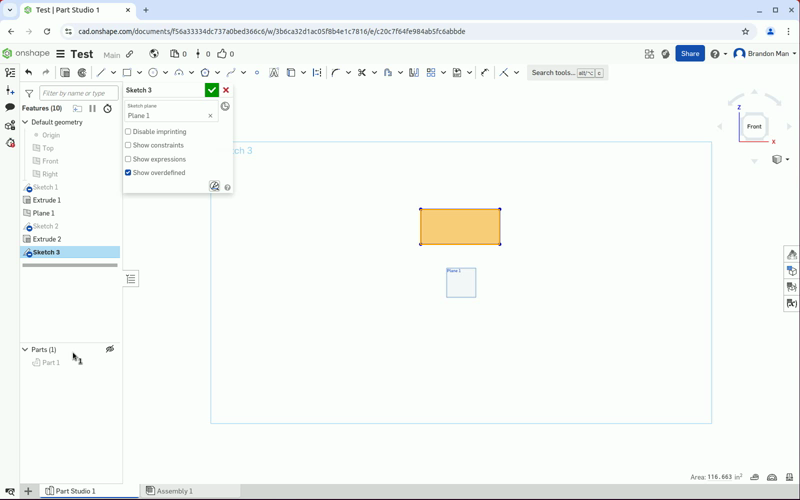
key(shift+y)
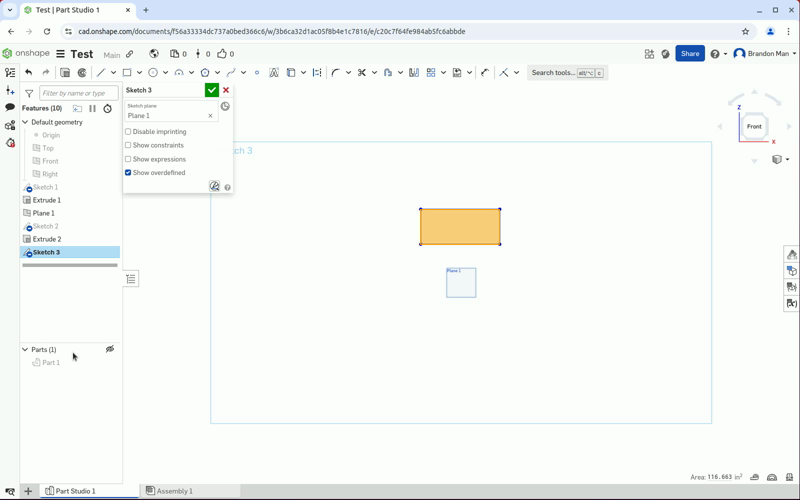
key(shift+e)
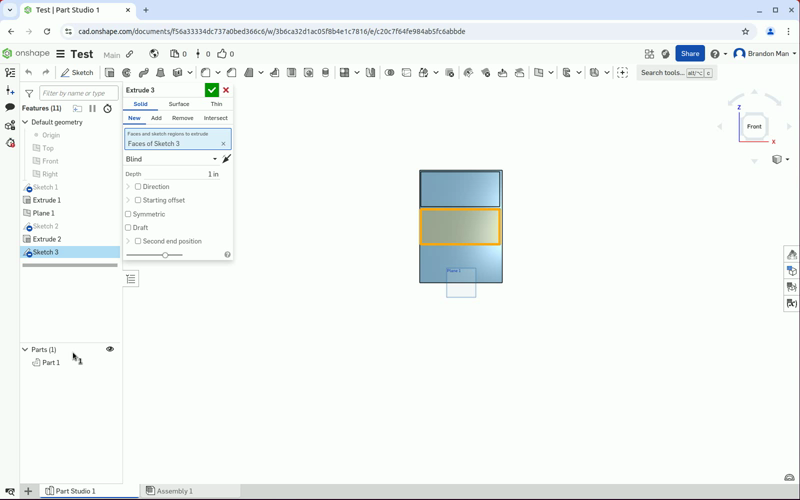
mouse_move(143, 106)
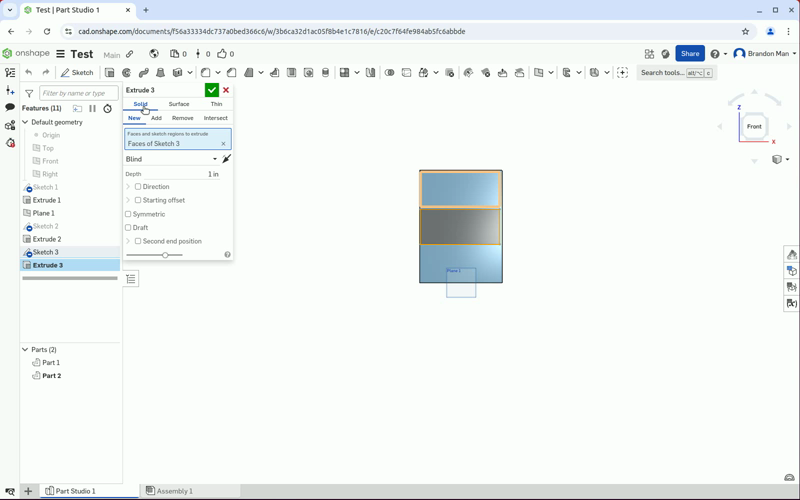
click(143, 106)
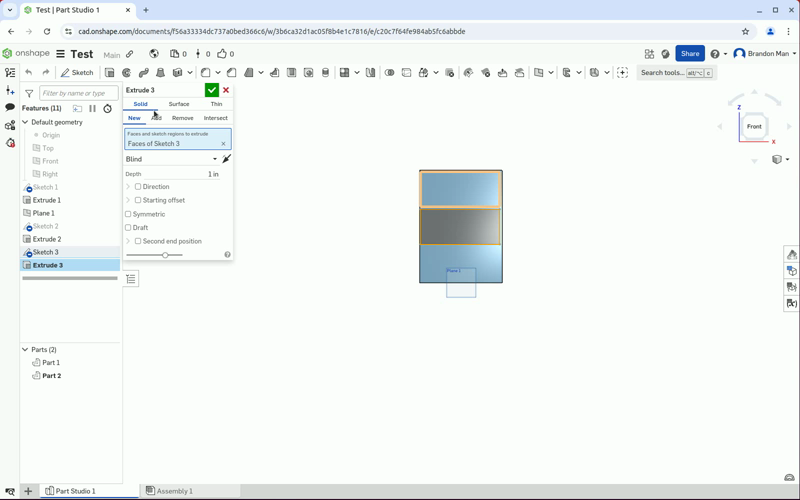
mouse_move(186, 120)
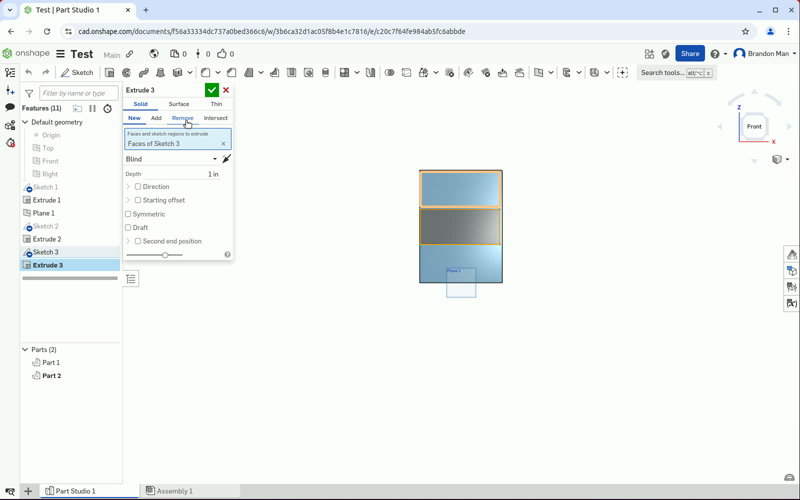
click(186, 120)
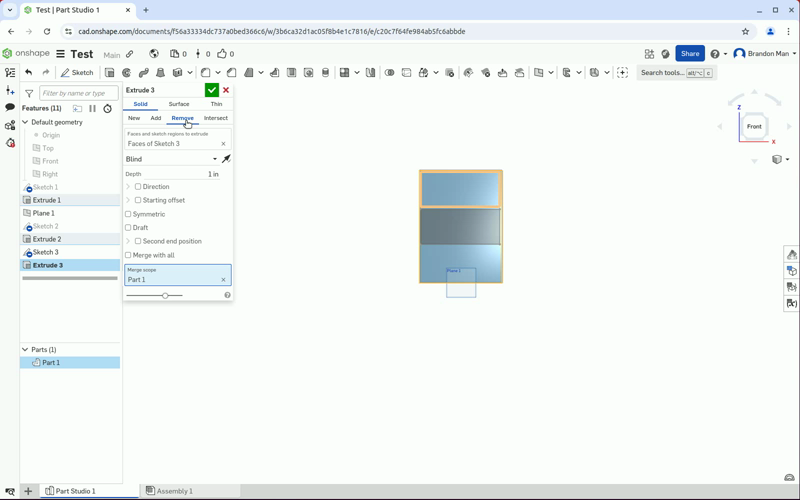
key(tab, 4)
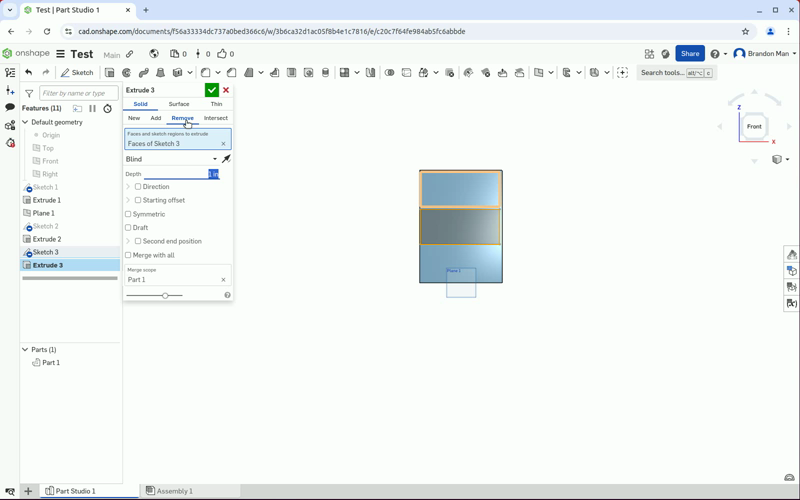
text(4.333)
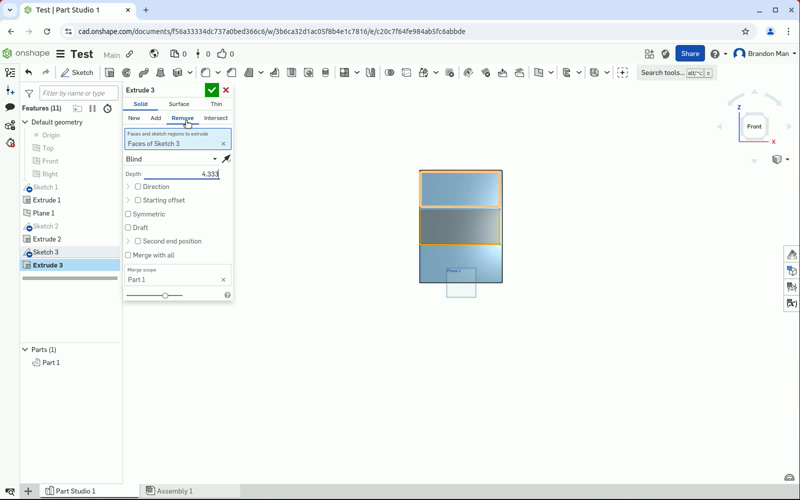
key(tab, 6)
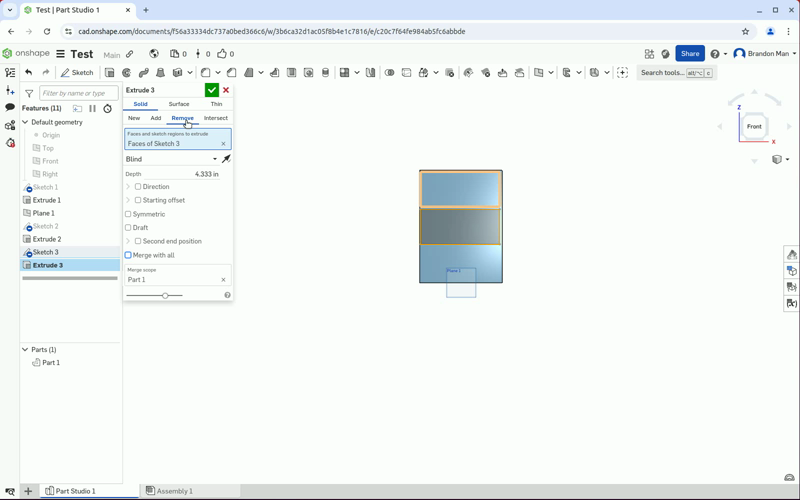
key(space)
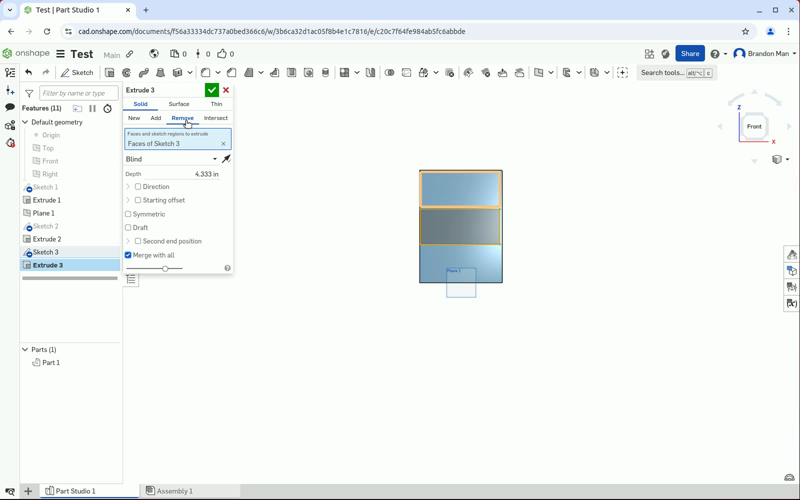
key(enter)
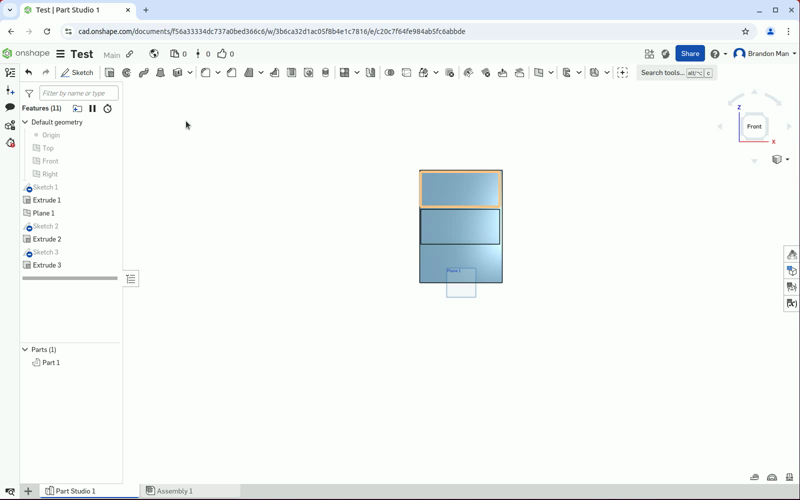
key(shift+h)
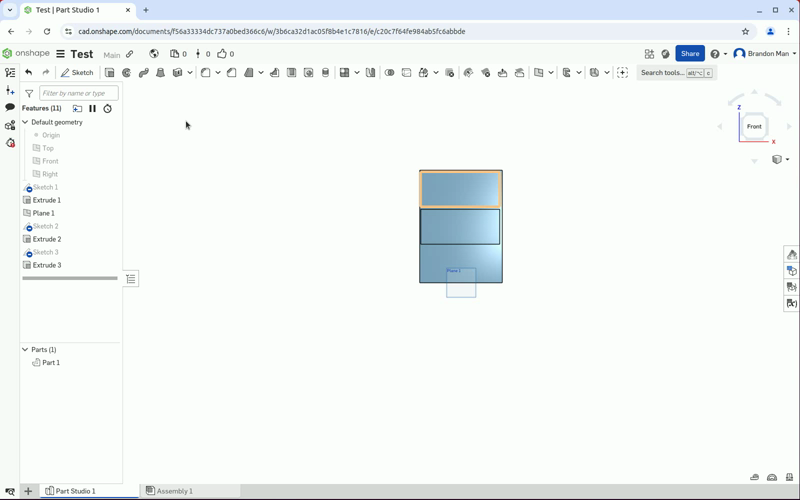
key(shift+h)
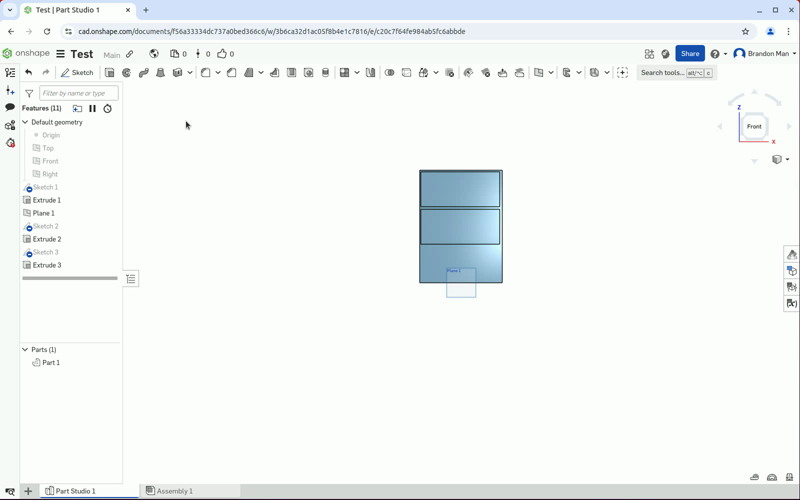
mouse_move(73, 189)
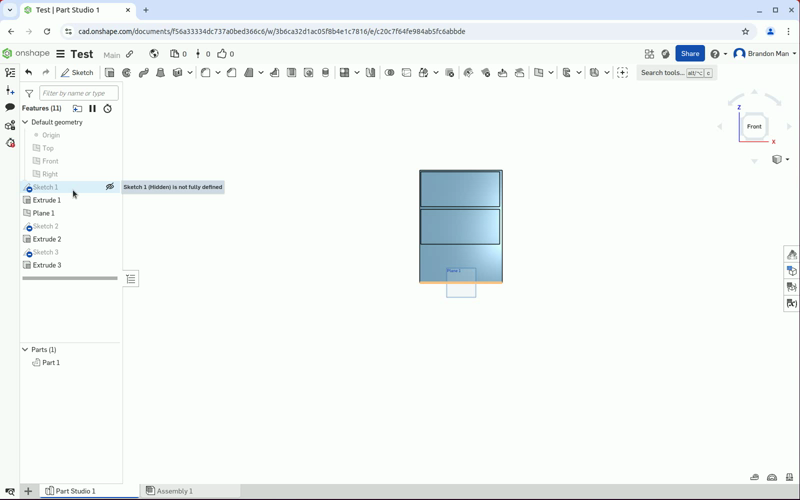
click(73, 189)
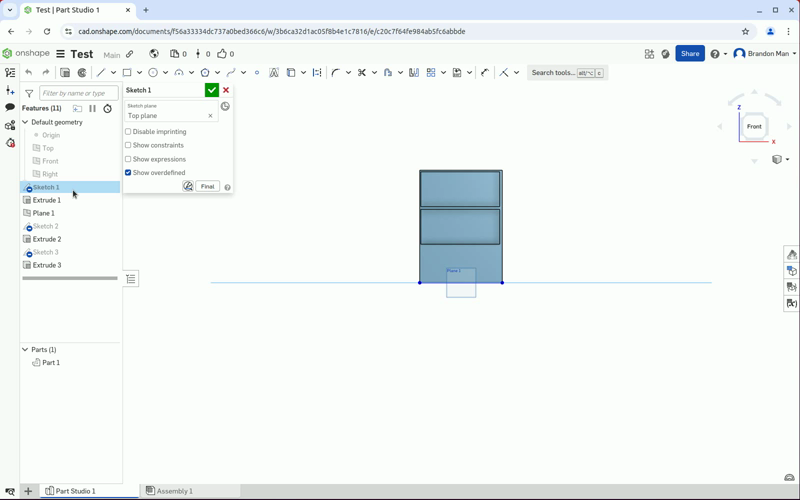
mouse_move(229, 92)
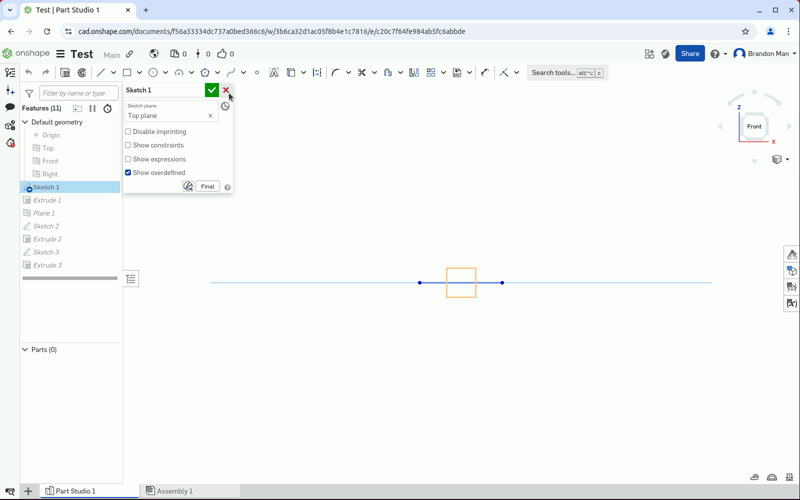
click(229, 92)
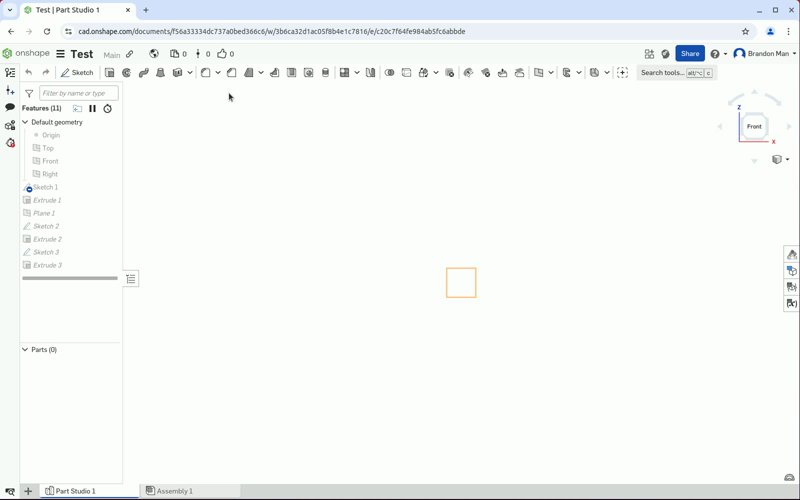
key(shift+s)
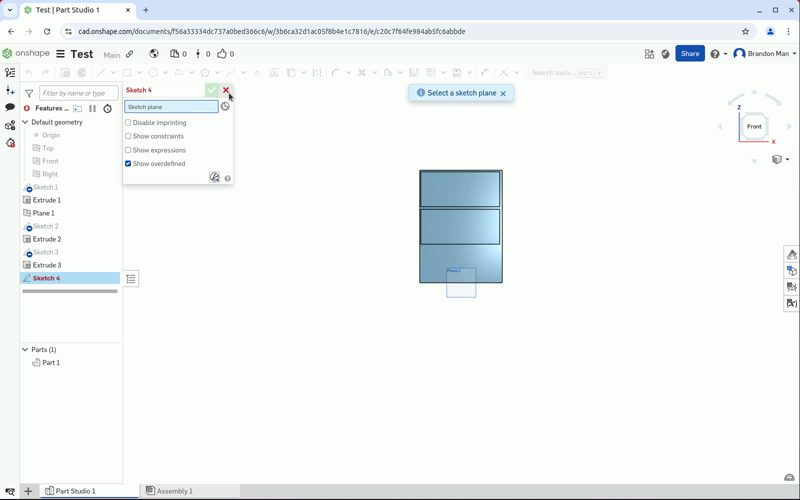
mouse_move(73, 215)
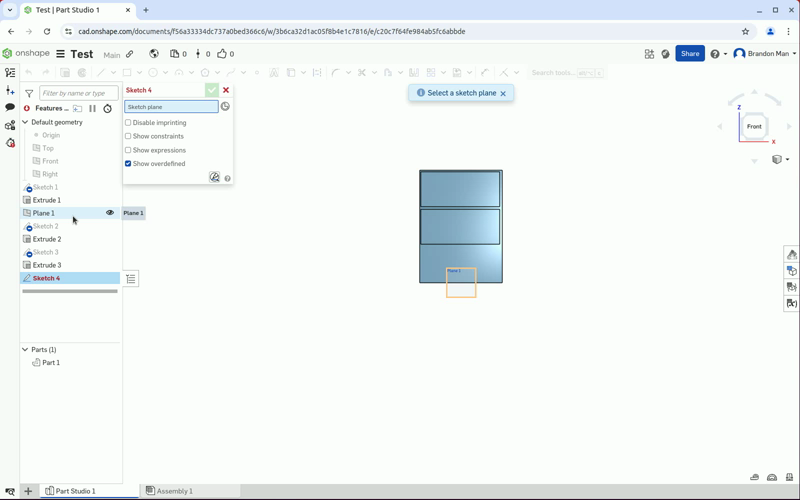
click(73, 215)
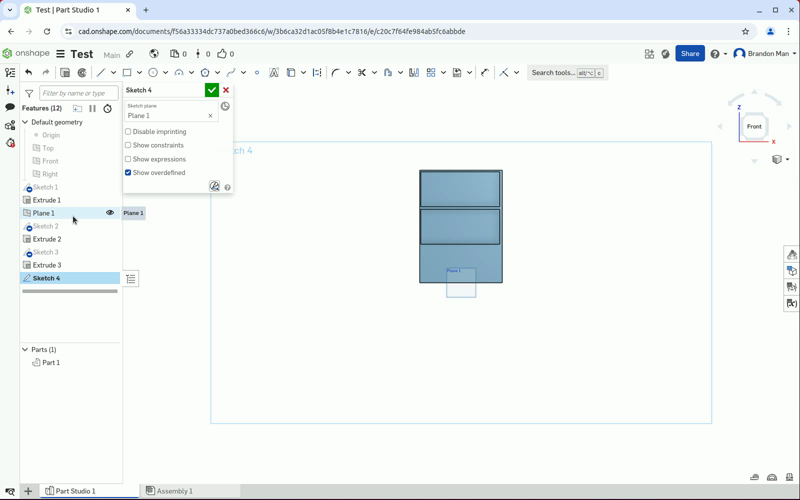
mouse_move(73, 352)
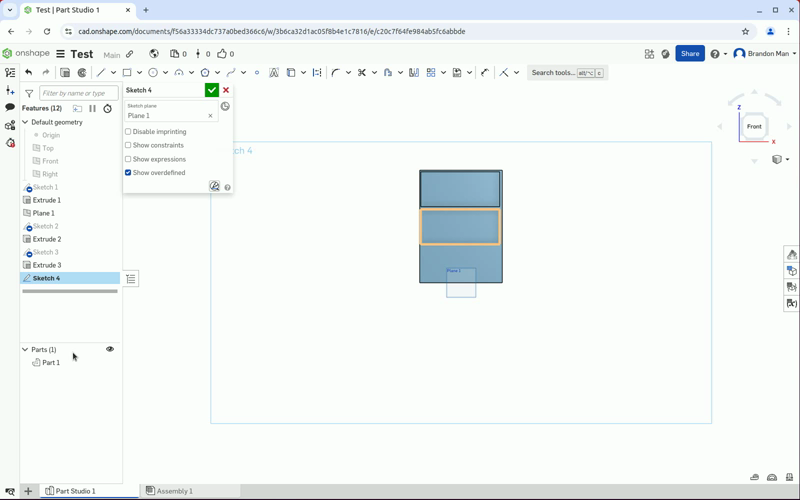
key(y)
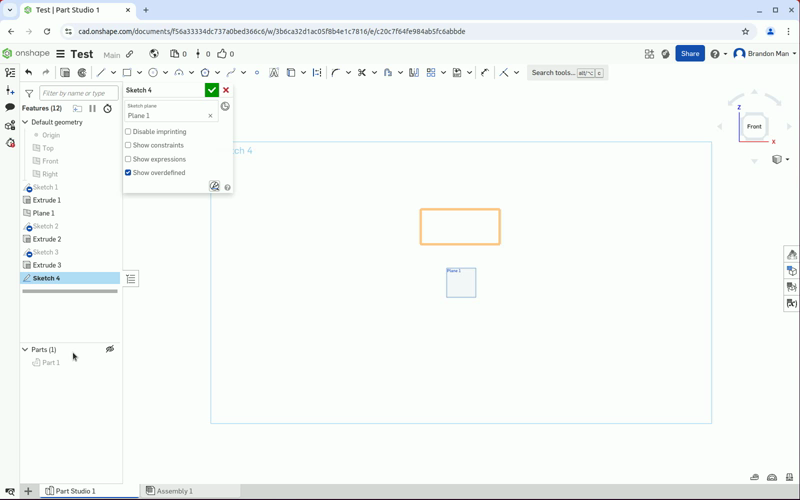
key(l)
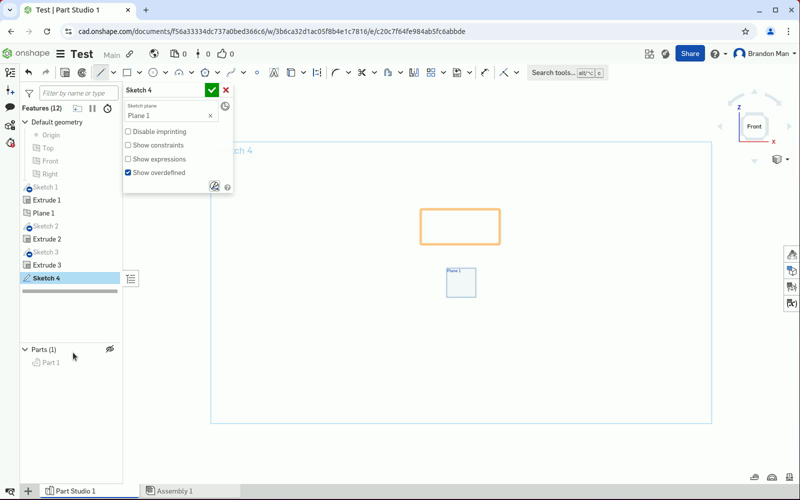
key_down(shift)
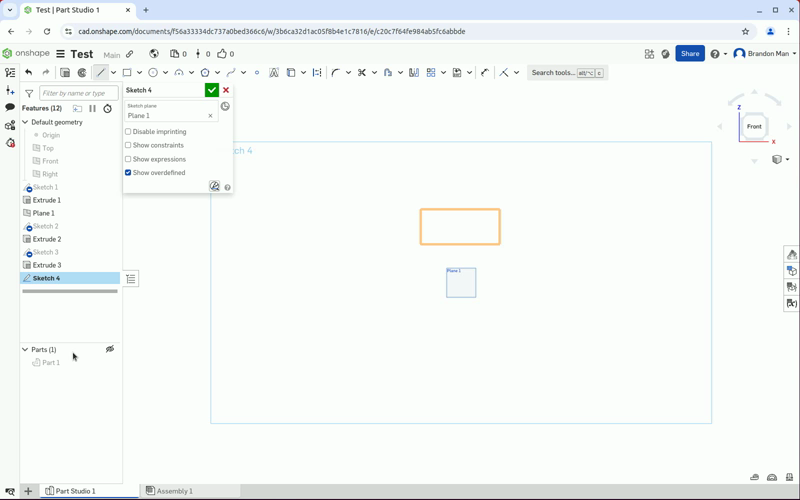
mouse_move(420, 280)
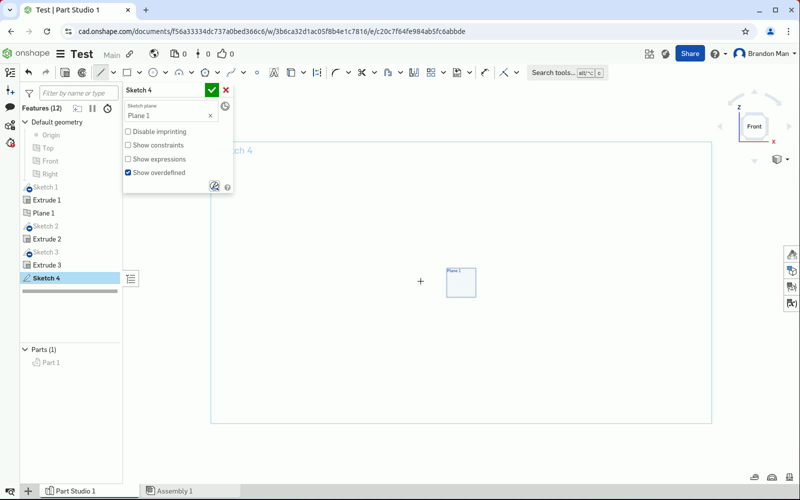
click(420, 280)
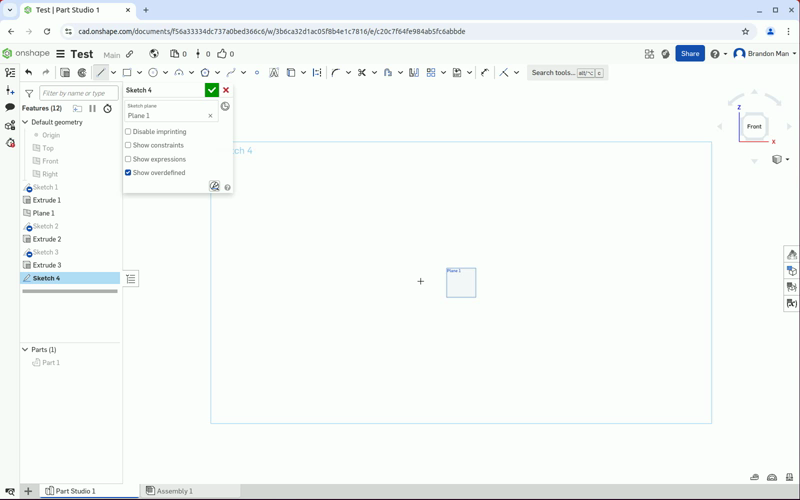
key_up(shift)
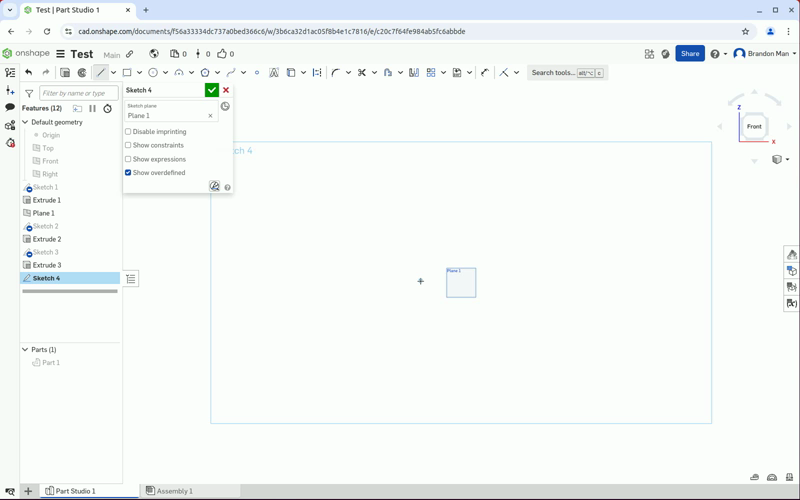
key_down(shift)
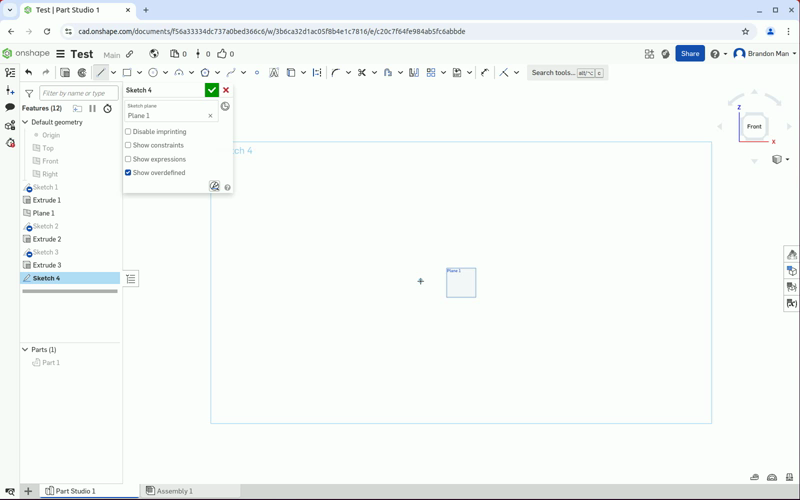
mouse_move(499, 280)
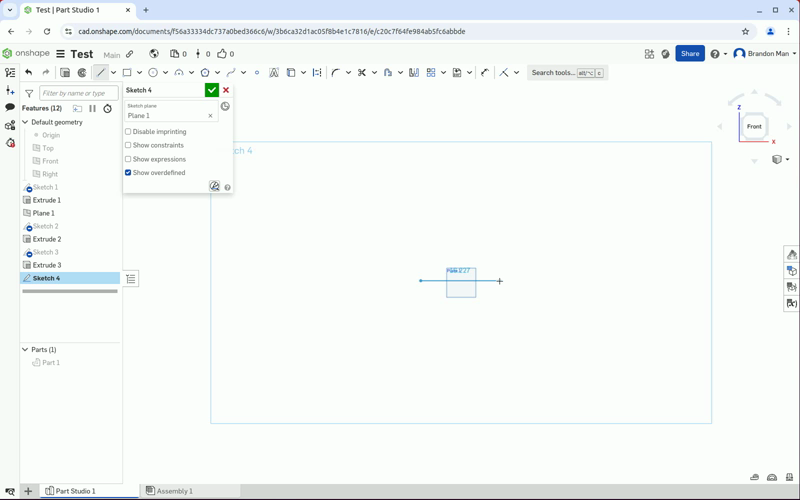
click(499, 280)
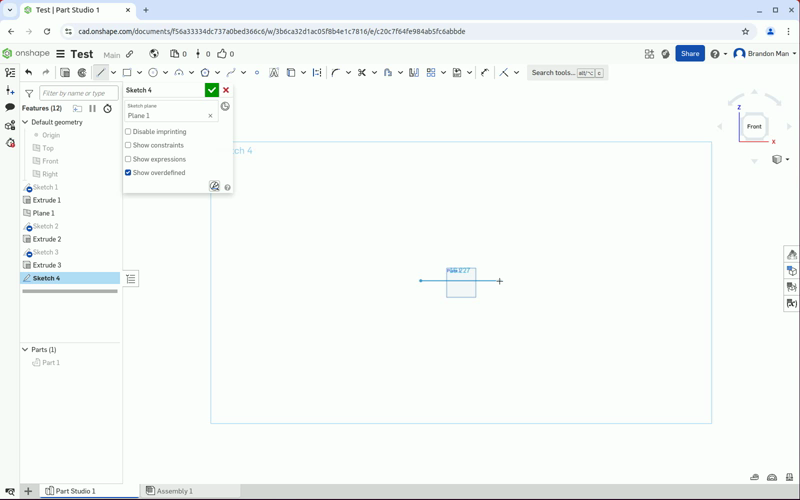
key_up(shift)
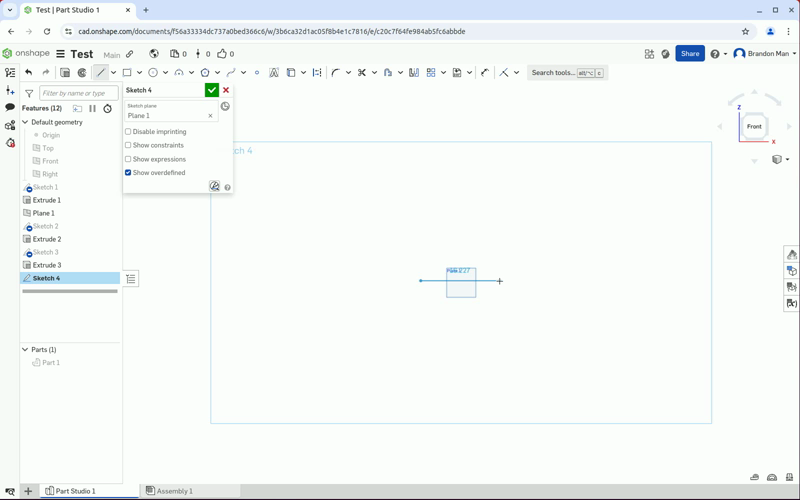
key_down(shift)
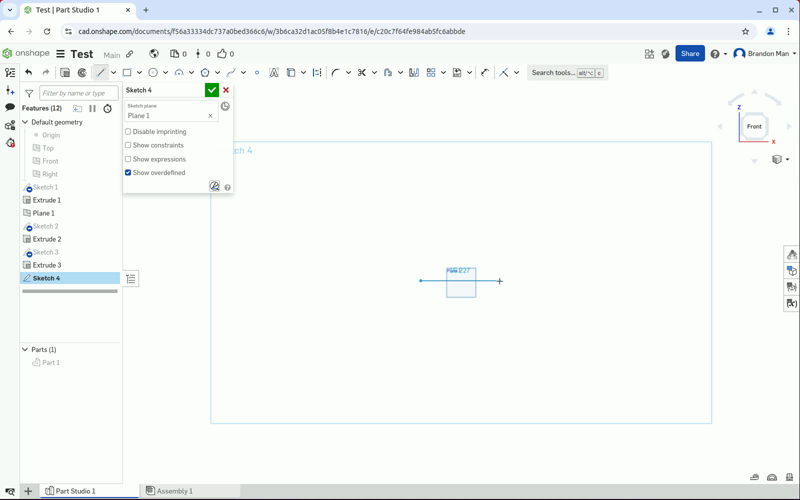
mouse_move(529, 280)
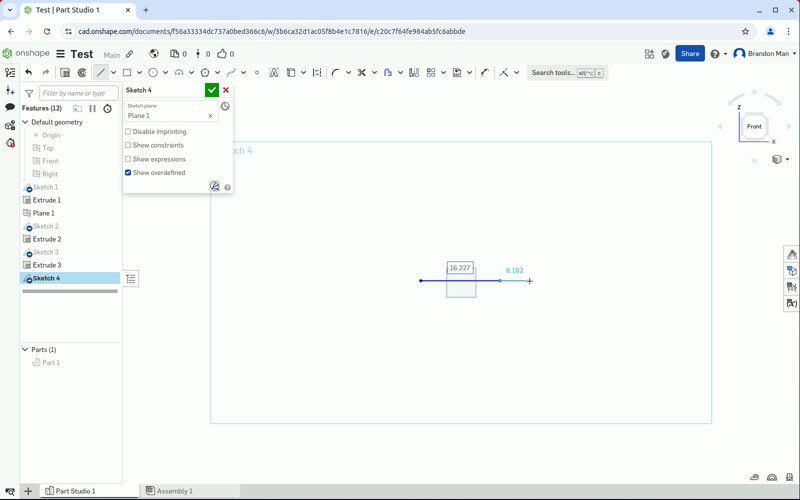
mouse_move(499, 245)
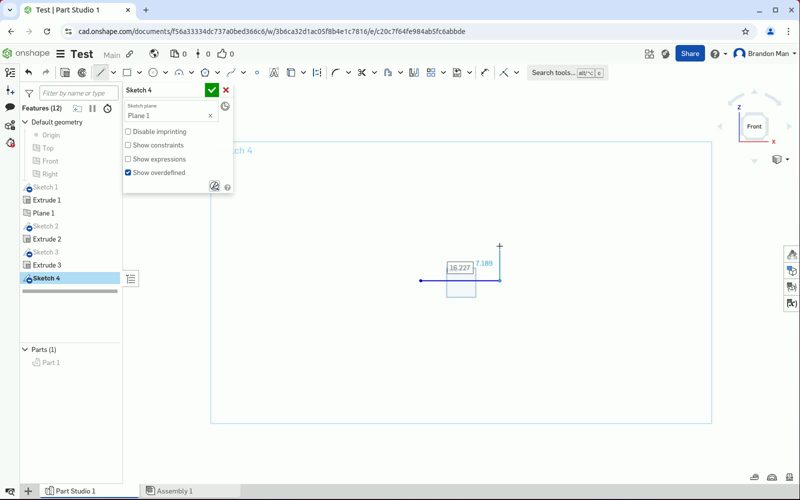
click(499, 245)
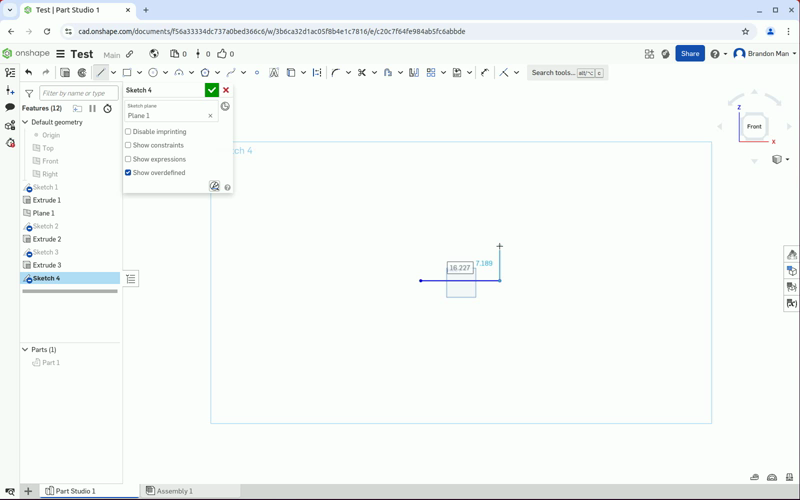
key_up(shift)
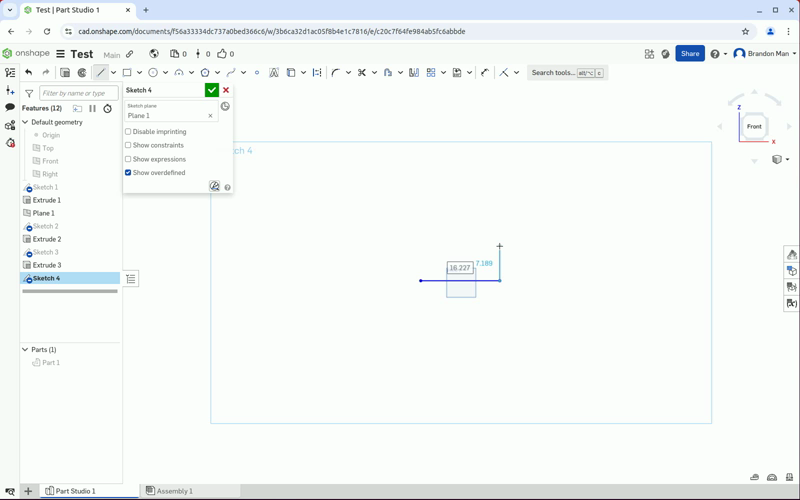
key_down(shift)
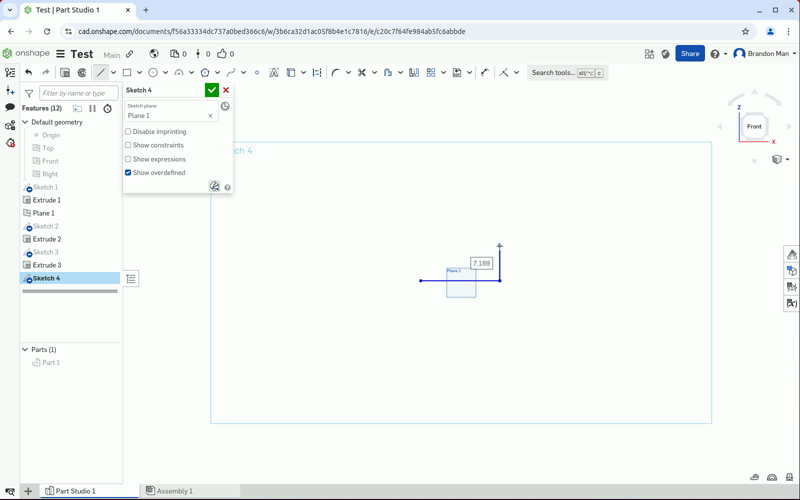
mouse_move(420, 245)
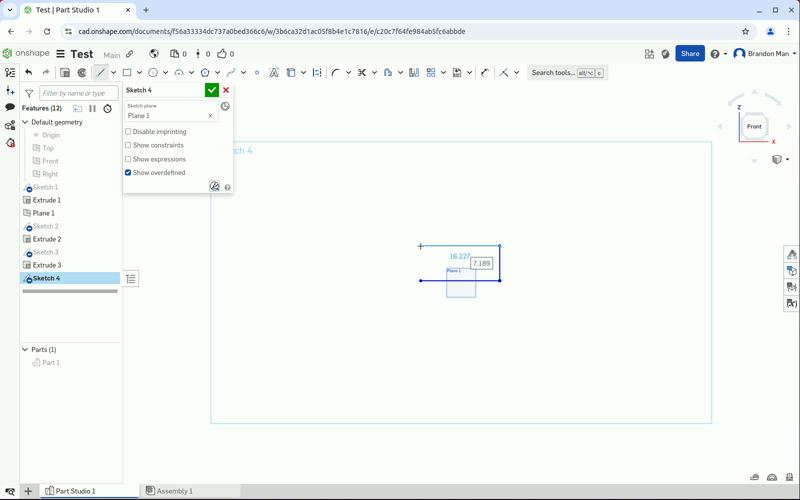
click(420, 245)
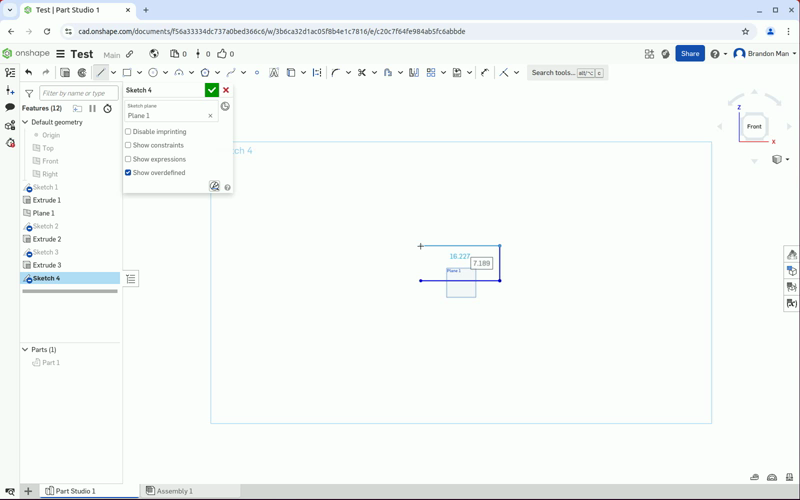
key_up(shift)
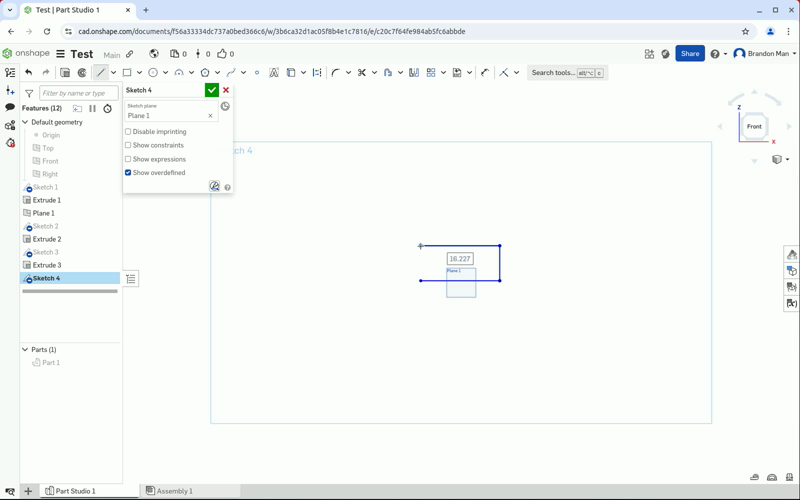
mouse_move(450, 245)
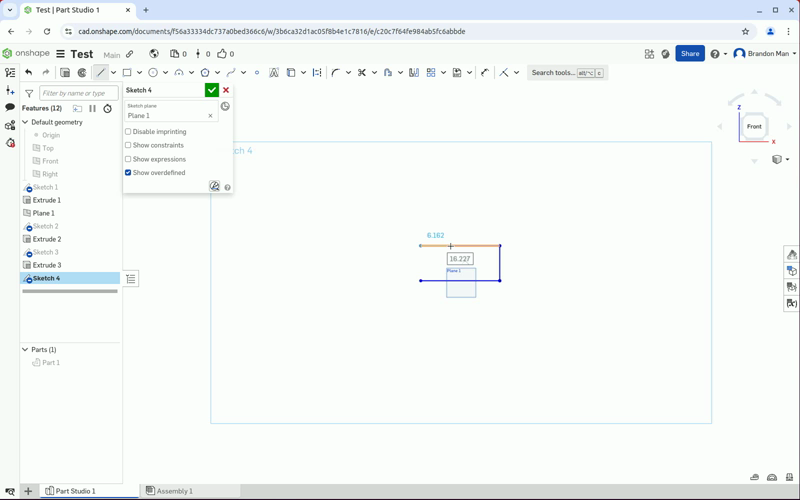
key_down(shift)
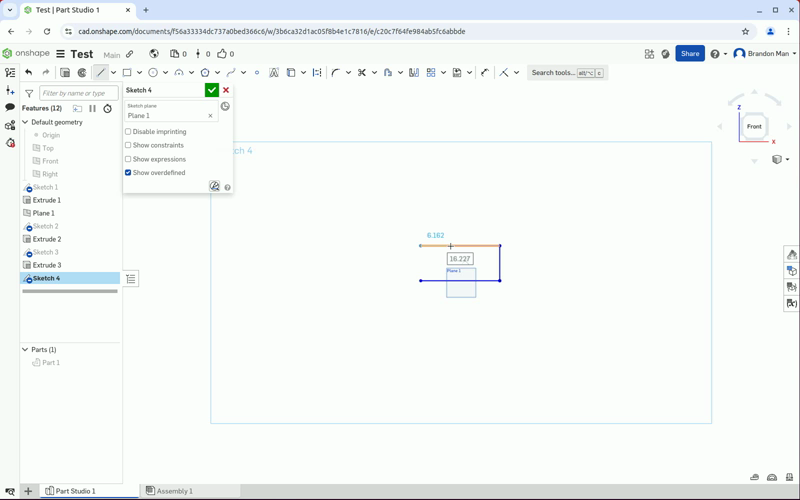
mouse_move(420, 280)
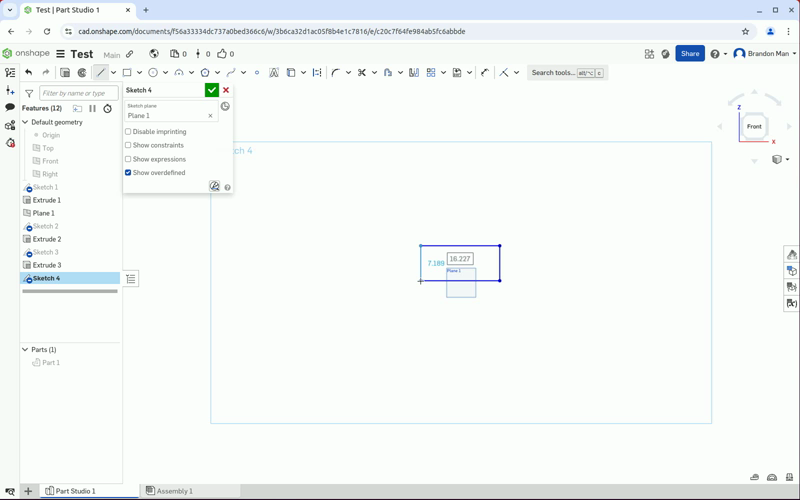
key_up(shift)
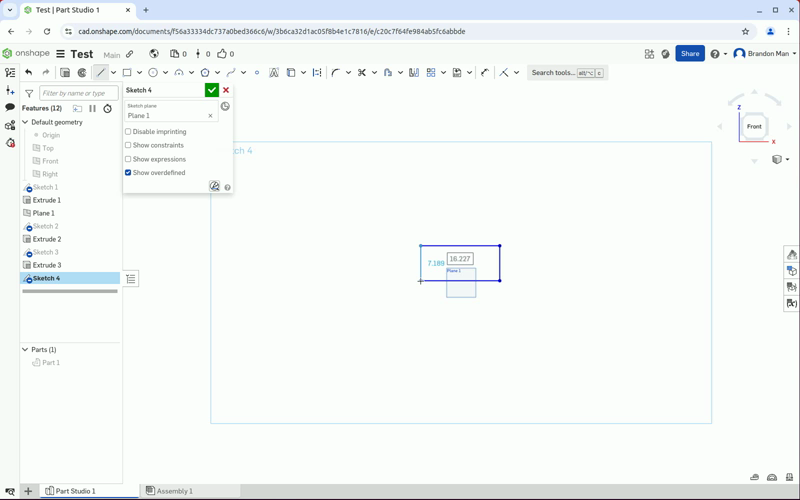
click(420, 280)
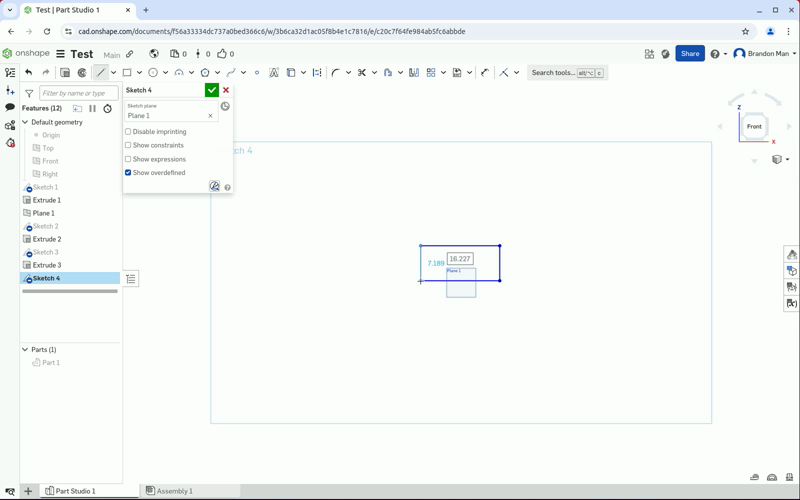
key(esc)
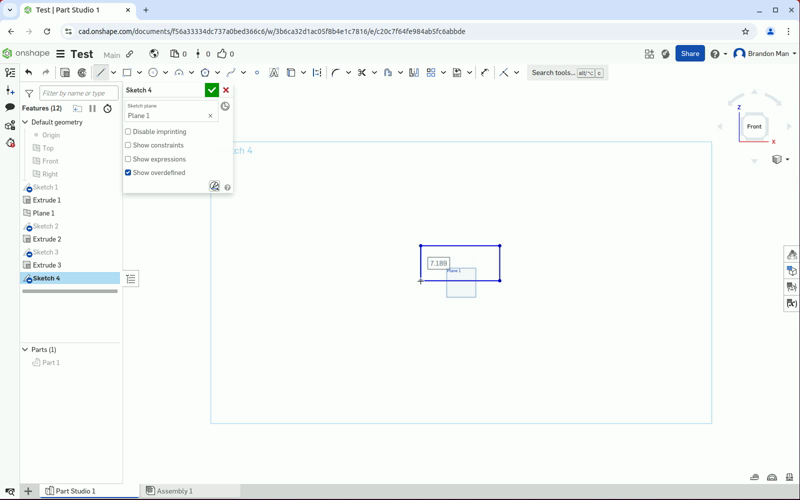
mouse_move(425, 261)
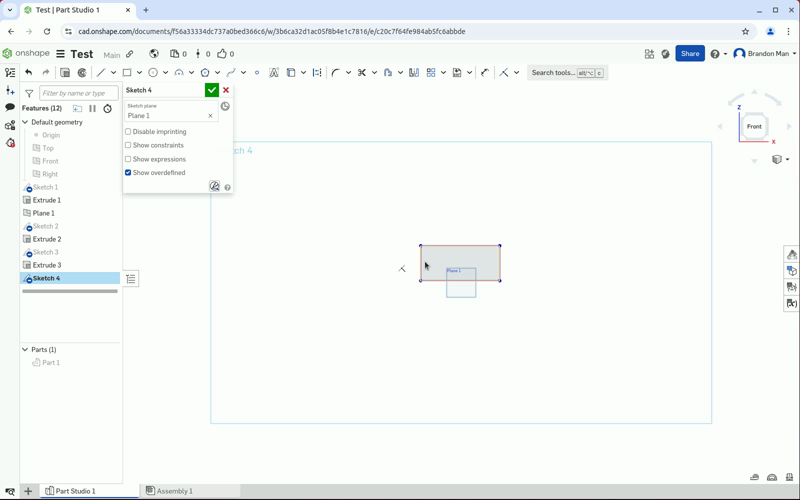
click(425, 261)
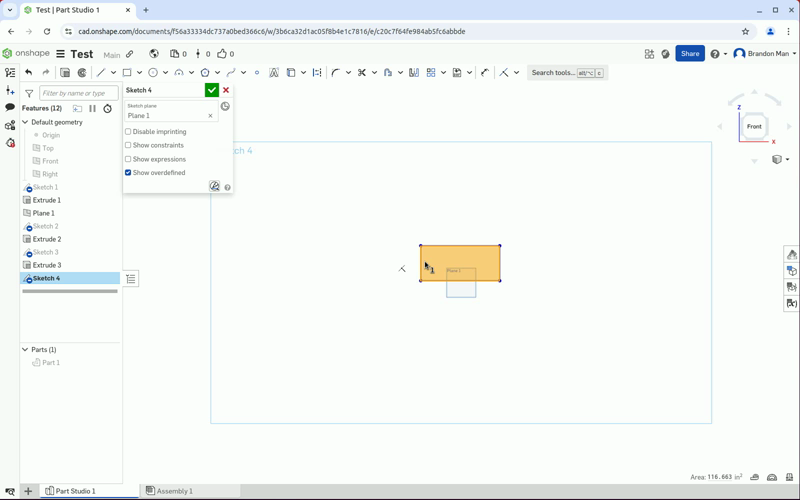
mouse_move(73, 352)
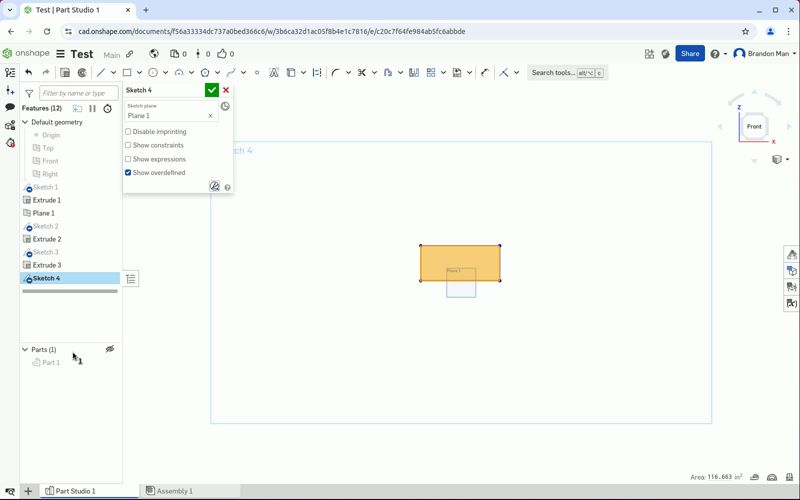
key(shift+y)
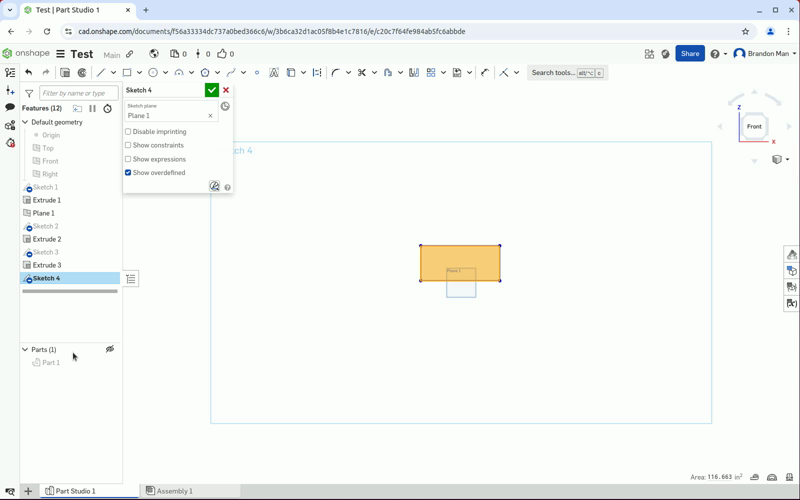
key(shift+e)
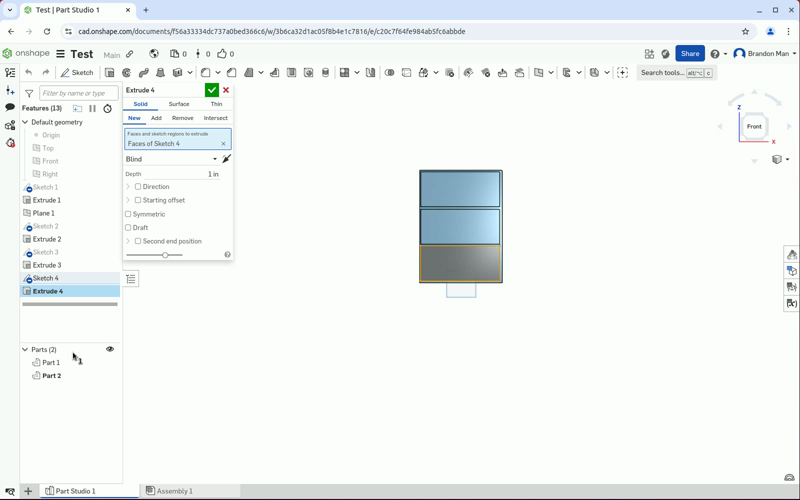
mouse_move(143, 106)
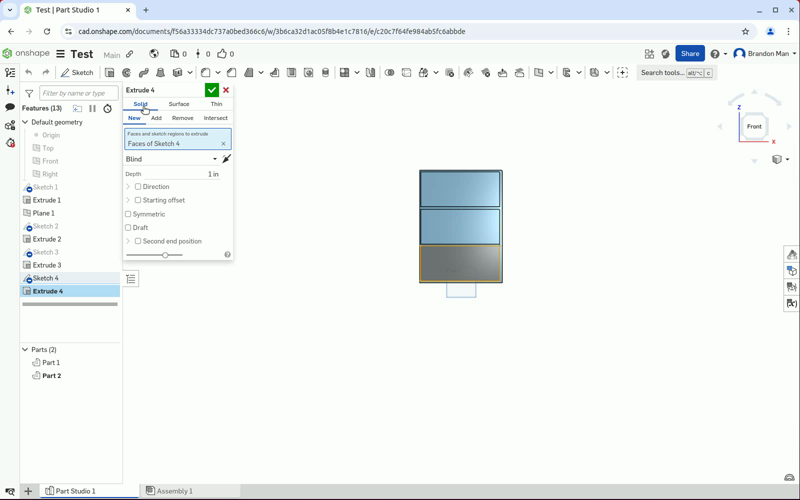
click(143, 106)
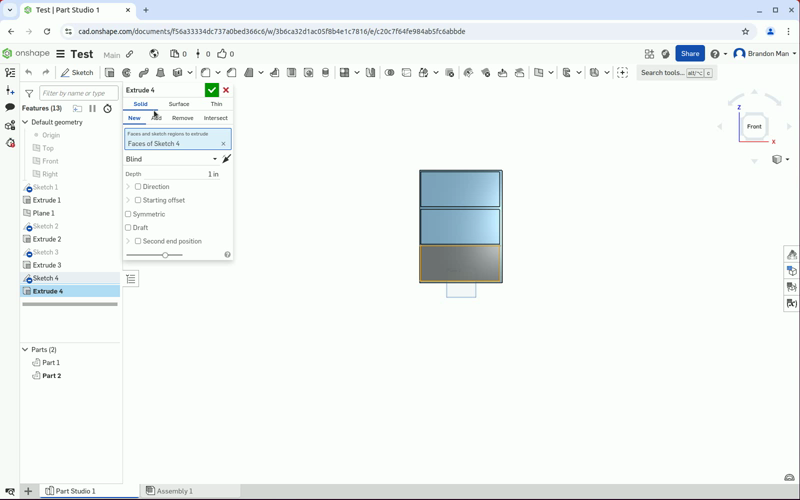
mouse_move(186, 120)
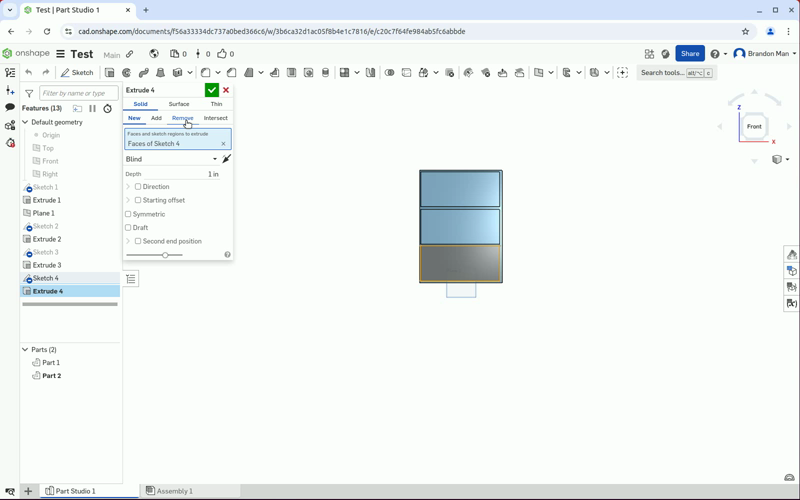
click(186, 120)
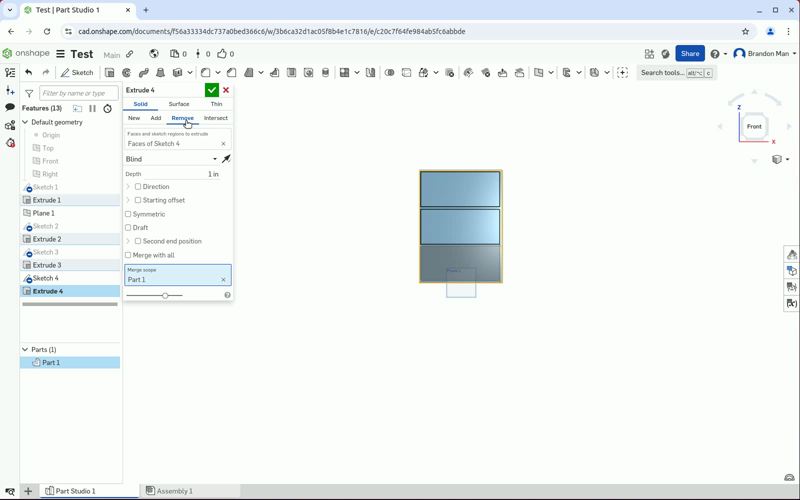
key(tab, 4)
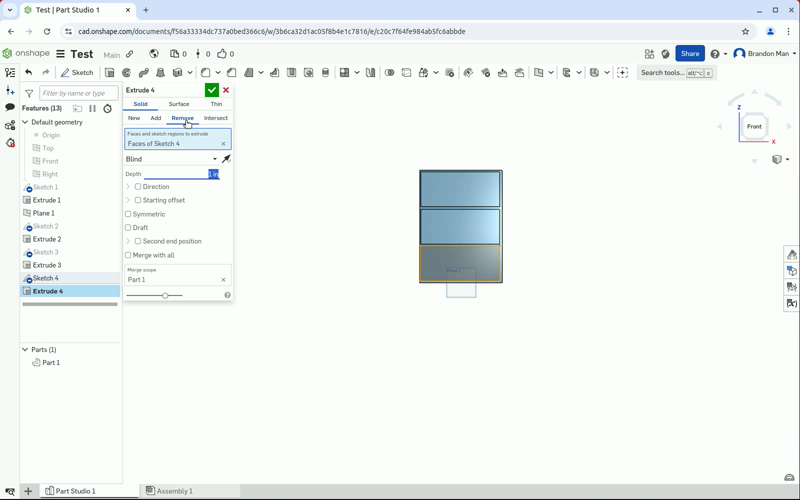
text(4.333)
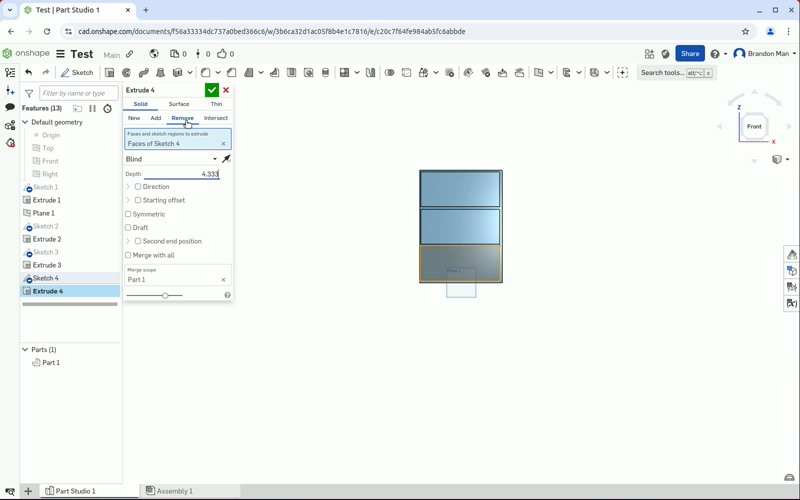
key(tab, 6)
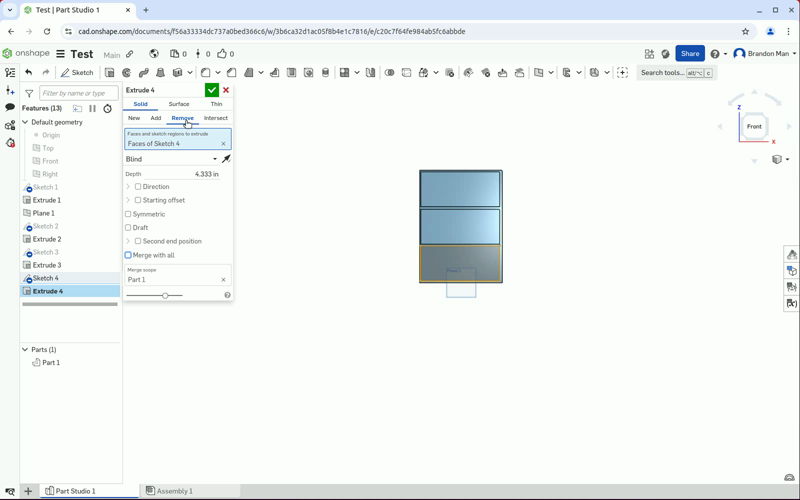
key(space)
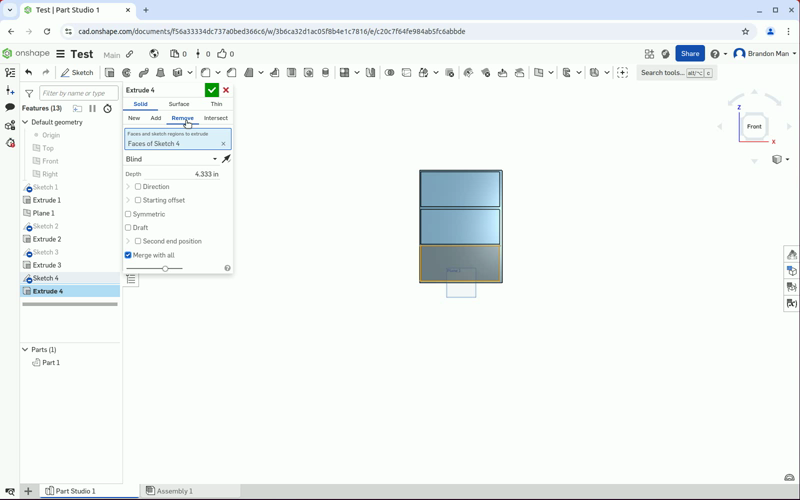
key(enter)
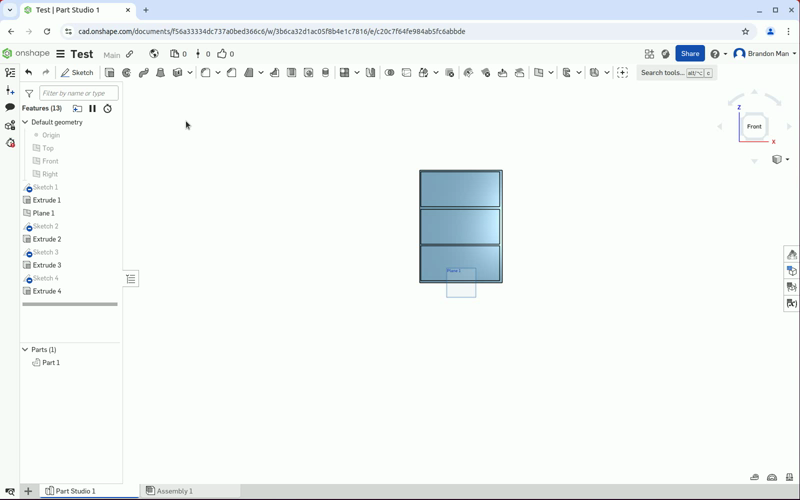
key(shift+h)
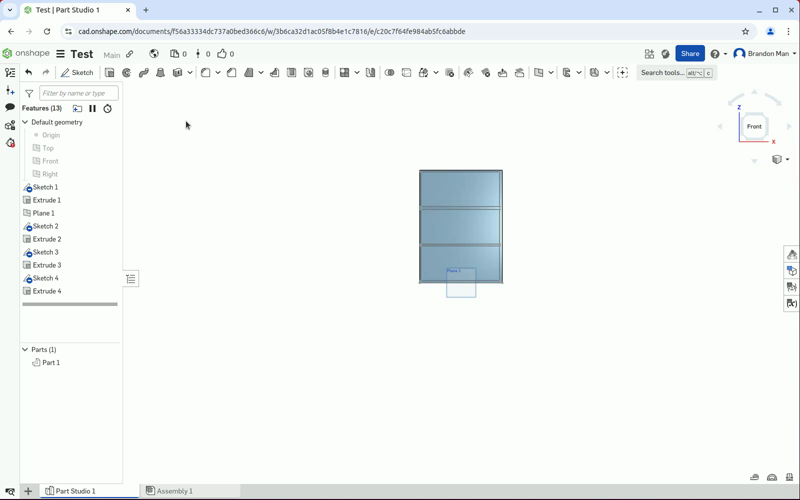
key(shift+h)
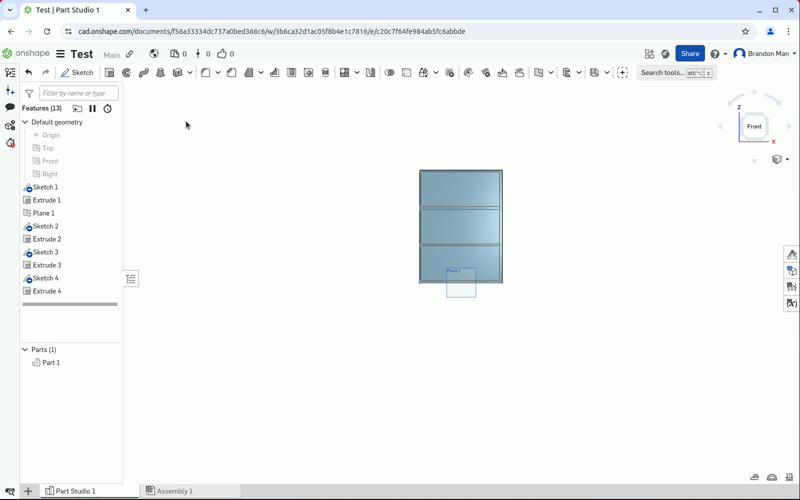
key(shift+7)
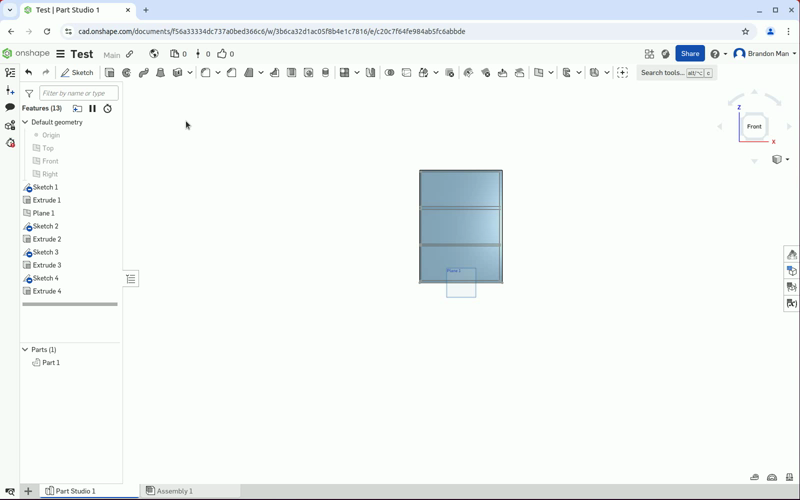
key(left, 2)
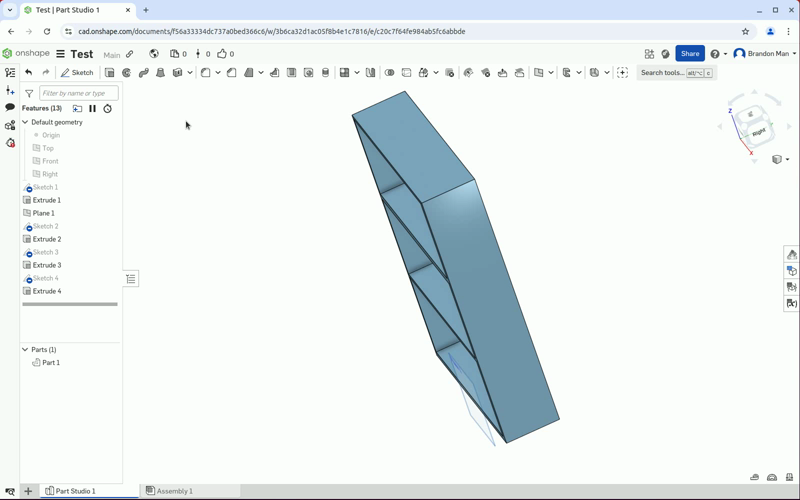
key(down, 2)
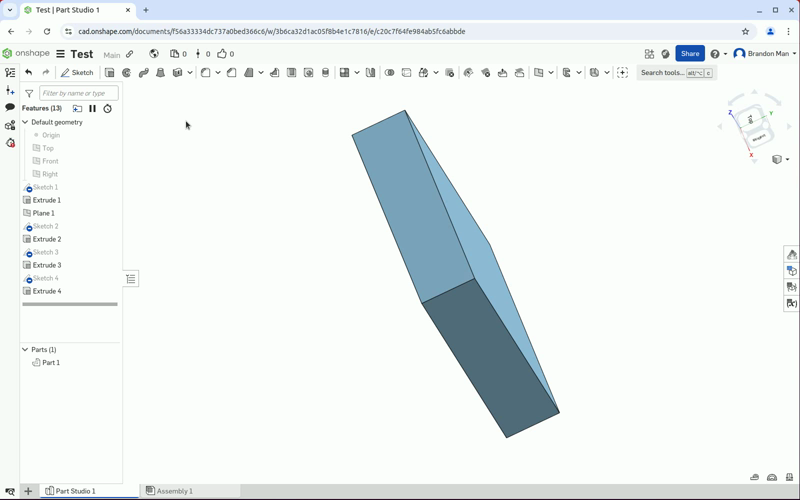
key(up, 2)
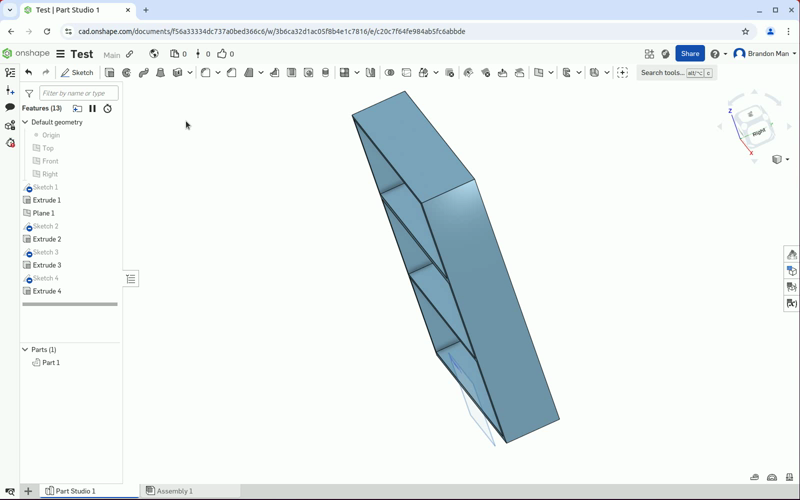
key(right, 2)
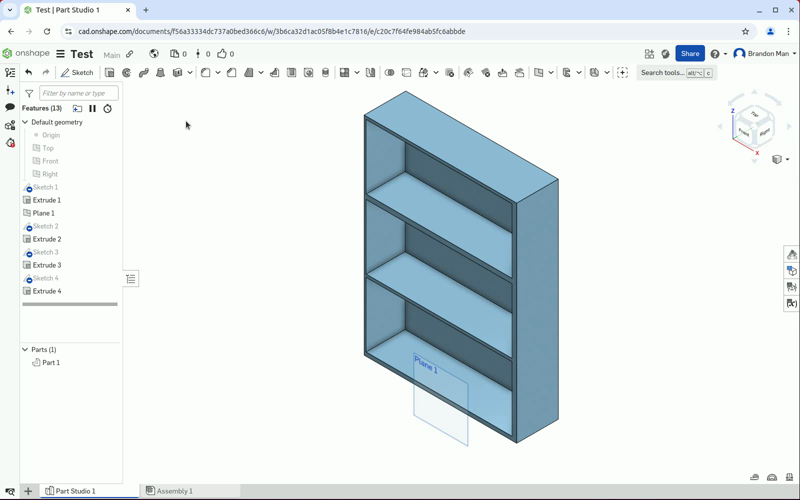
mouse_move(73, 189)
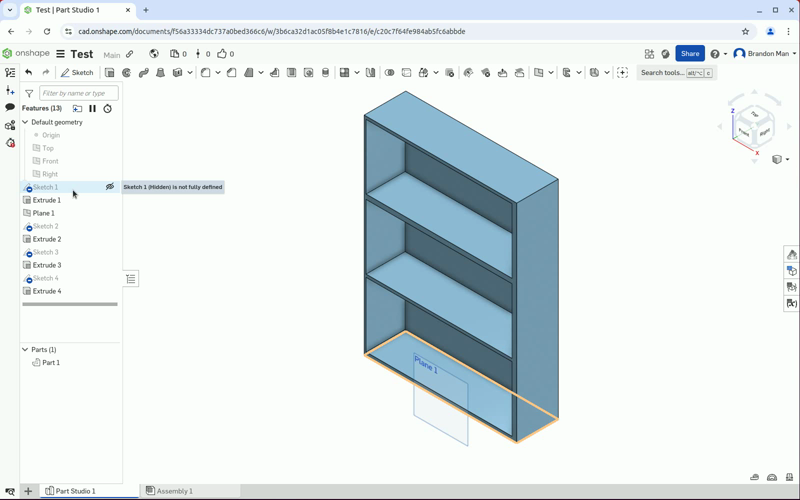
click(73, 189)